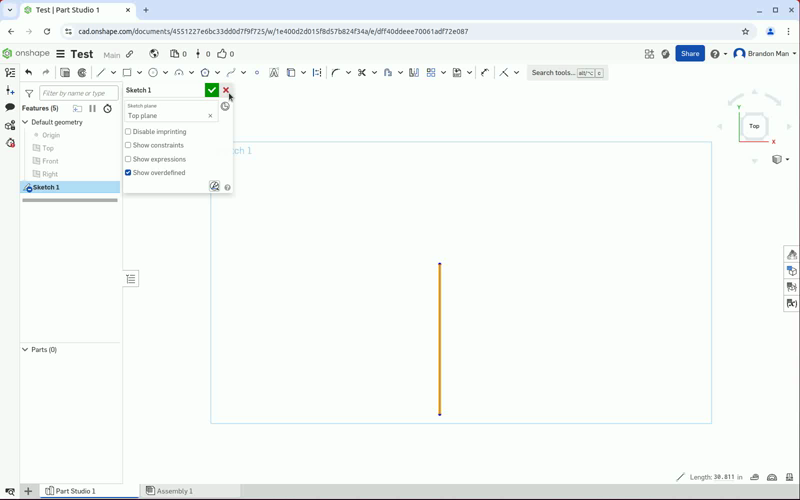
key(shift+h)
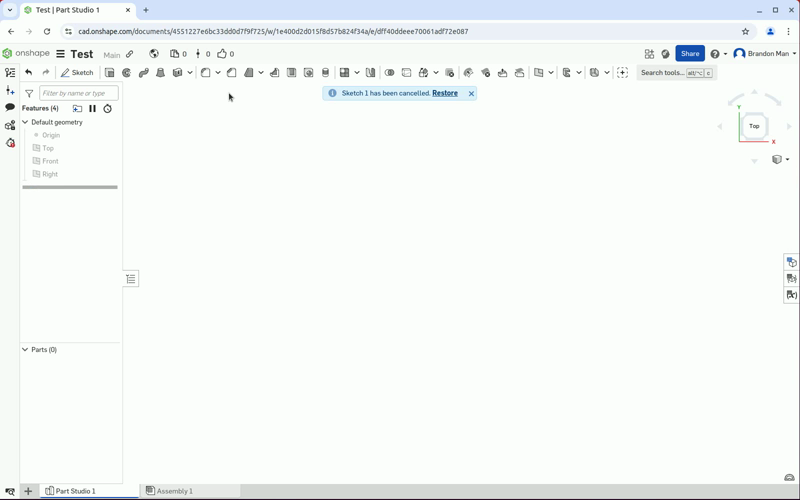
mouse_move(73, 352)
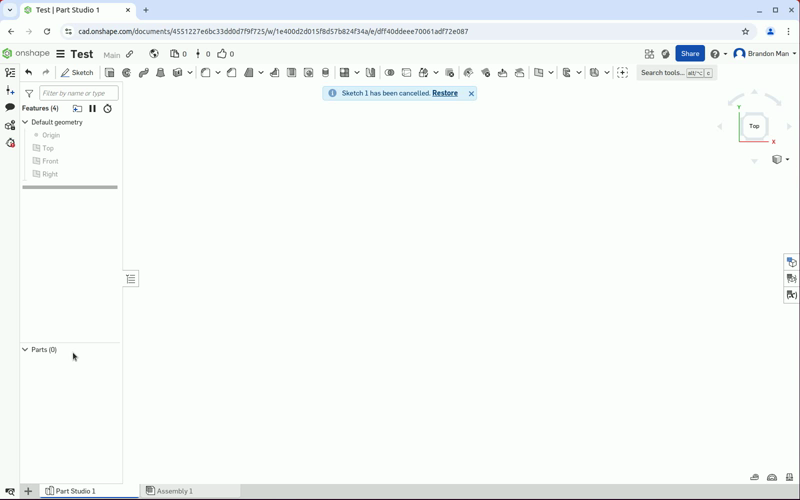
key(y)
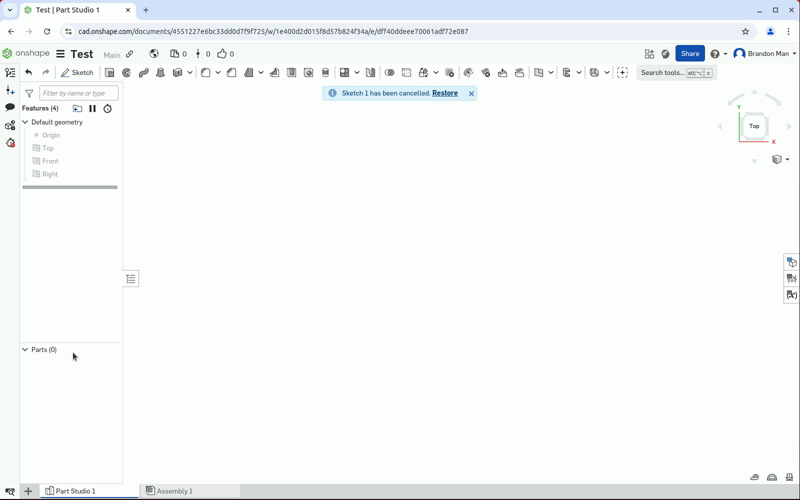
key(shift+p)
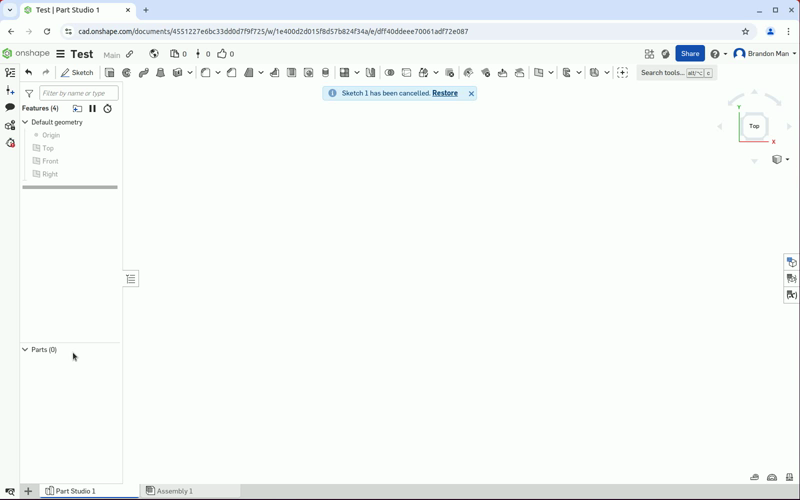
key(space)
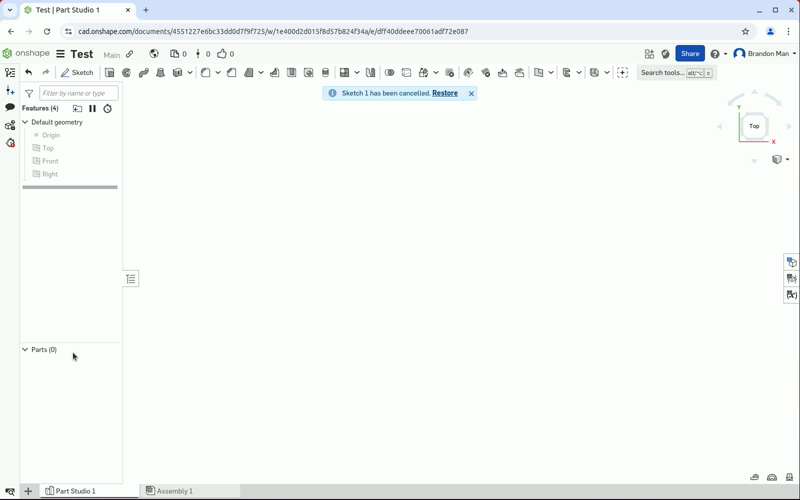
key_down(shift)
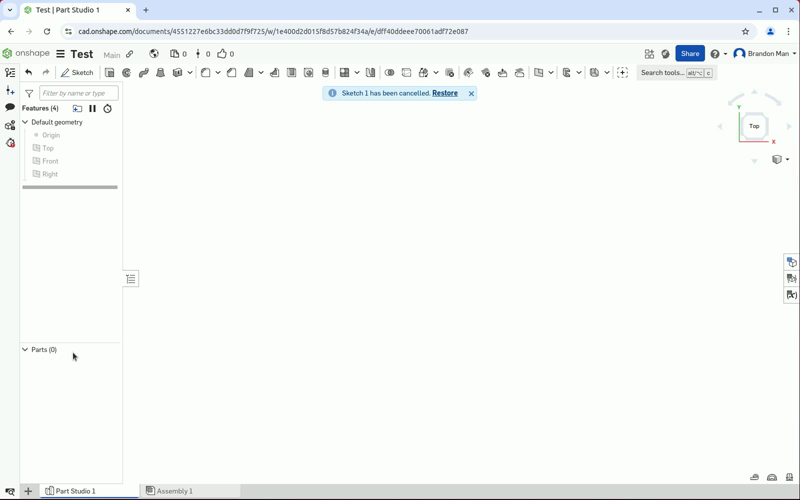
key(up)
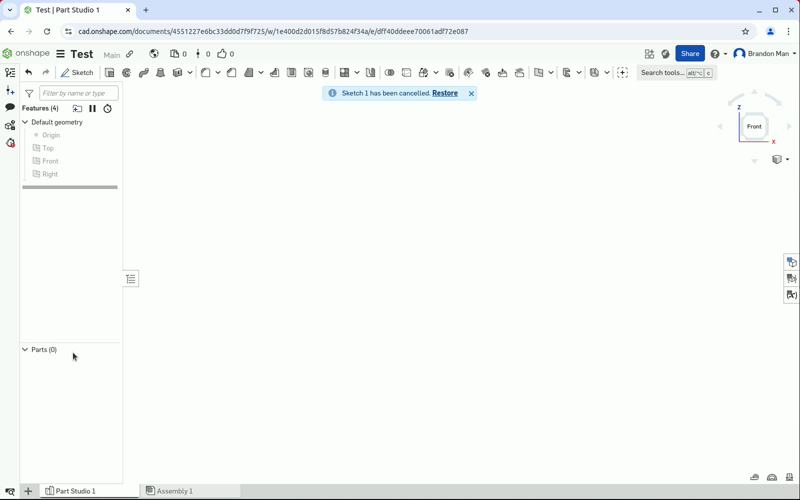
key_up(shift)
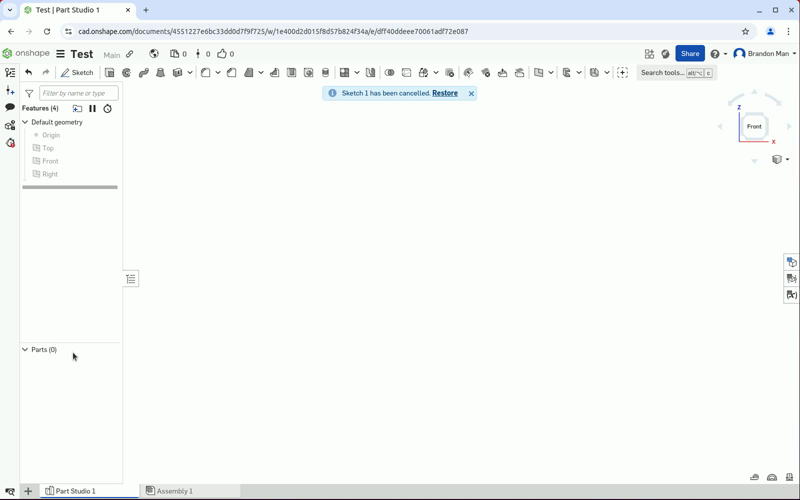
mouse_move(73, 352)
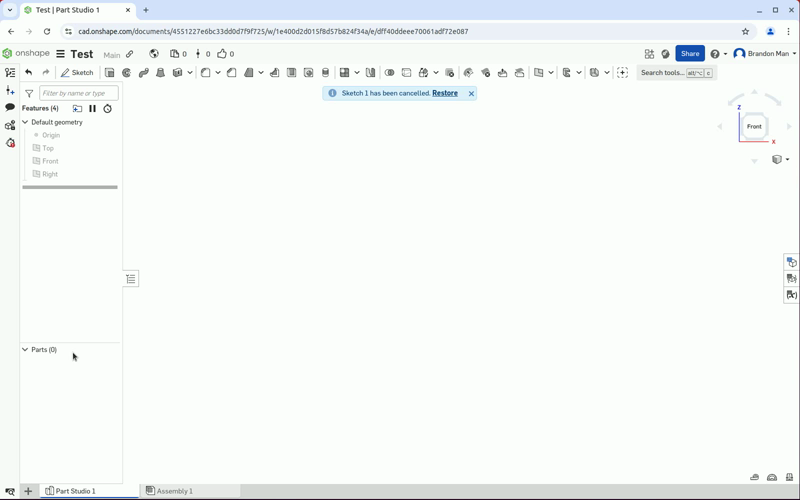
key(shift+y)
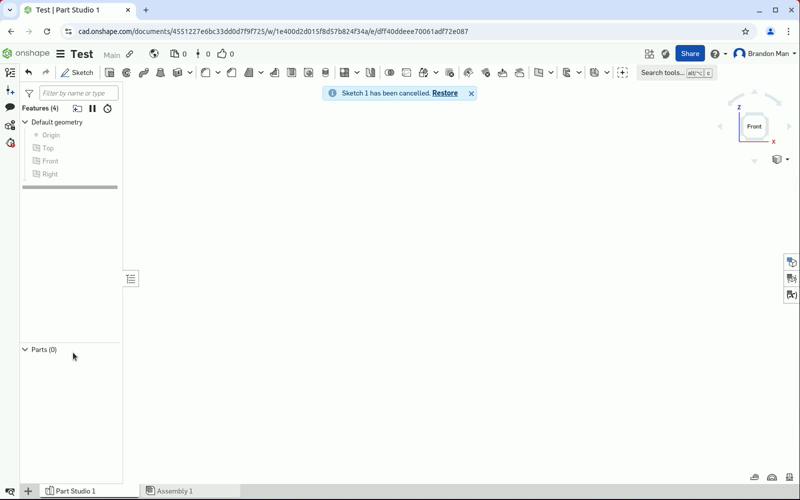
key(shift+s)
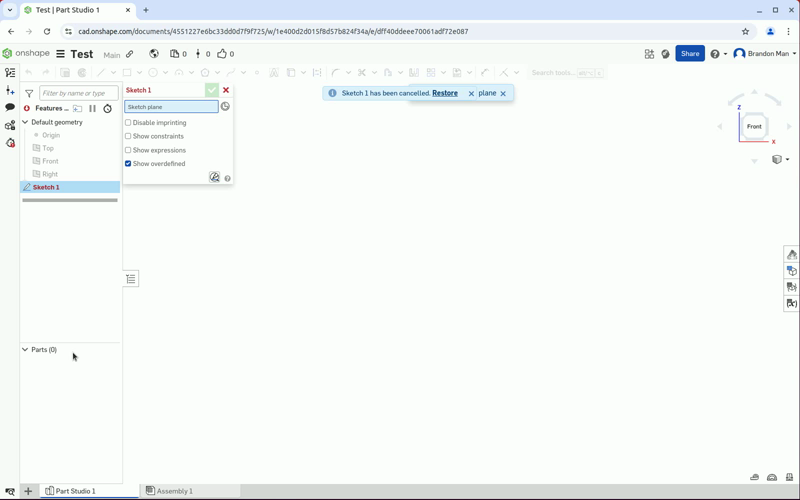
mouse_move(73, 163)
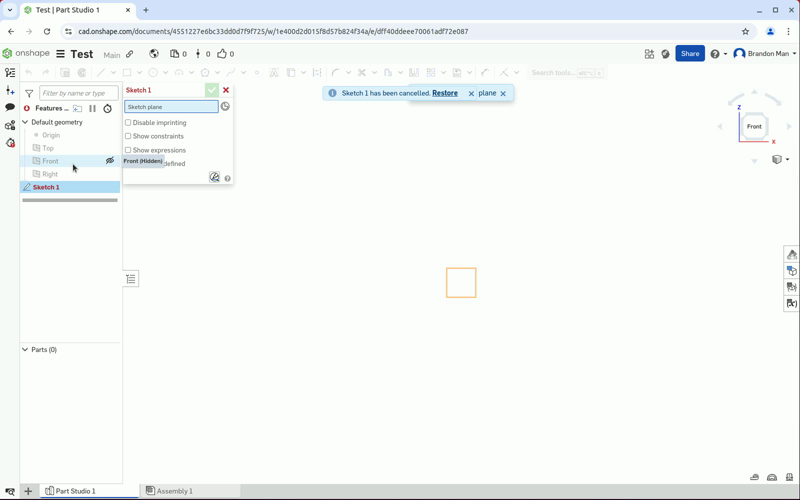
click(73, 163)
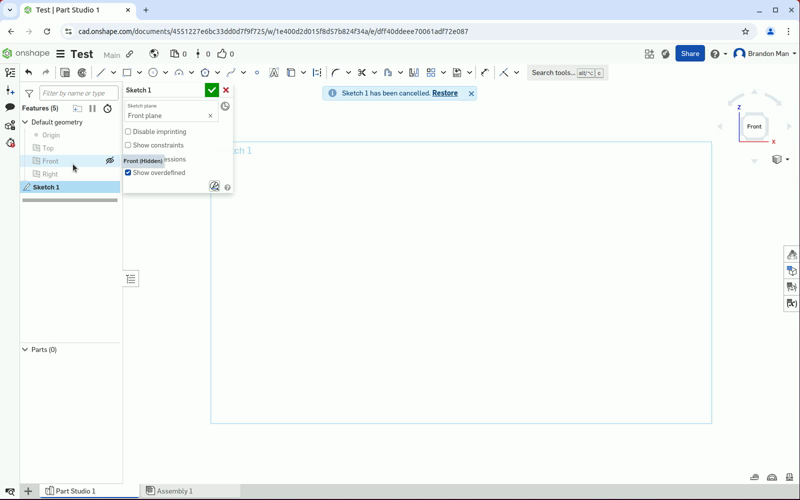
mouse_move(73, 352)
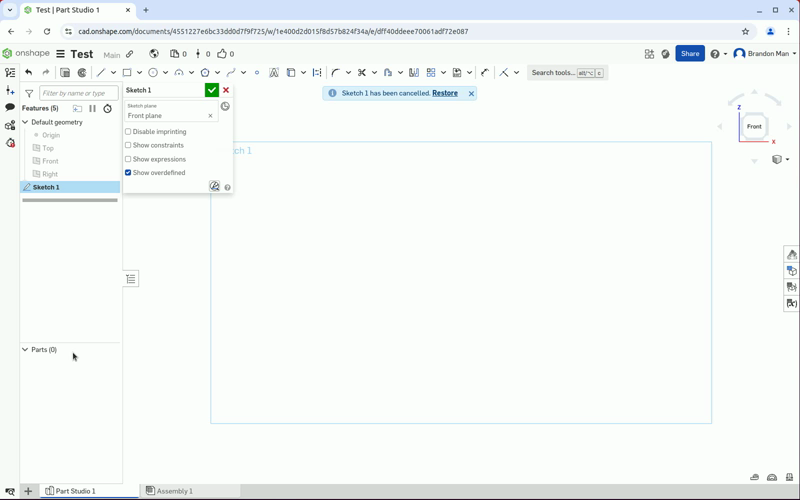
key(y)
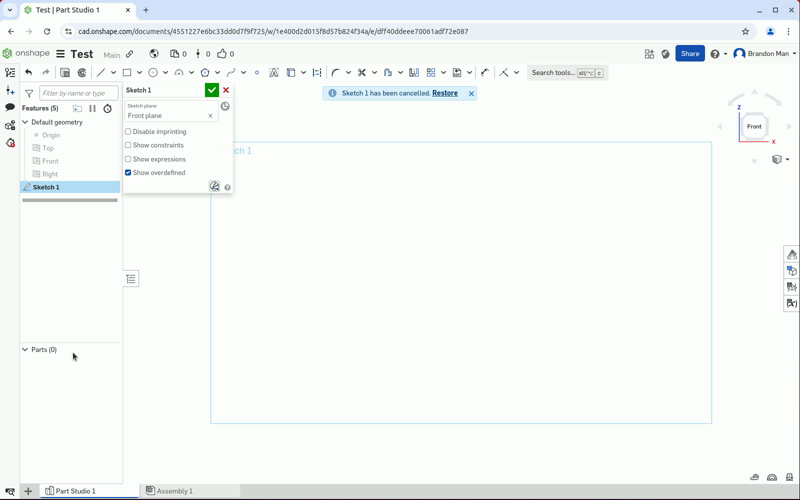
key(c)
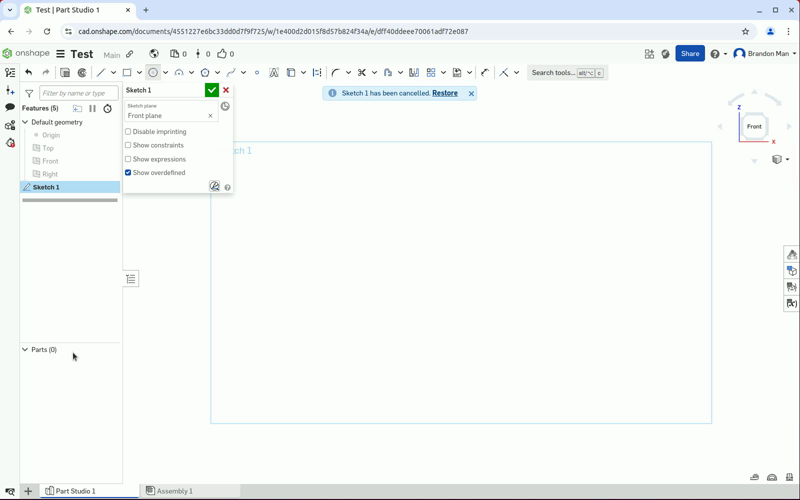
key_down(shift)
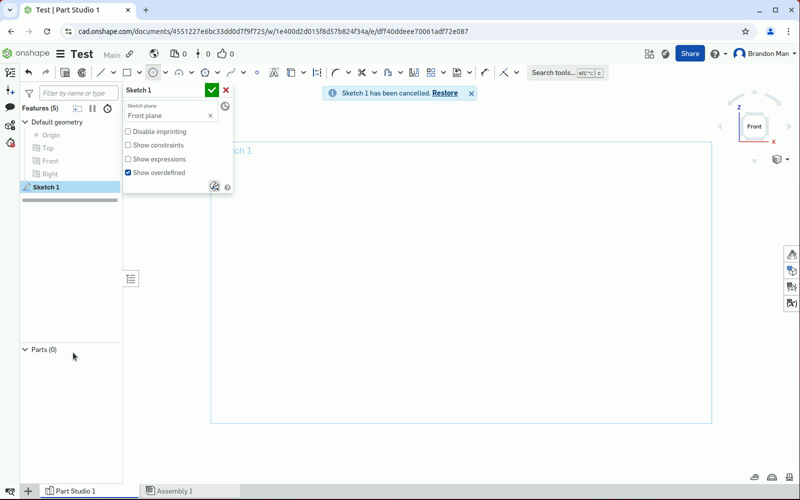
mouse_move(461, 282)
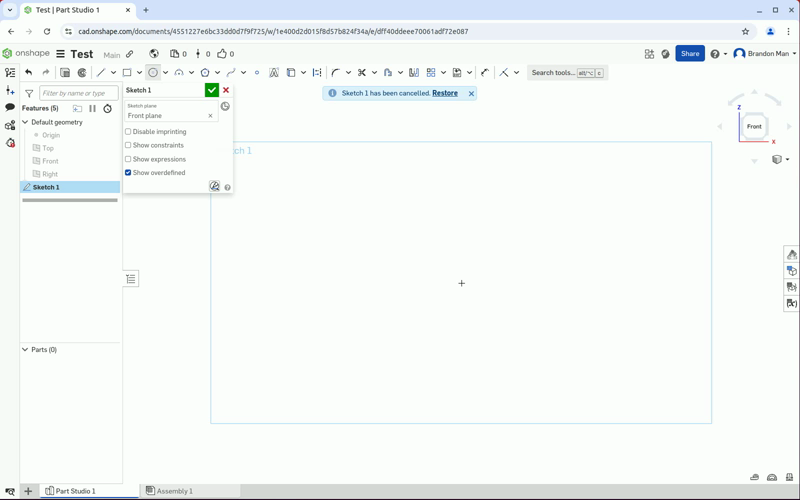
click(461, 282)
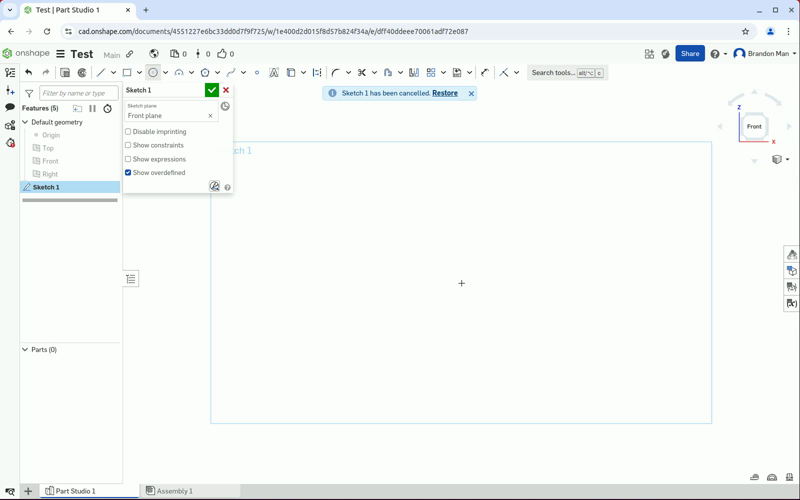
key_up(shift)
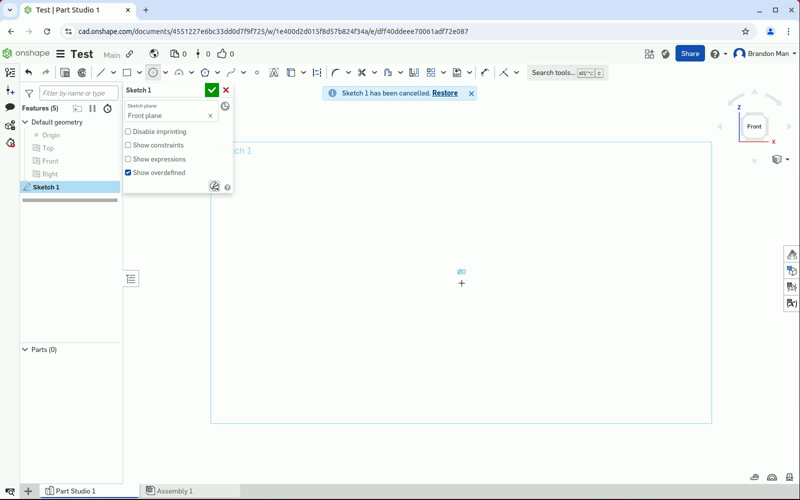
mouse_move(482, 282)
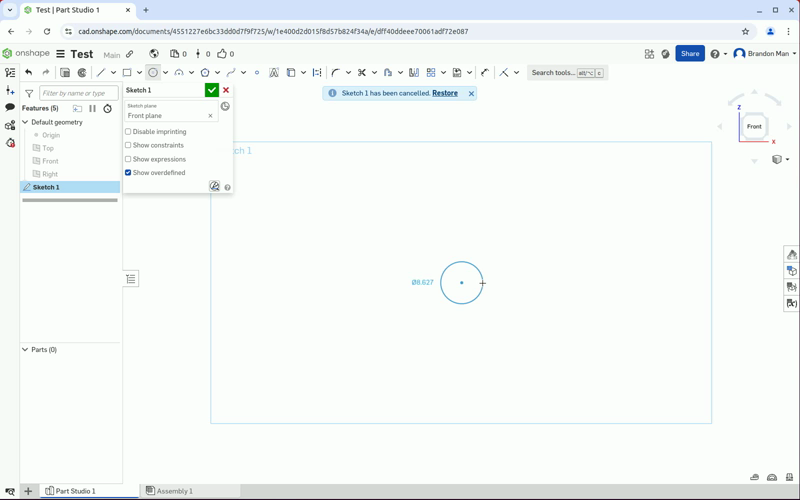
click(482, 282)
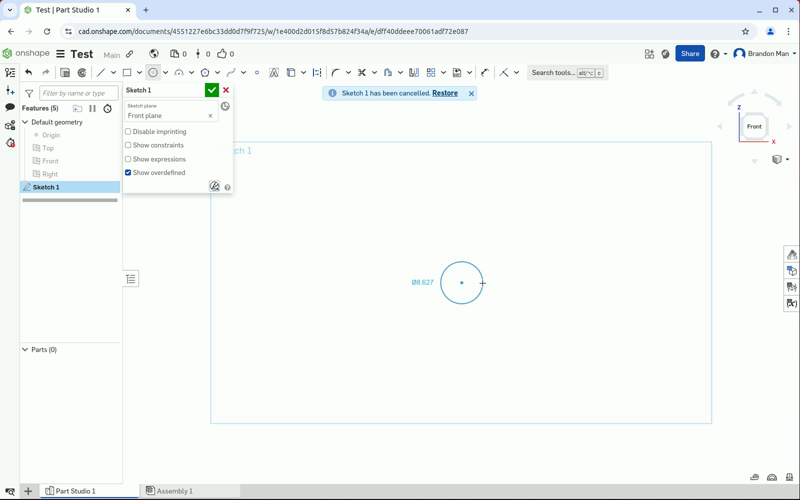
key(esc)
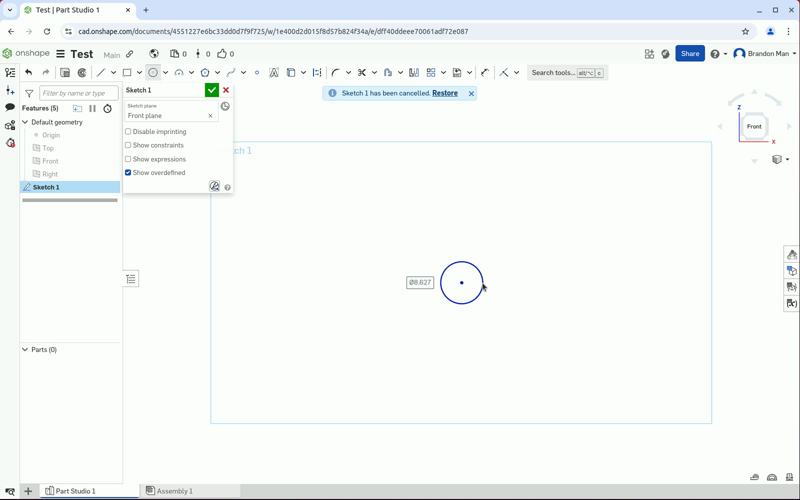
key(c)
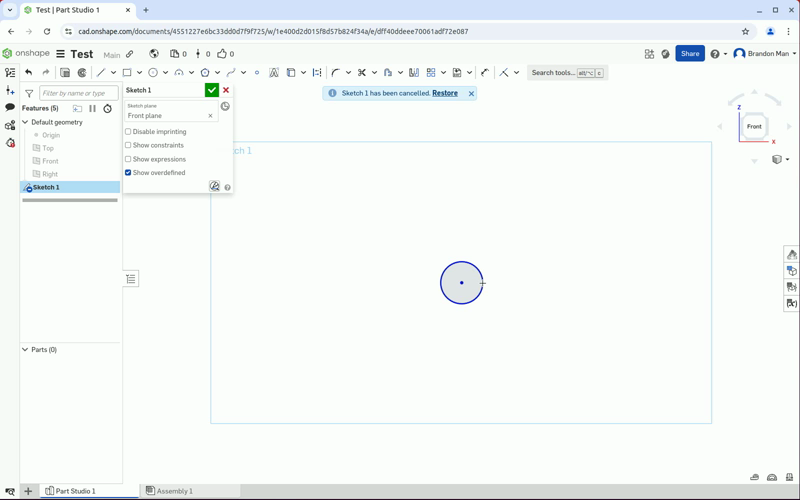
key_down(shift)
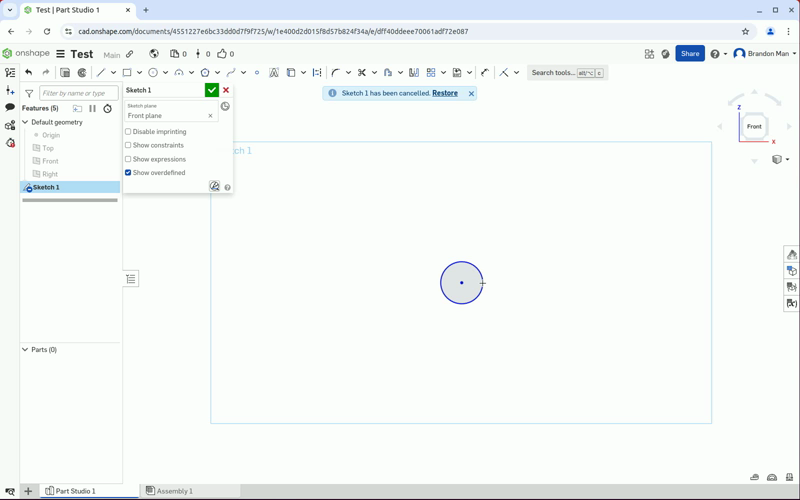
mouse_move(461, 282)
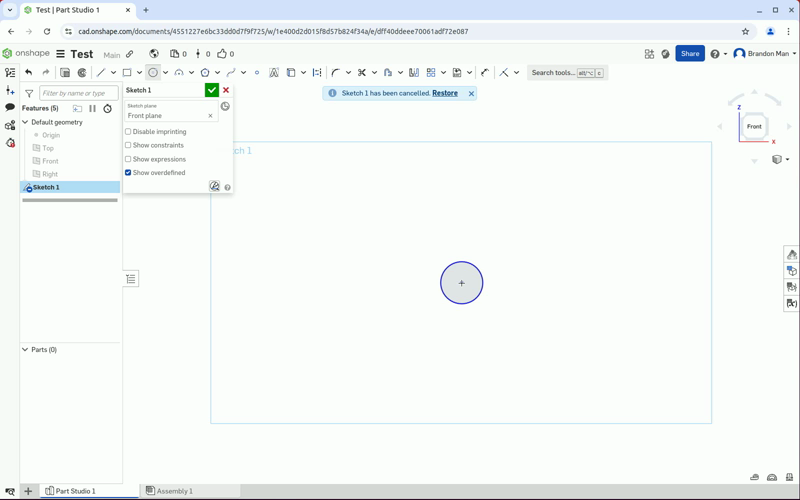
click(461, 282)
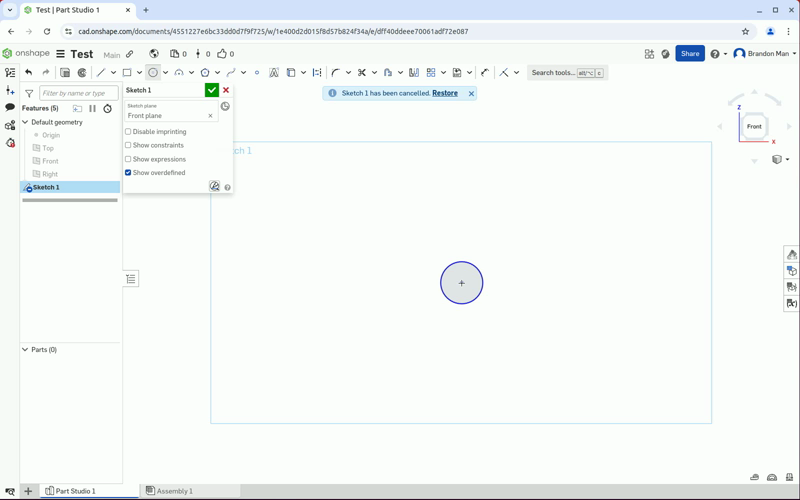
key_up(shift)
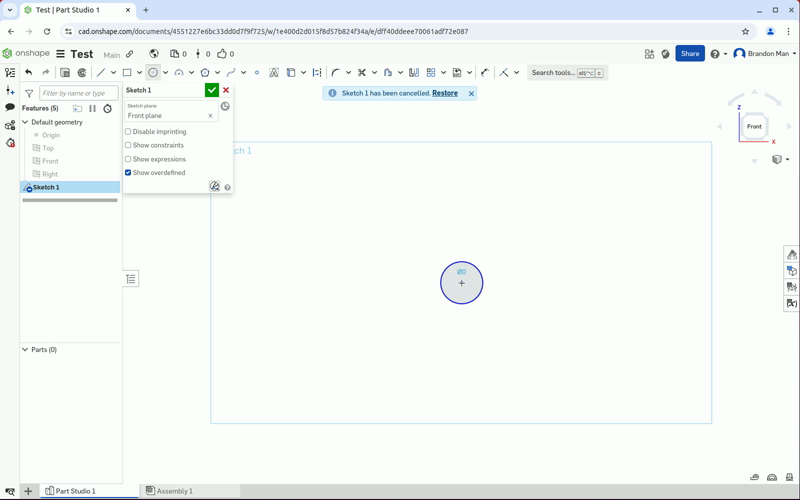
mouse_move(477, 282)
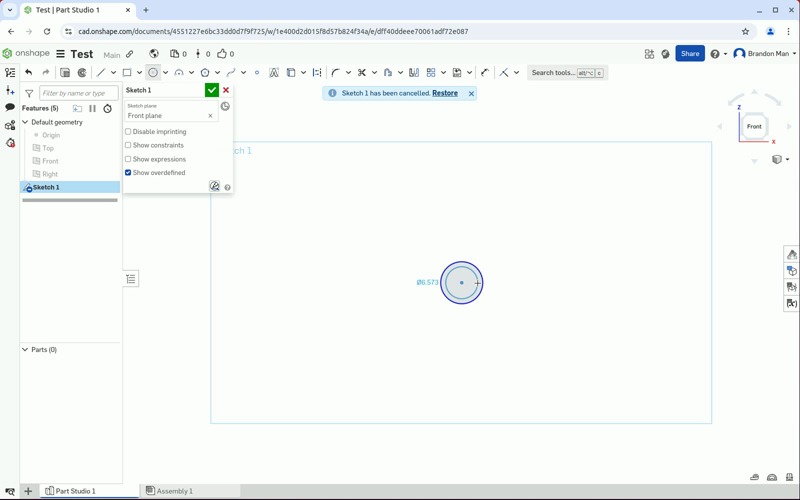
click(477, 282)
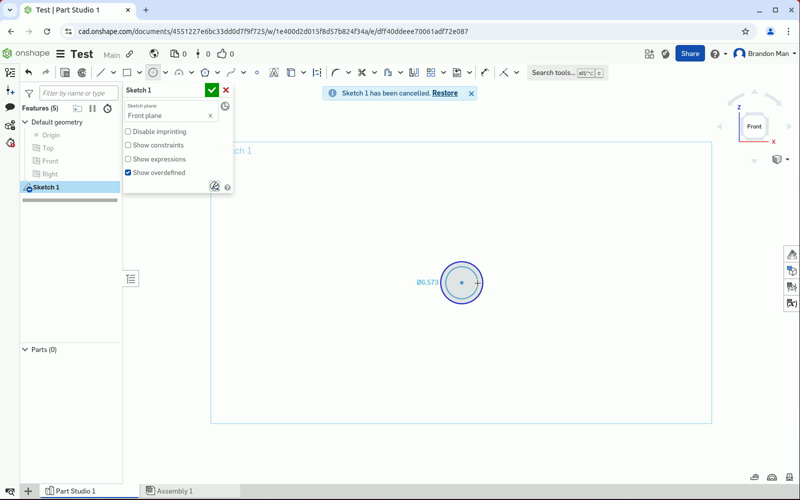
key(esc)
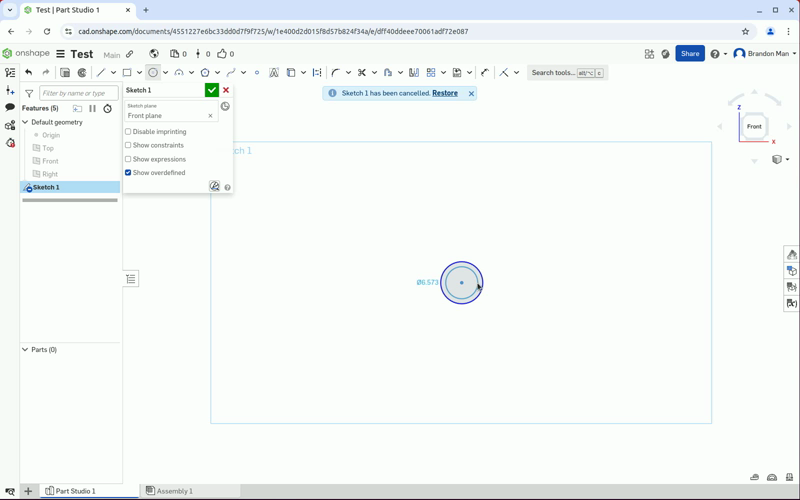
mouse_move(448, 295)
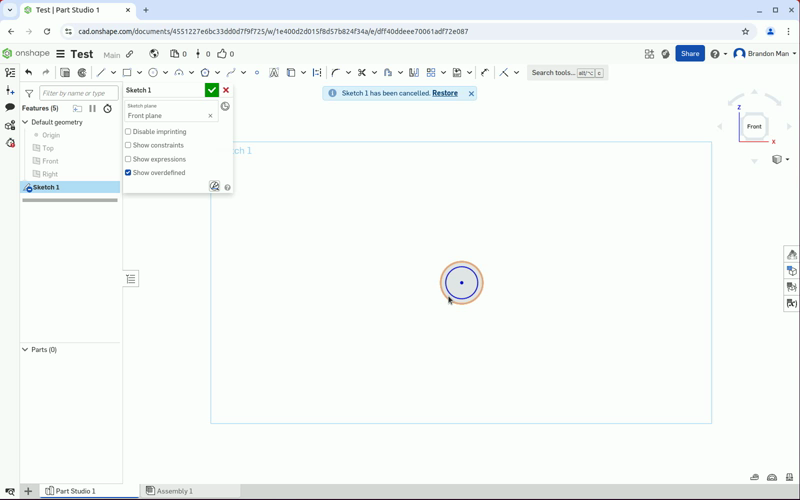
scroll(6)
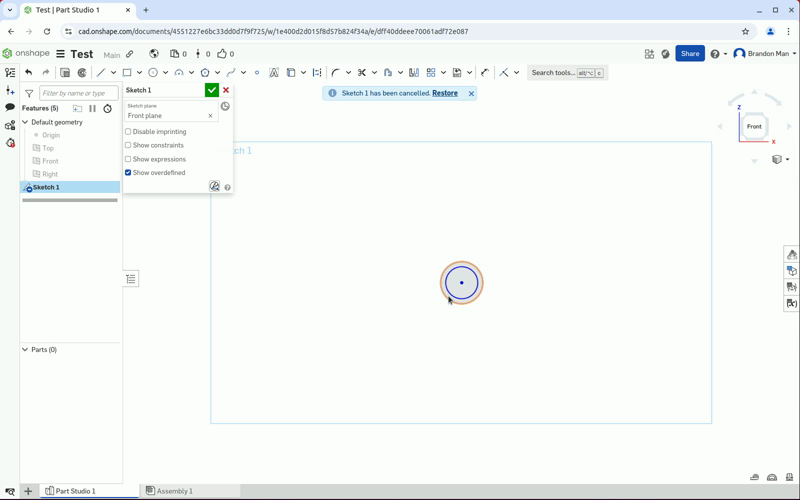
scroll(6)
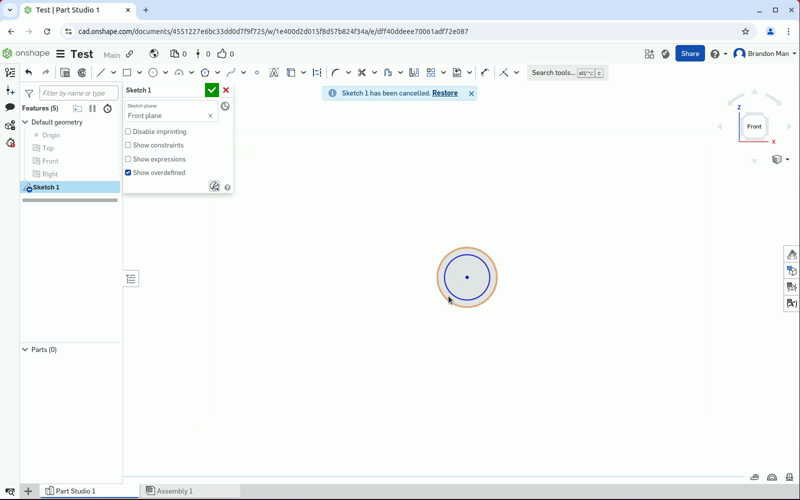
scroll(6)
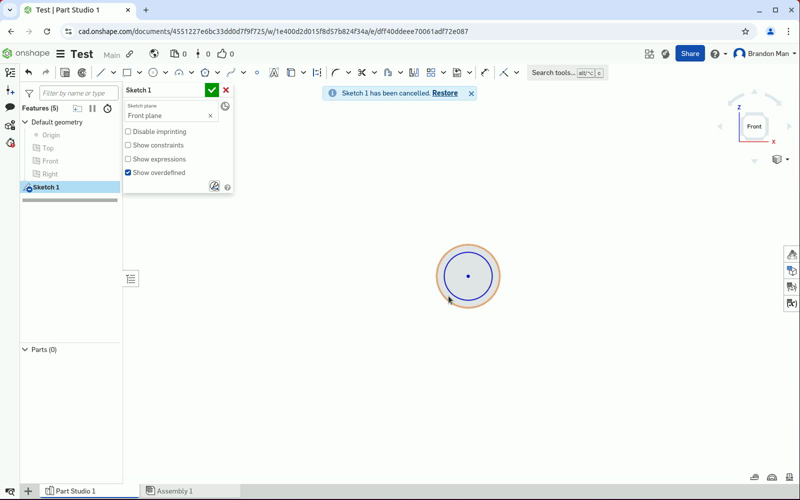
scroll(6)
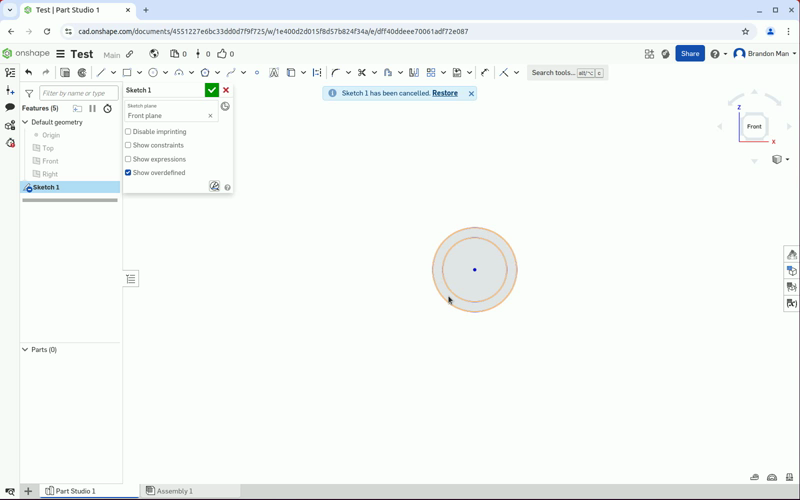
scroll(6)
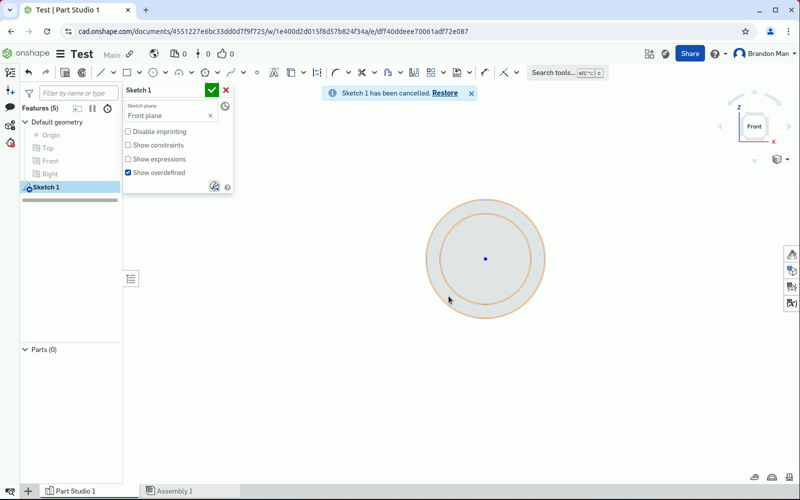
scroll(6)
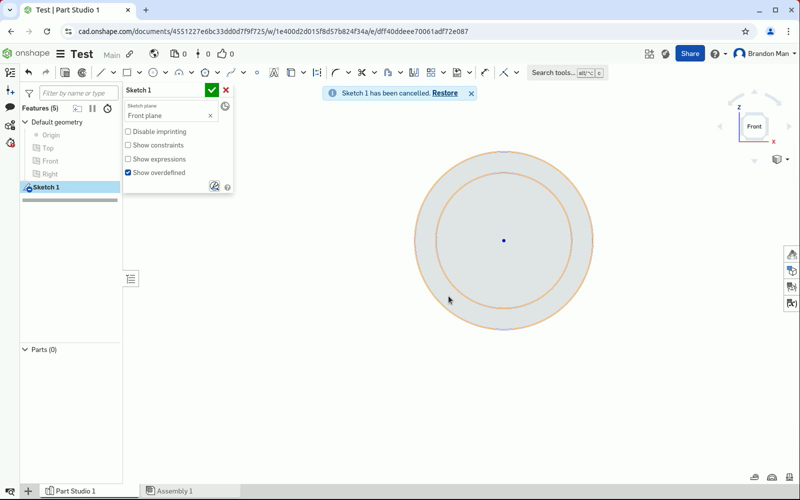
scroll(6)
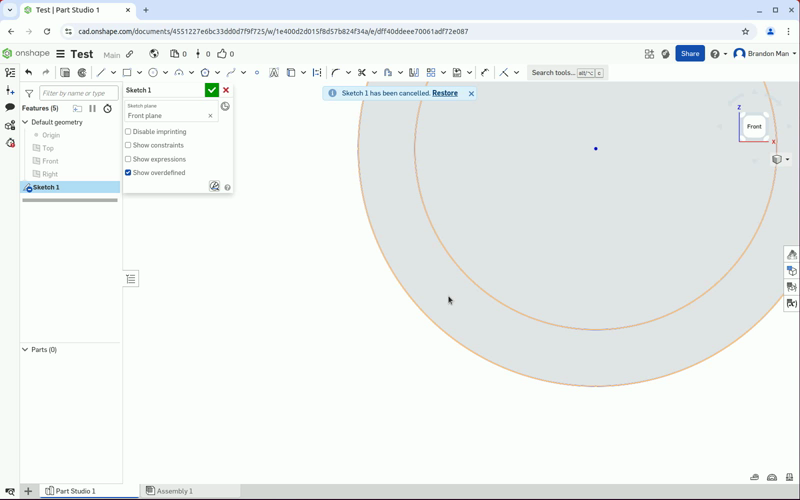
click(448, 295)
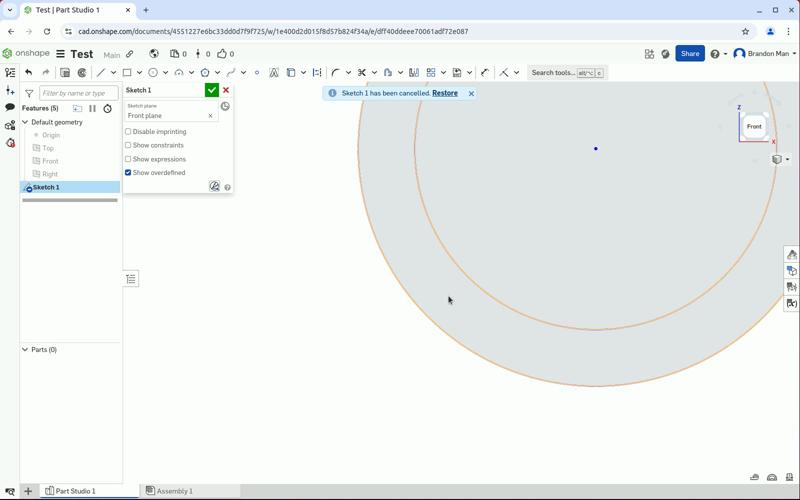
scroll(-6)
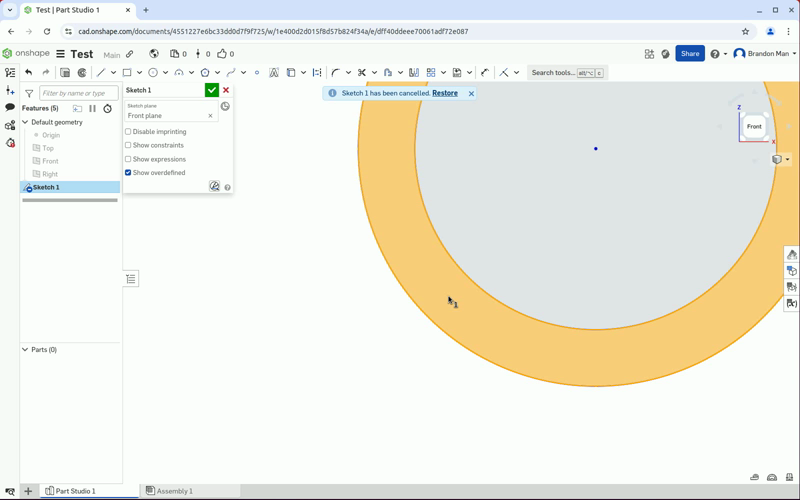
scroll(-6)
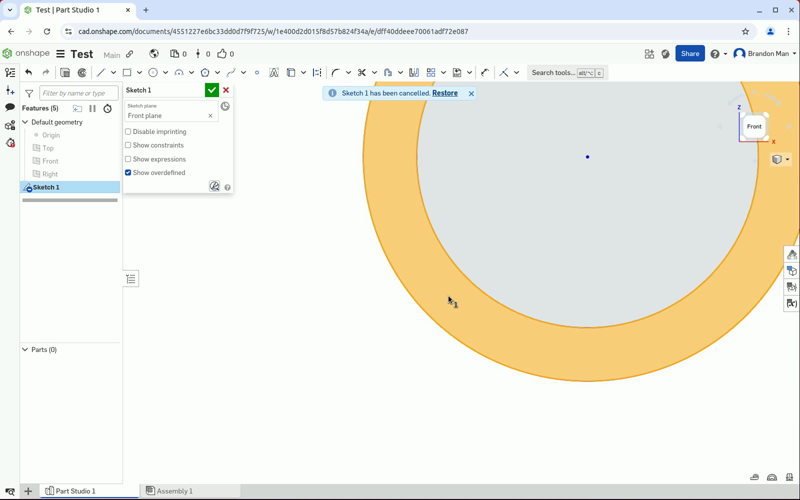
scroll(-6)
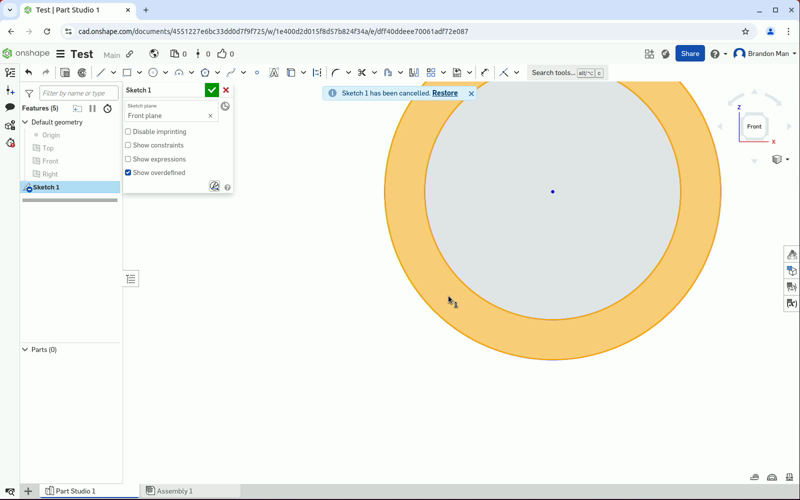
scroll(-6)
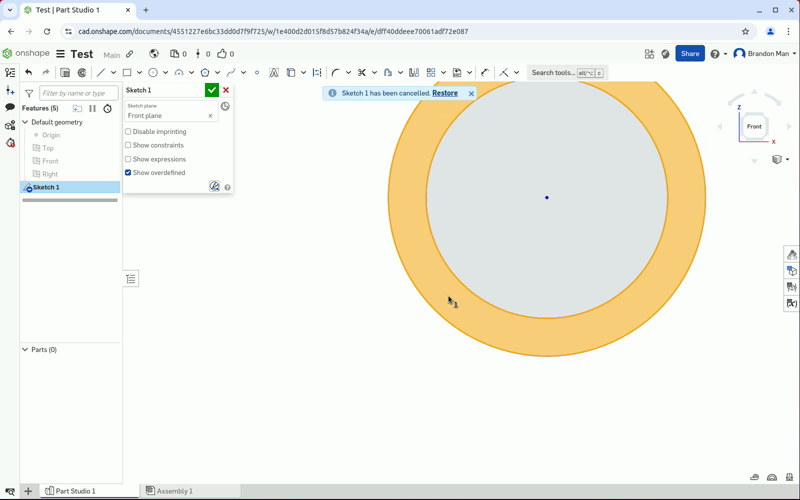
scroll(-6)
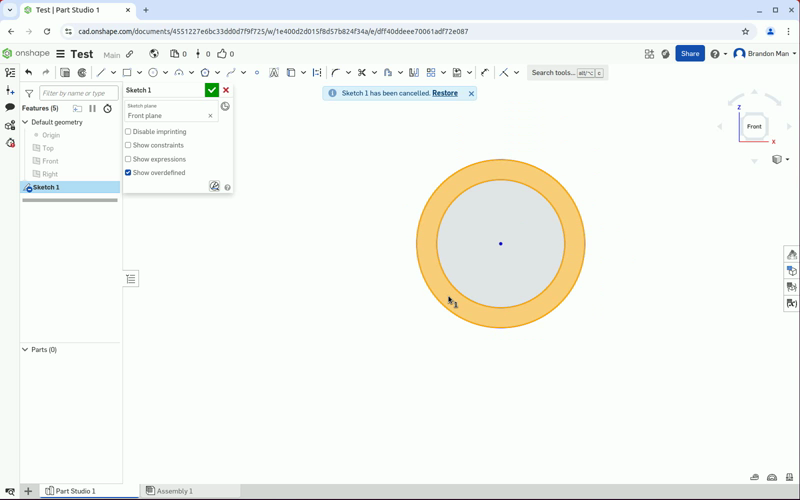
scroll(-6)
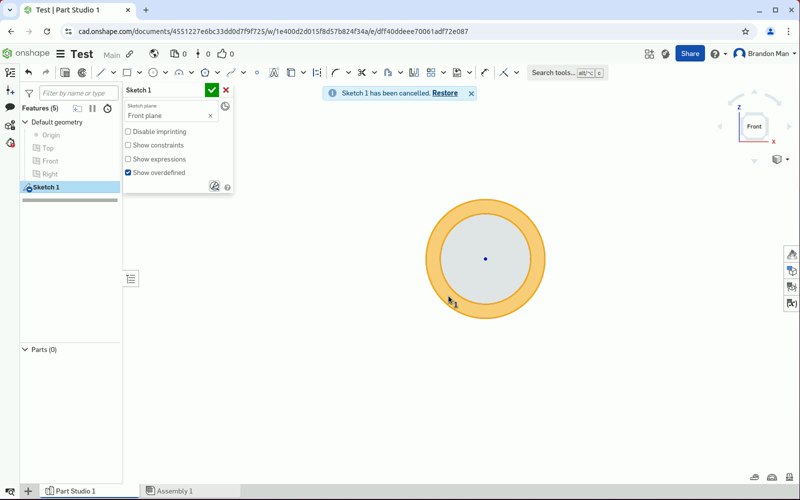
scroll(-6)
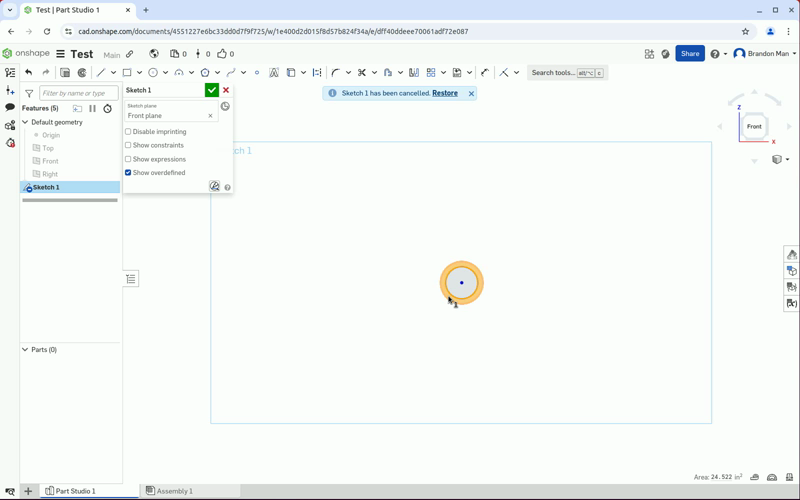
mouse_move(73, 352)
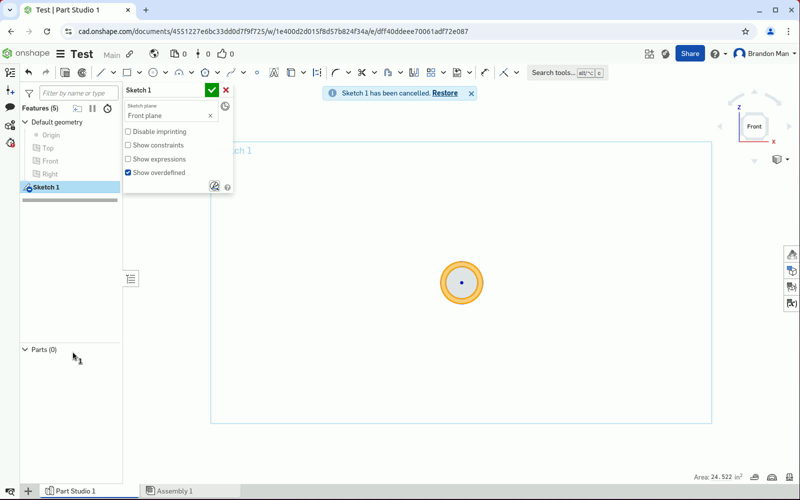
key(shift+y)
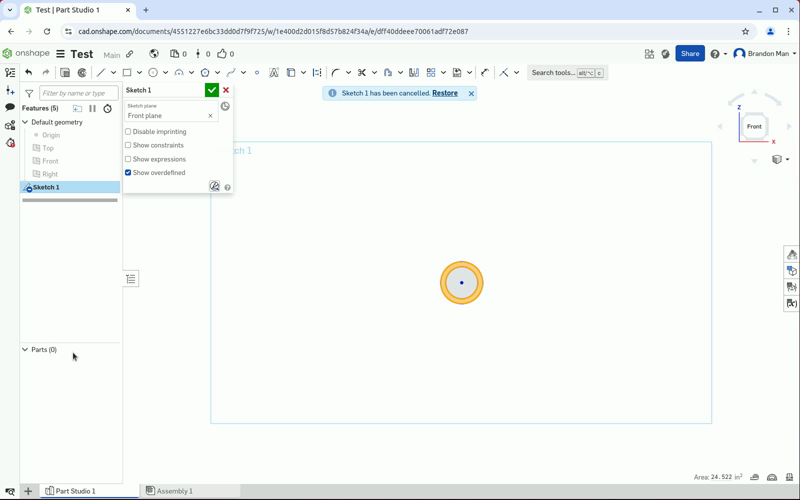
key(shift+e)
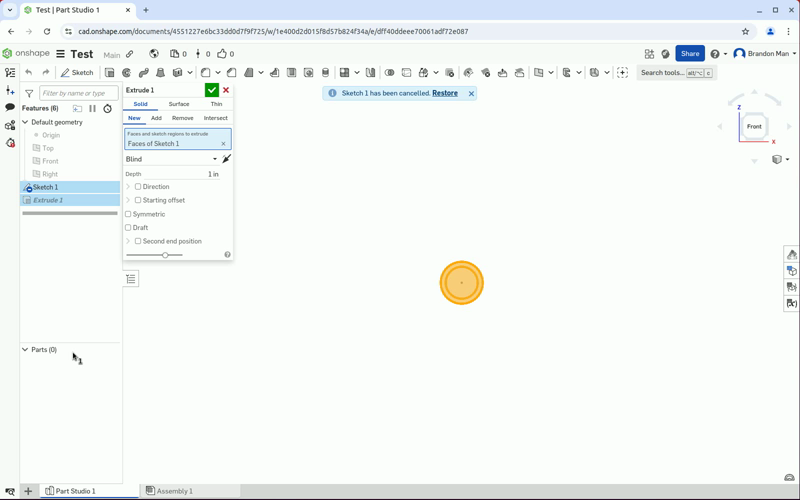
mouse_move(143, 106)
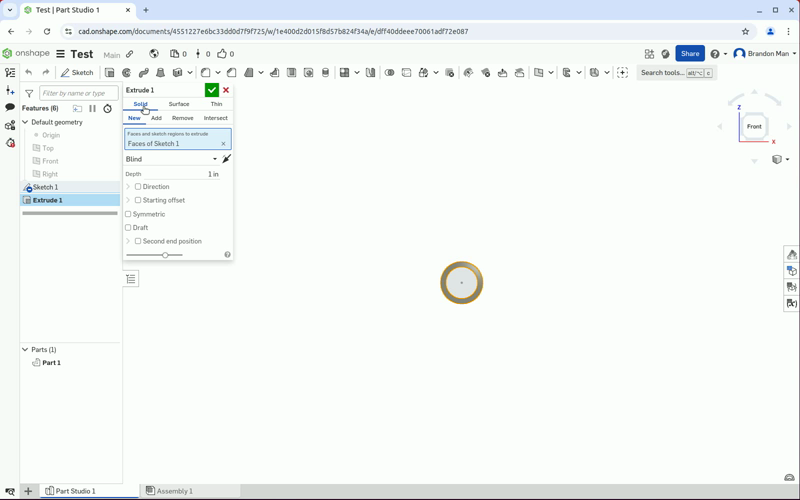
click(143, 106)
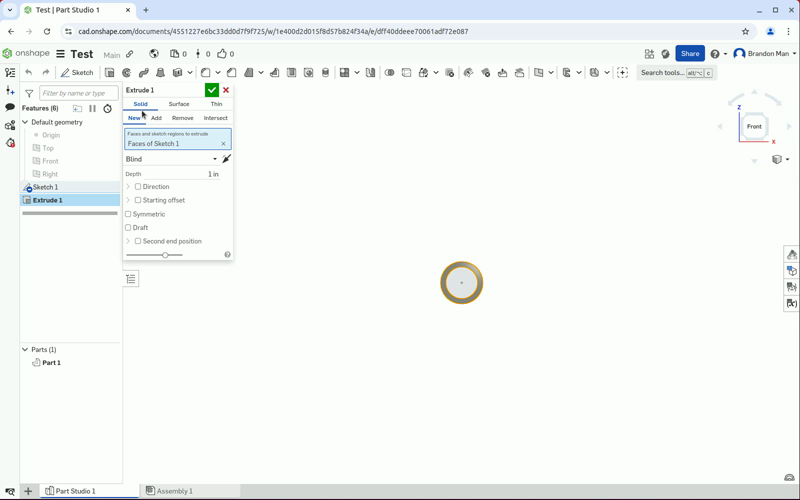
mouse_move(137, 120)
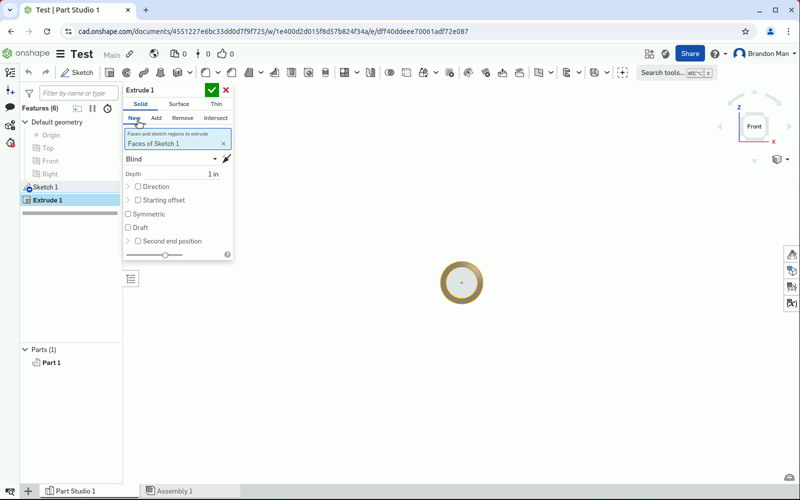
click(137, 120)
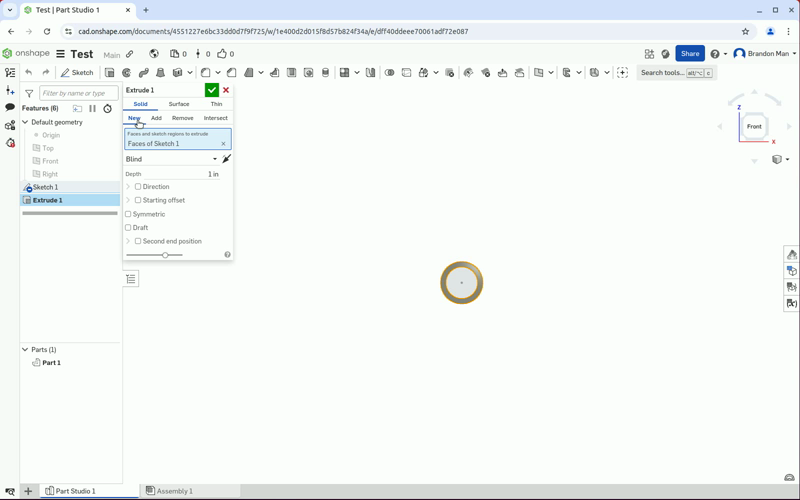
key(tab, 4)
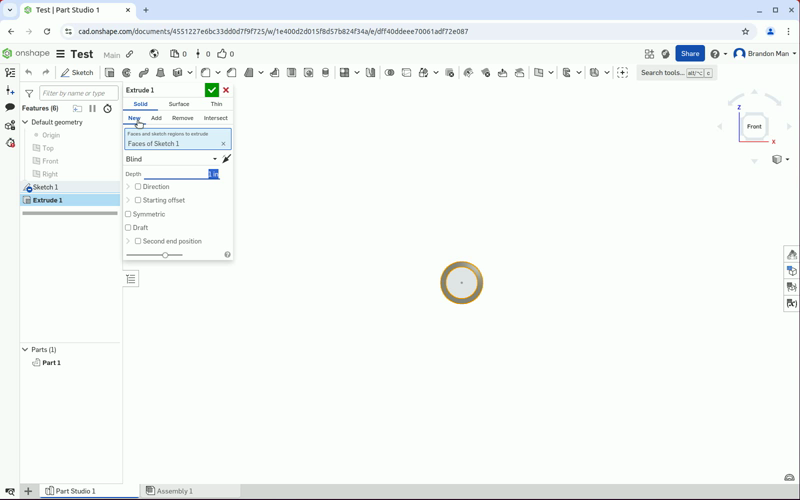
text(6.258)
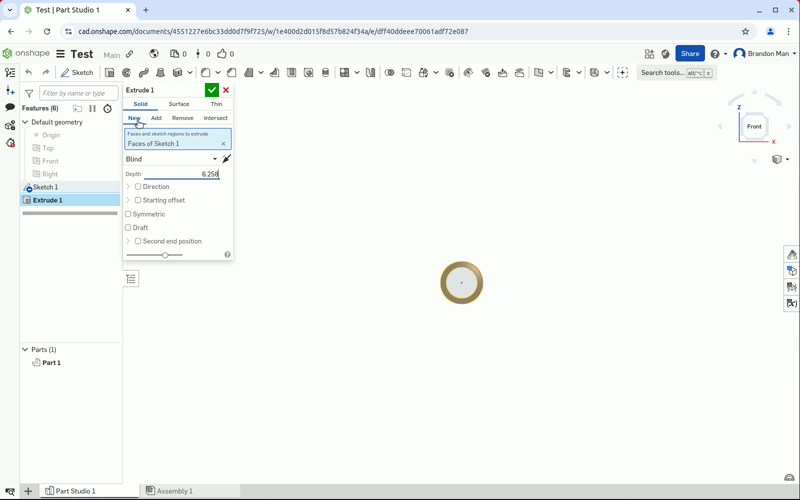
key(enter)
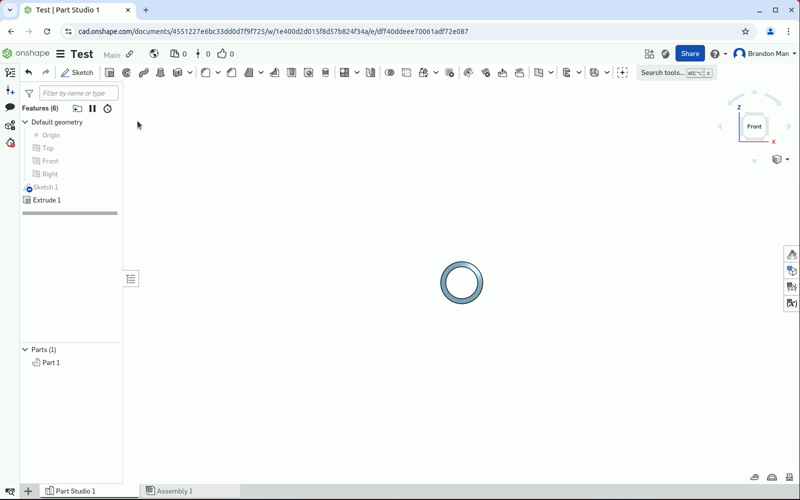
key(shift+h)
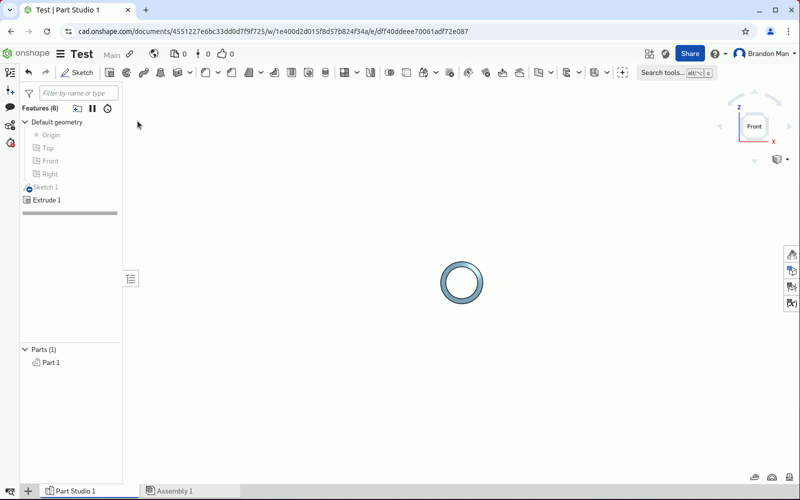
key(shift+h)
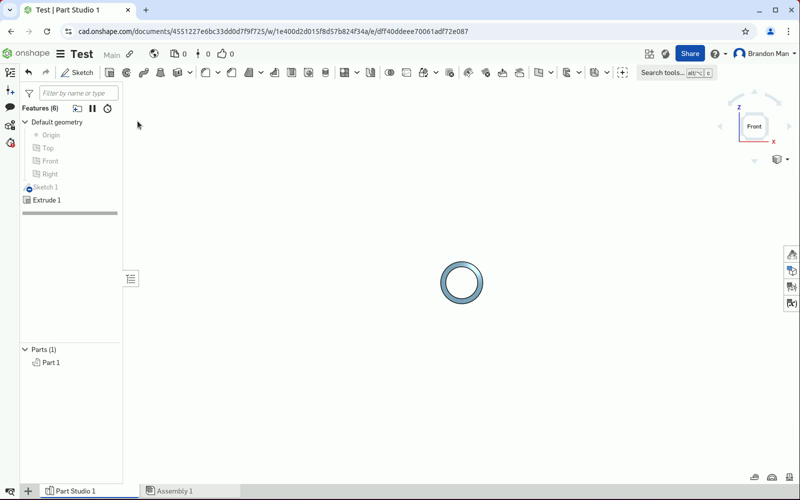
mouse_move(73, 189)
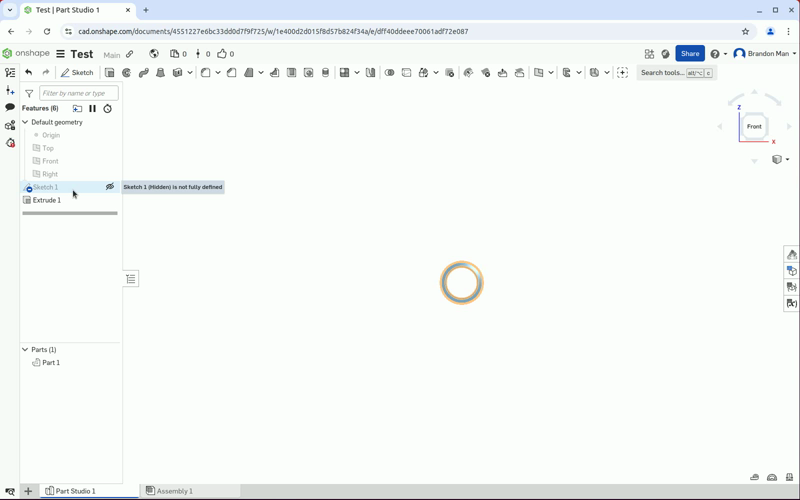
click(73, 189)
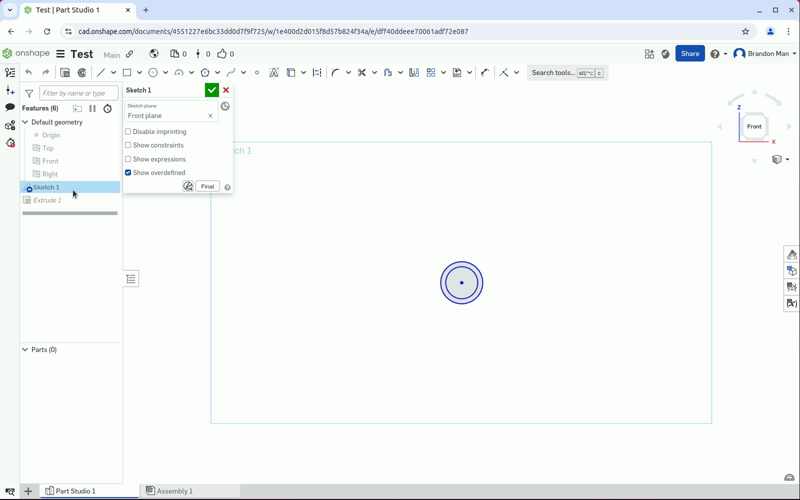
mouse_move(229, 92)
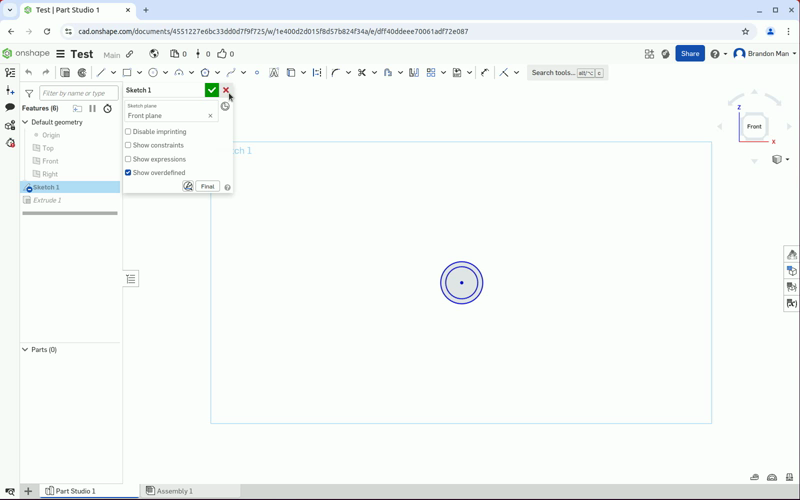
click(229, 92)
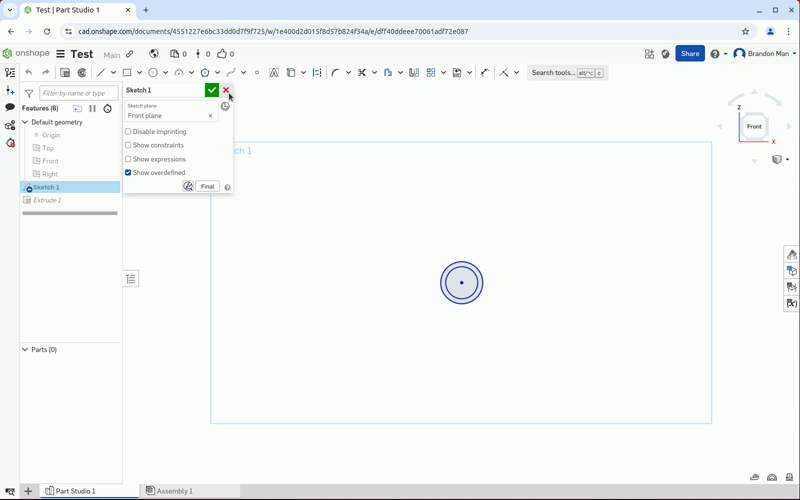
key(shift+s)
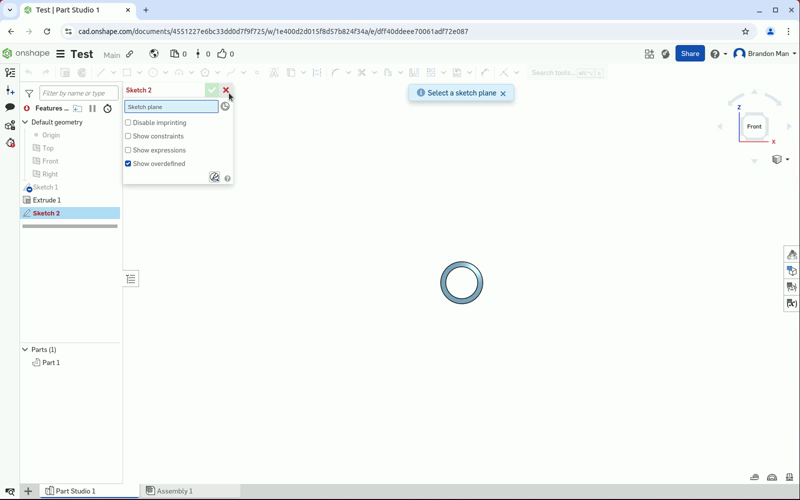
mouse_move(73, 163)
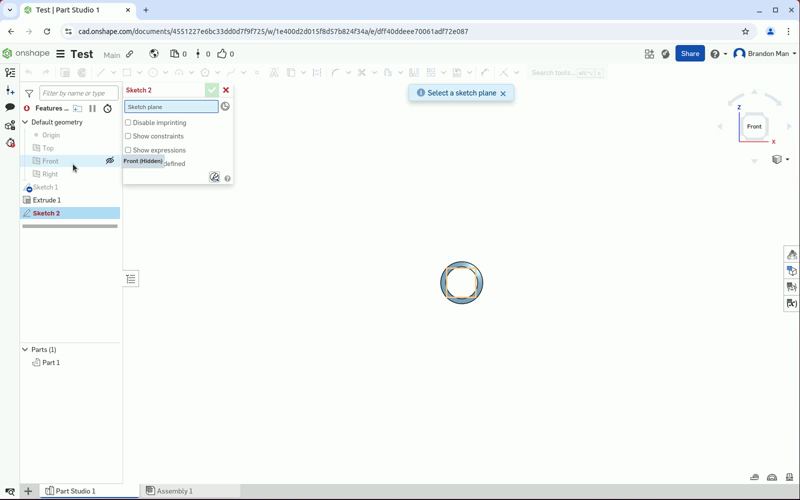
click(73, 163)
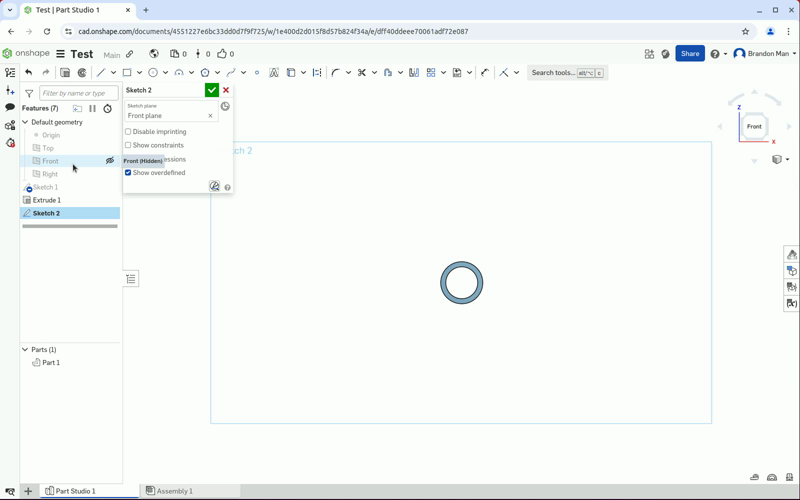
mouse_move(73, 352)
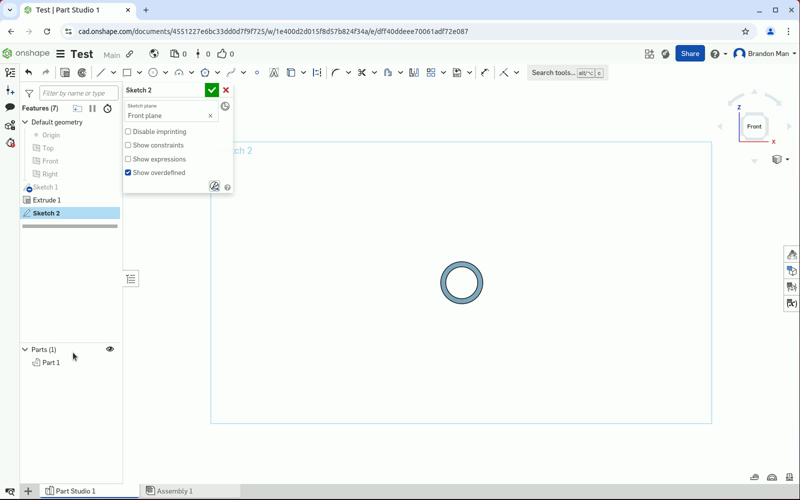
key(y)
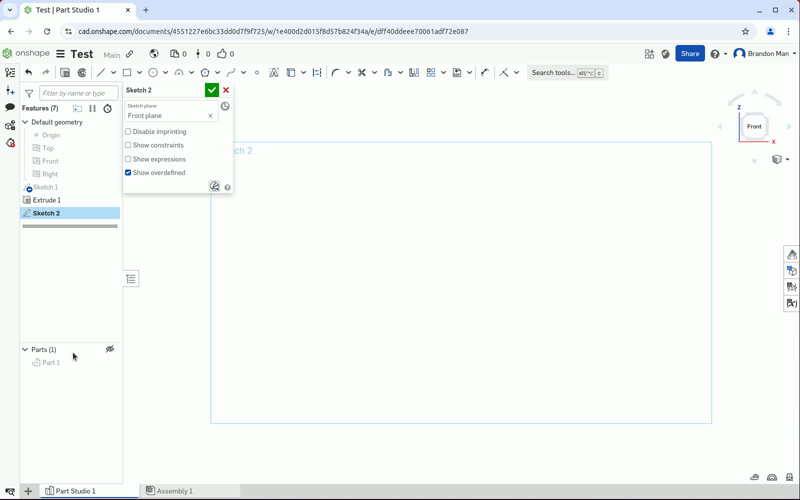
key(l)
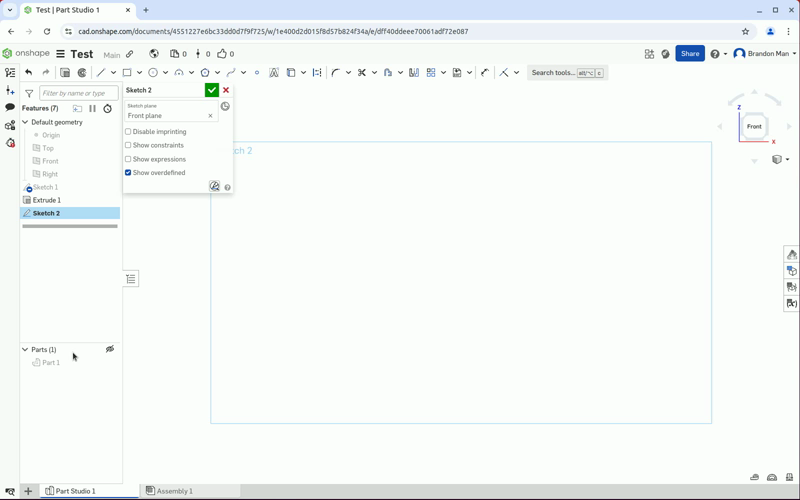
key_down(shift)
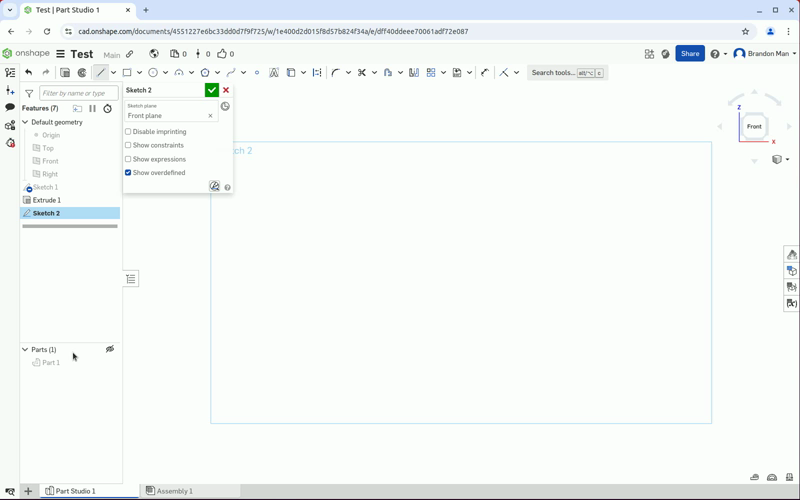
mouse_move(463, 303)
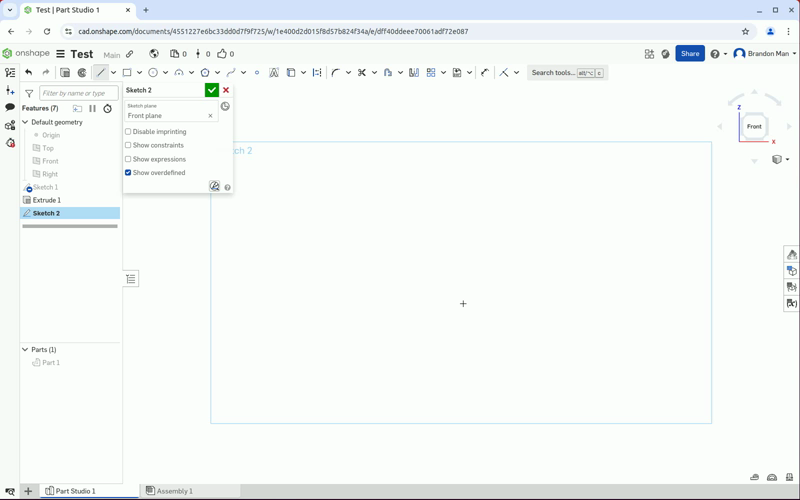
click(463, 303)
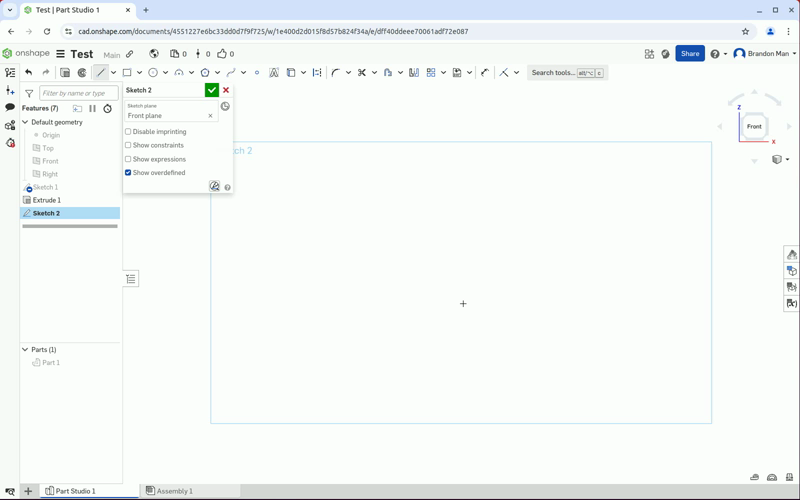
key_up(shift)
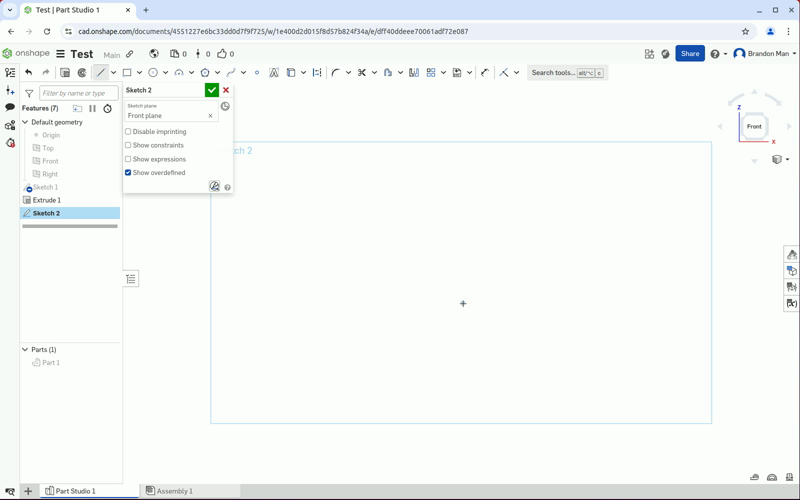
key_down(shift)
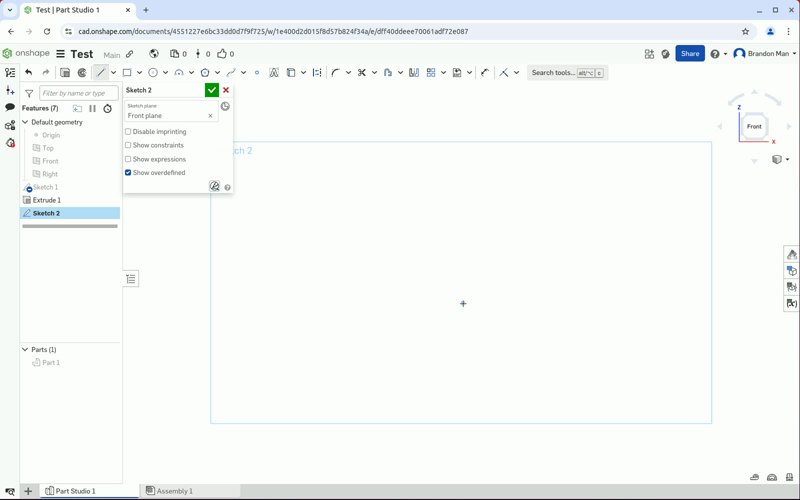
mouse_move(564, 292)
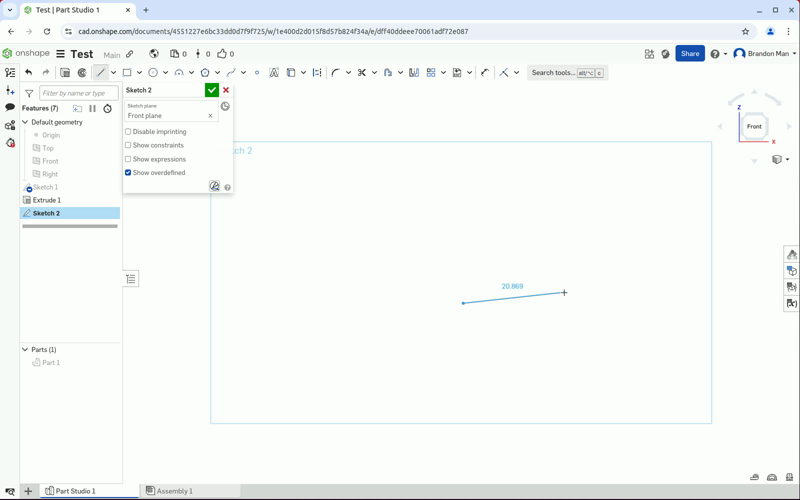
click(564, 292)
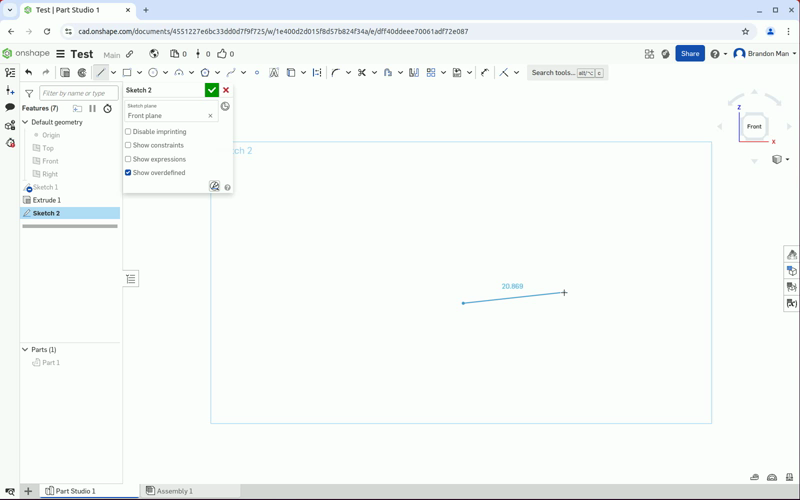
key_up(shift)
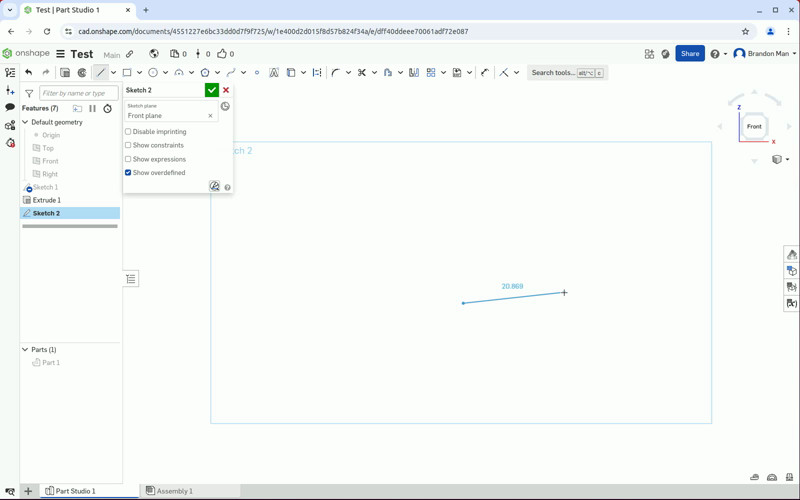
key(esc)
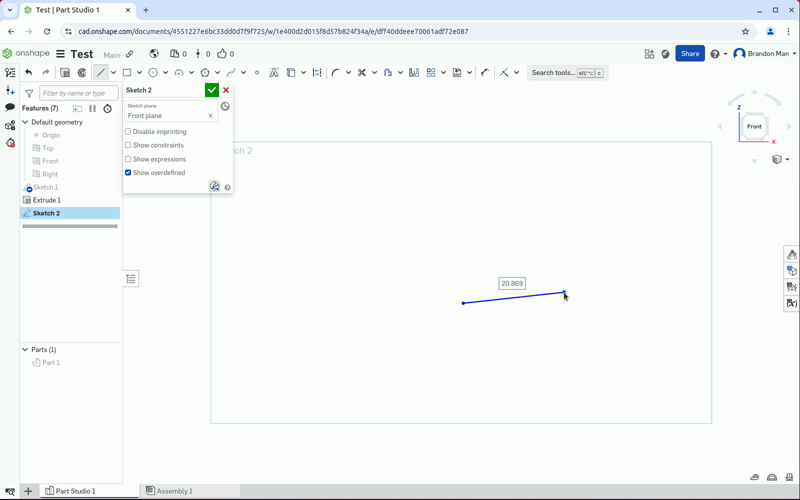
key(a)
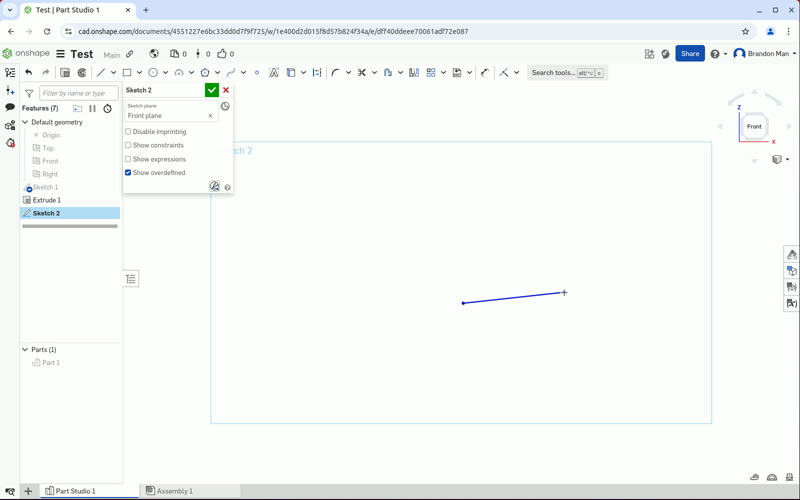
mouse_move(564, 292)
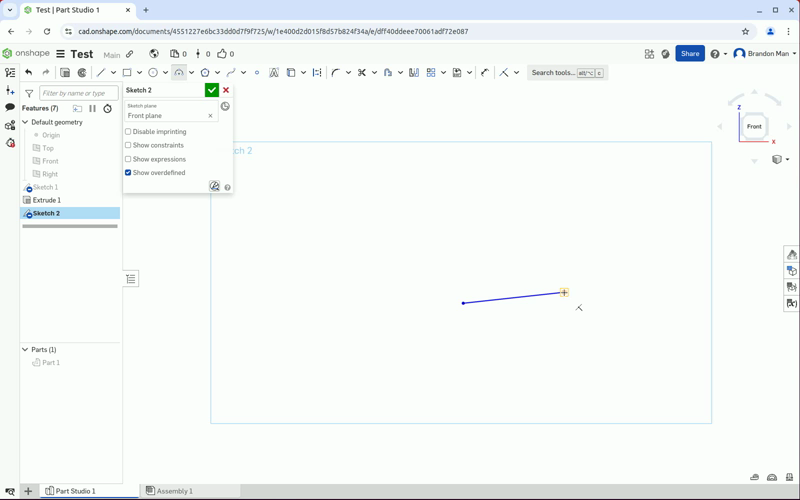
click(564, 292)
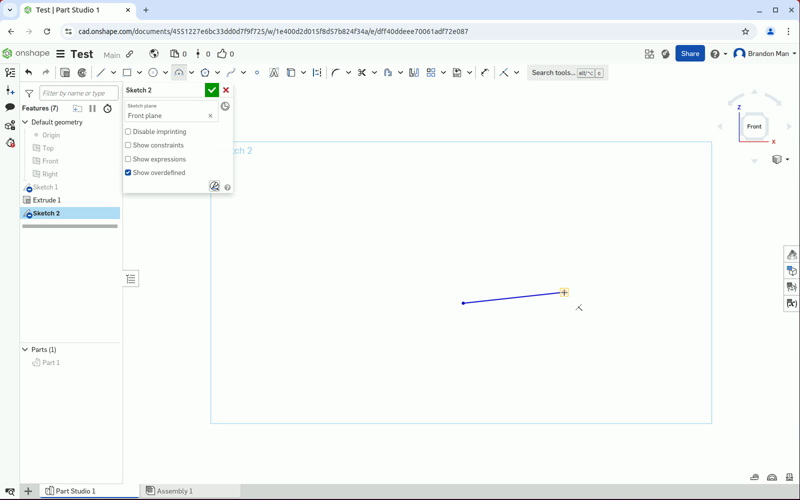
key_down(shift)
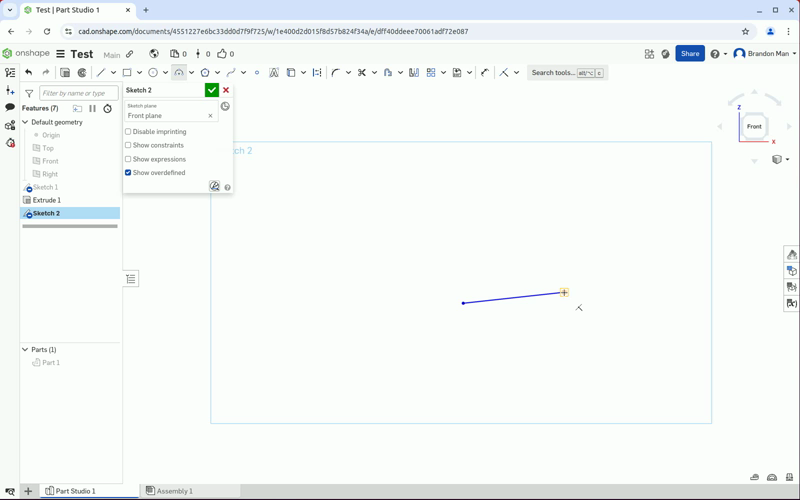
mouse_move(564, 272)
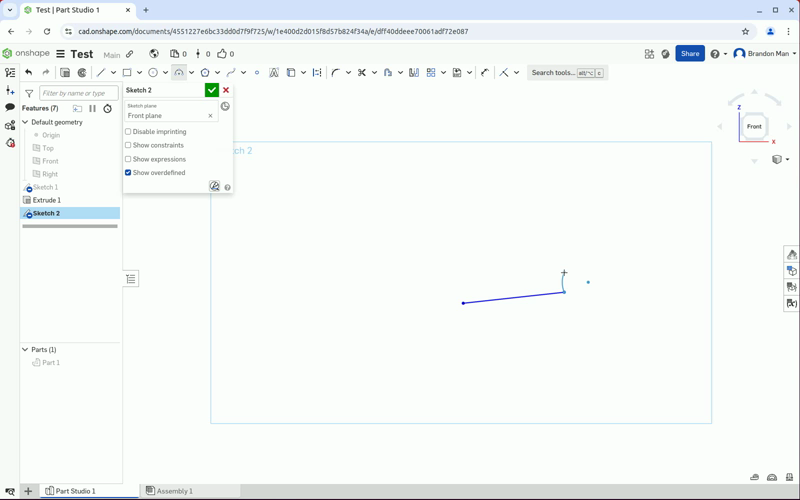
click(564, 272)
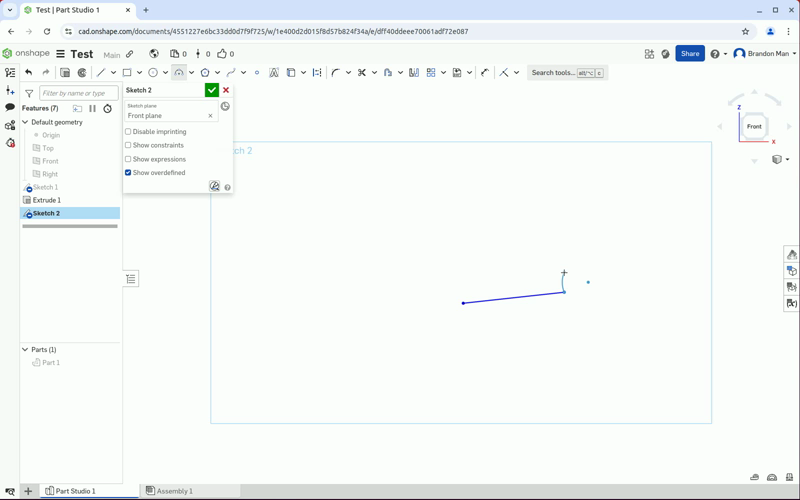
mouse_move(552, 282)
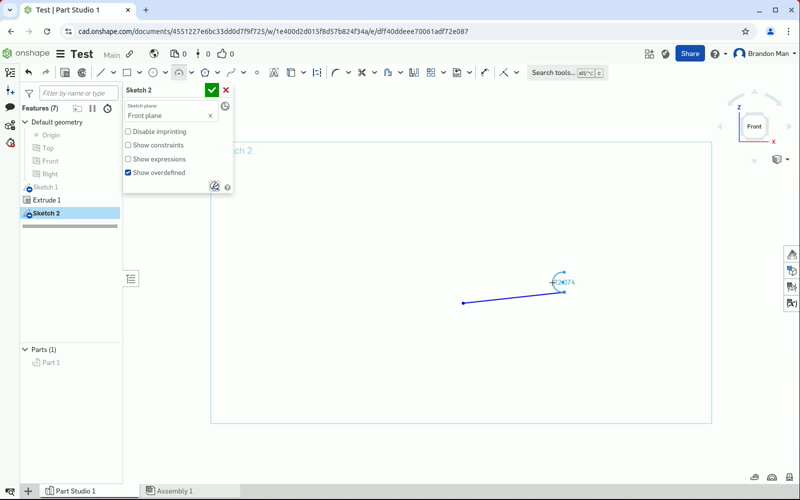
click(552, 282)
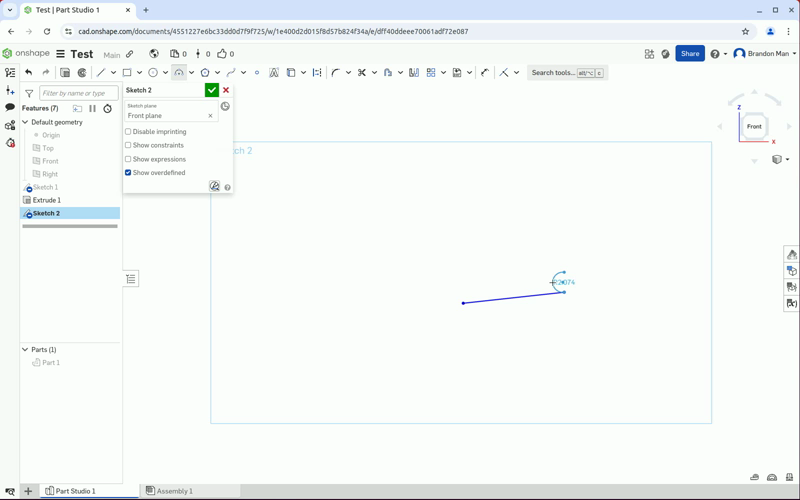
key_up(shift)
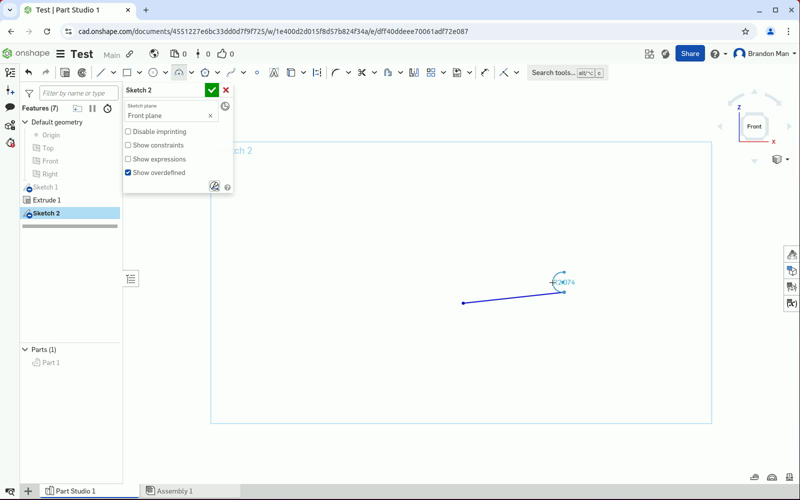
key(esc)
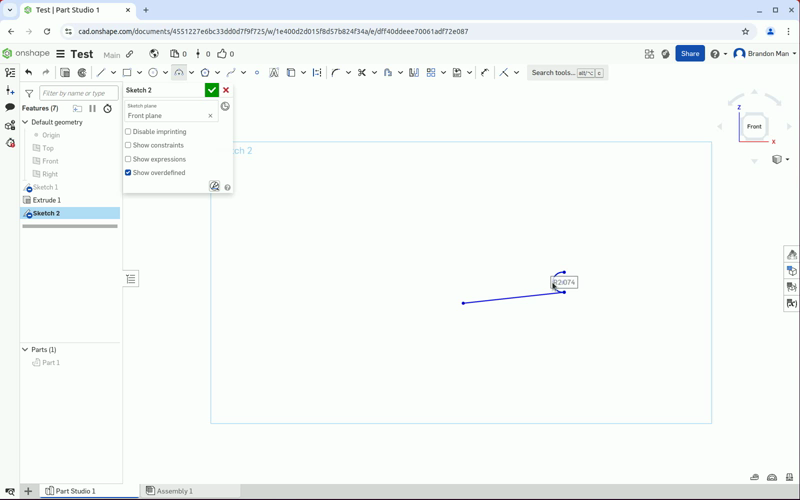
key(l)
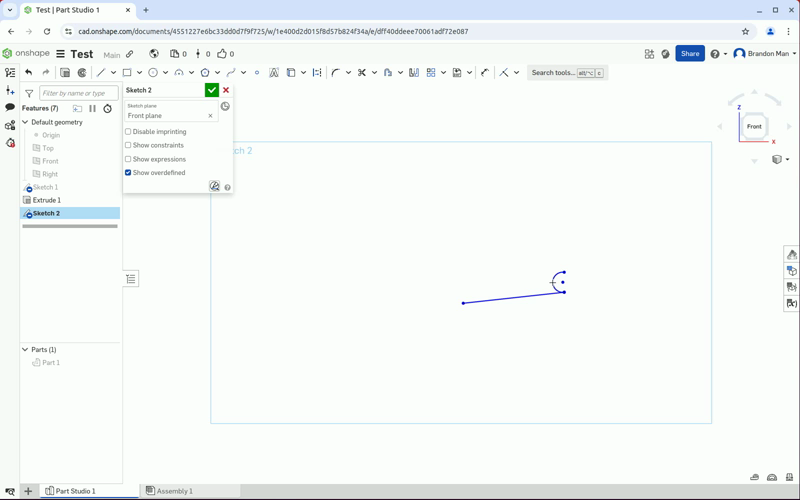
mouse_move(564, 272)
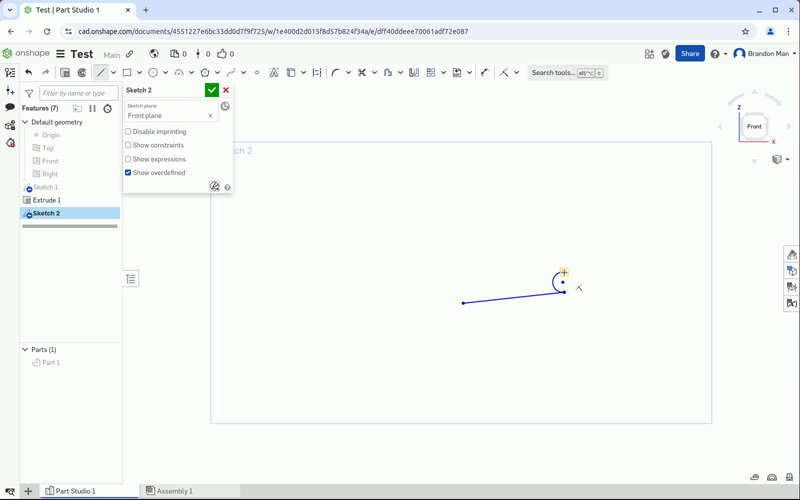
click(564, 272)
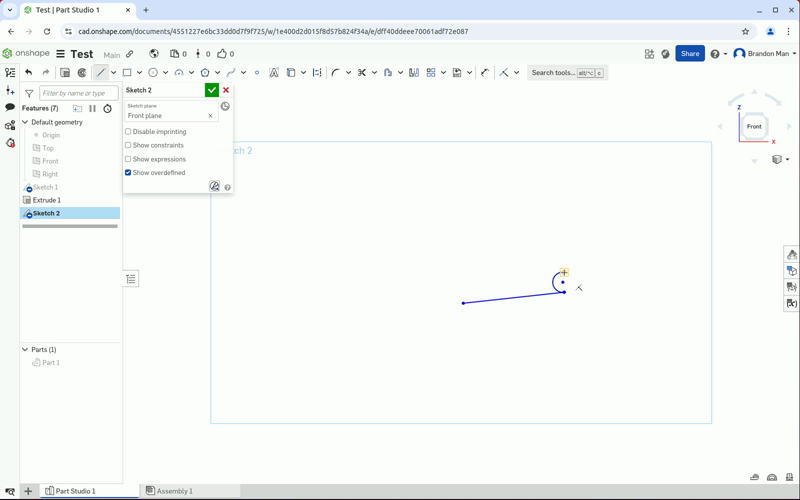
key_down(shift)
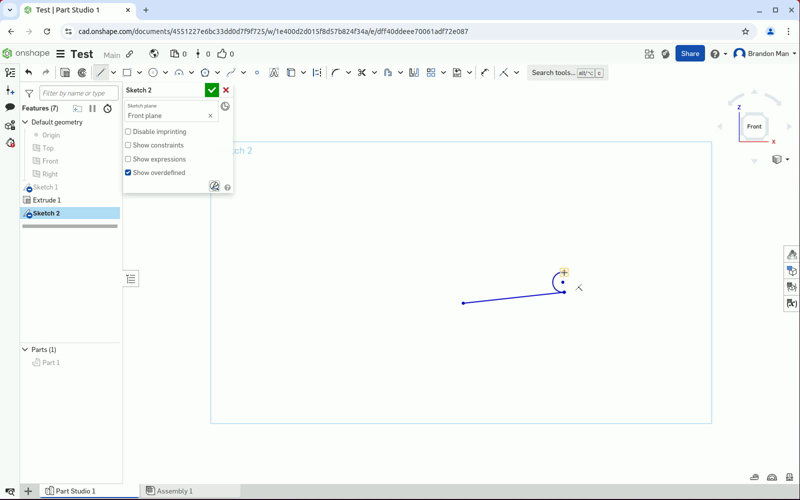
mouse_move(463, 262)
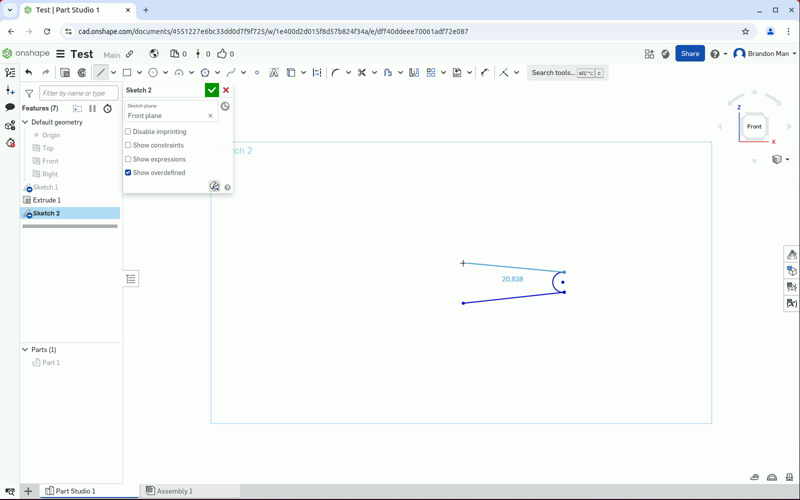
click(463, 262)
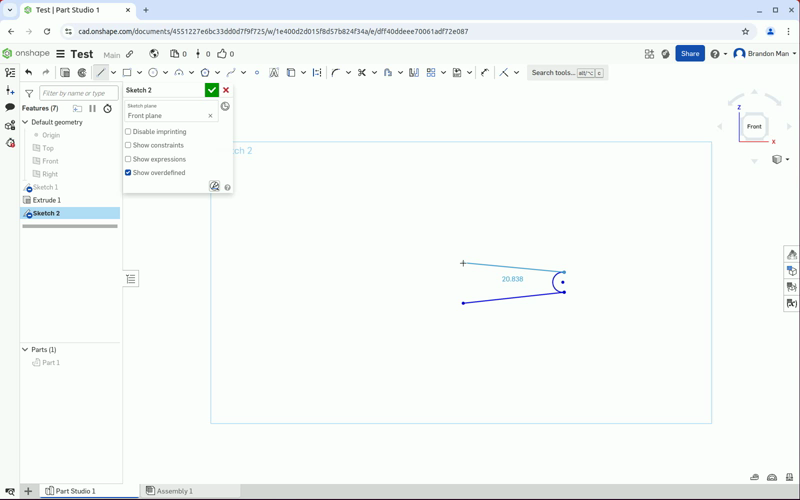
key_up(shift)
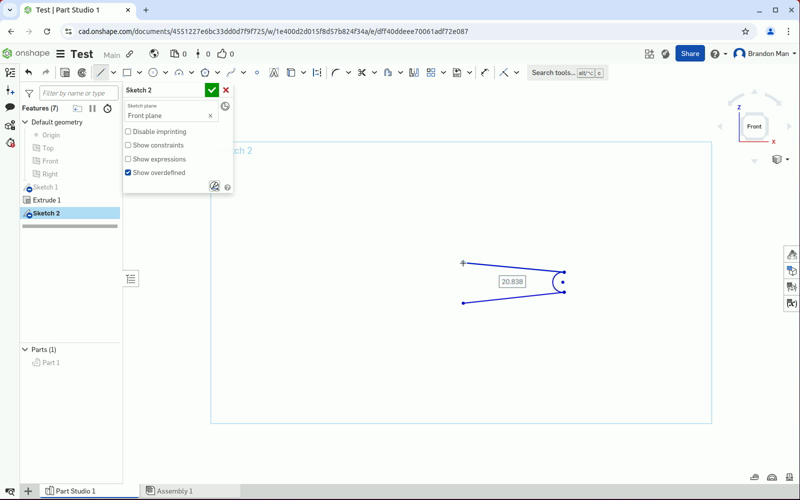
key(esc)
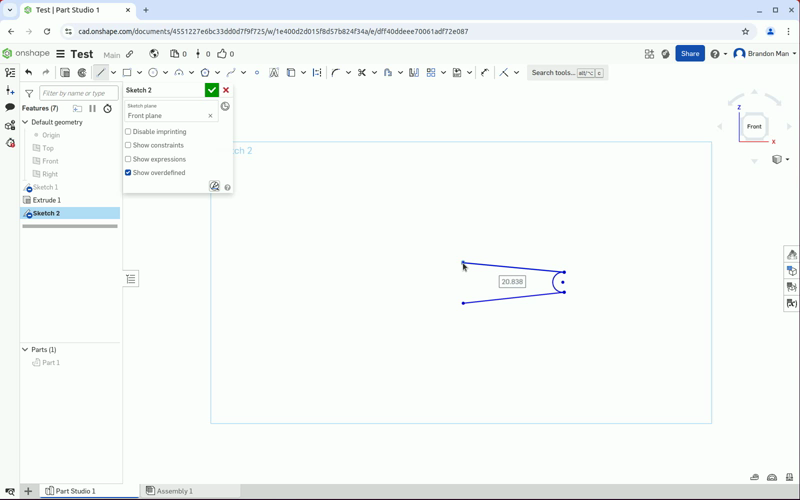
key(a)
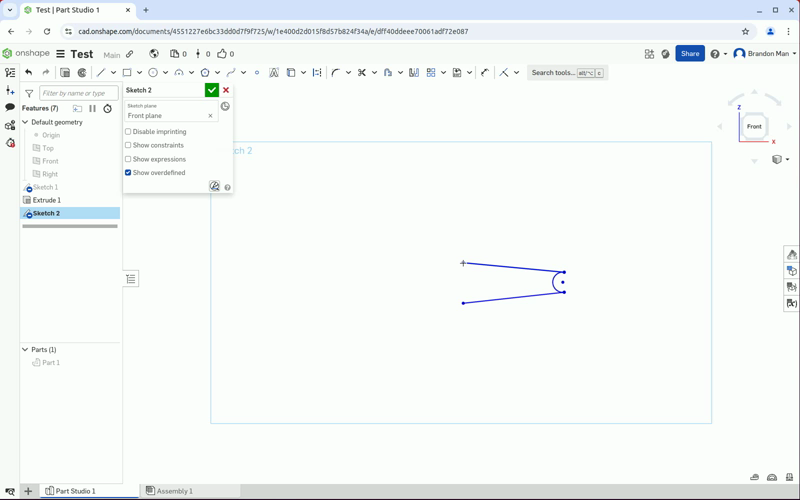
mouse_move(463, 262)
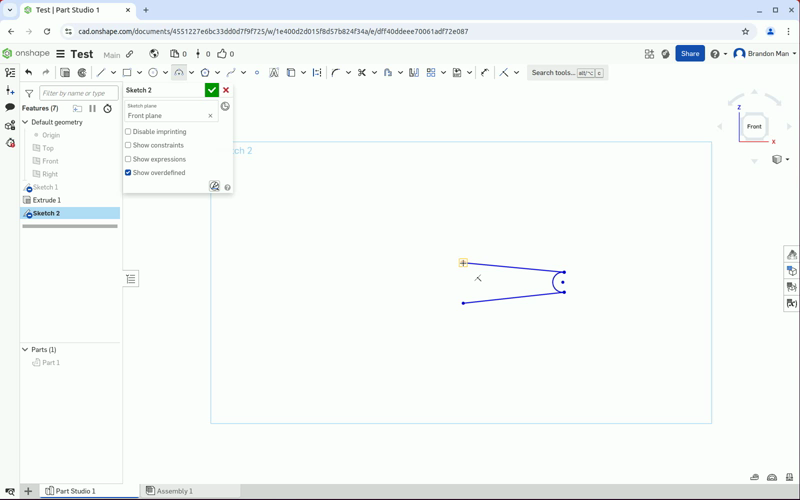
click(463, 262)
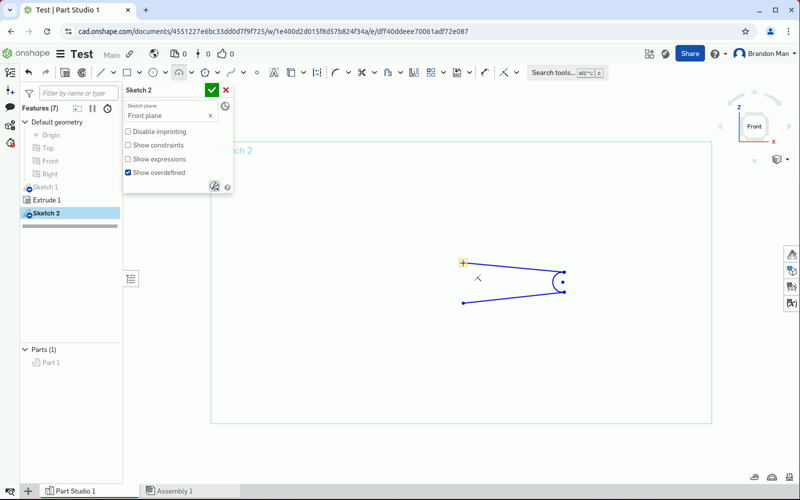
mouse_move(463, 303)
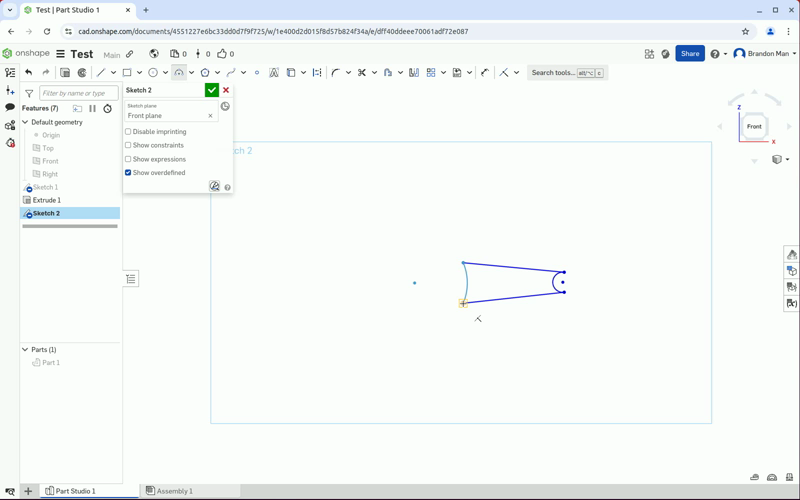
click(463, 303)
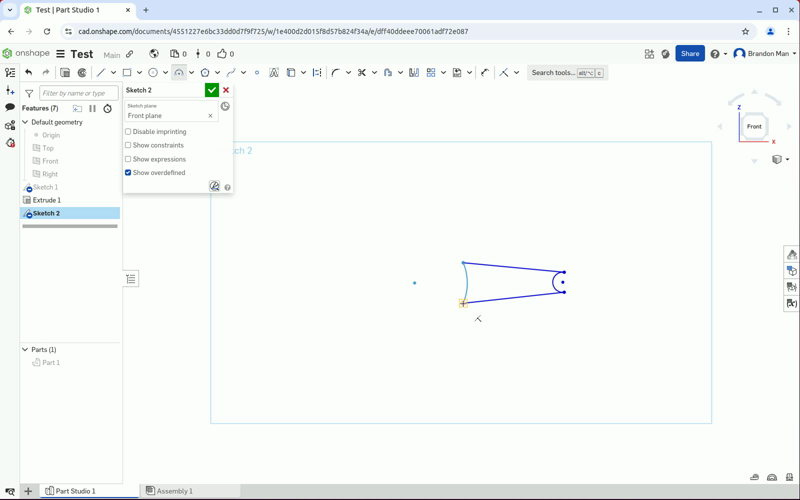
key_down(shift)
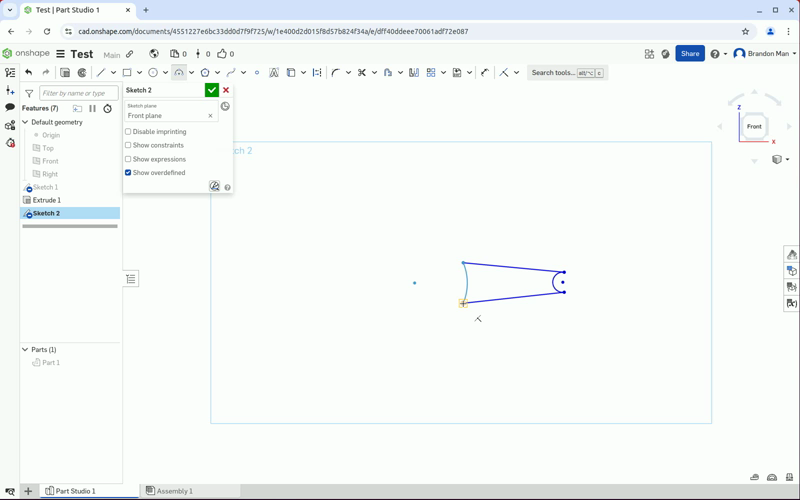
mouse_move(481, 282)
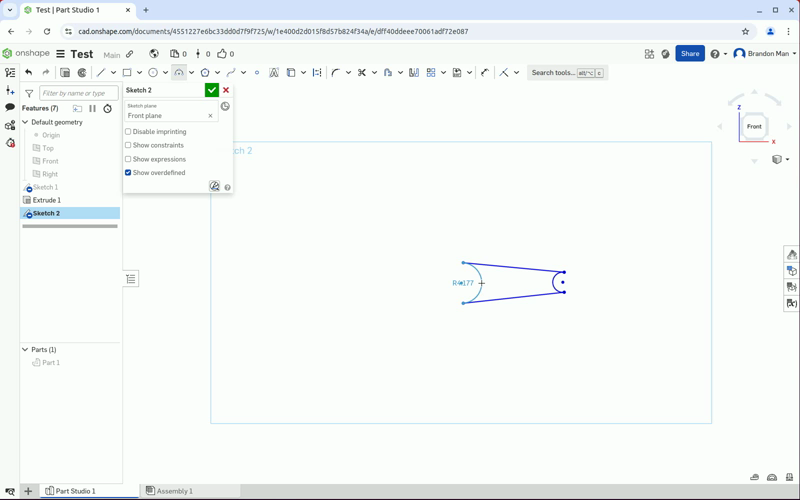
click(481, 282)
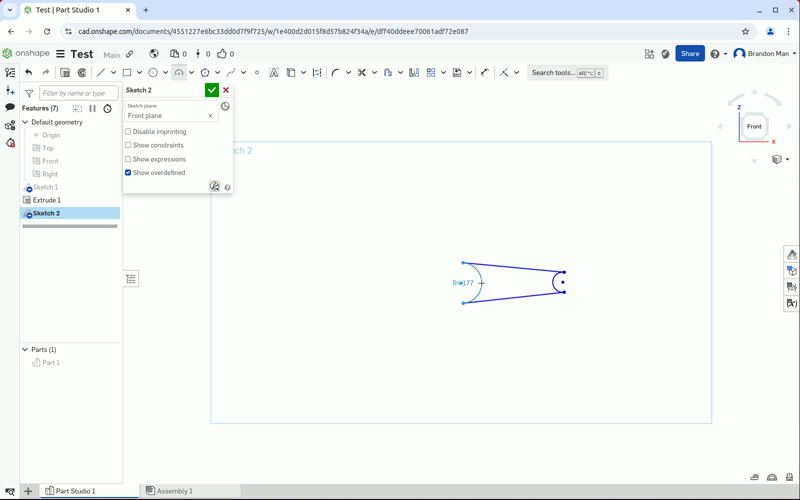
key_up(shift)
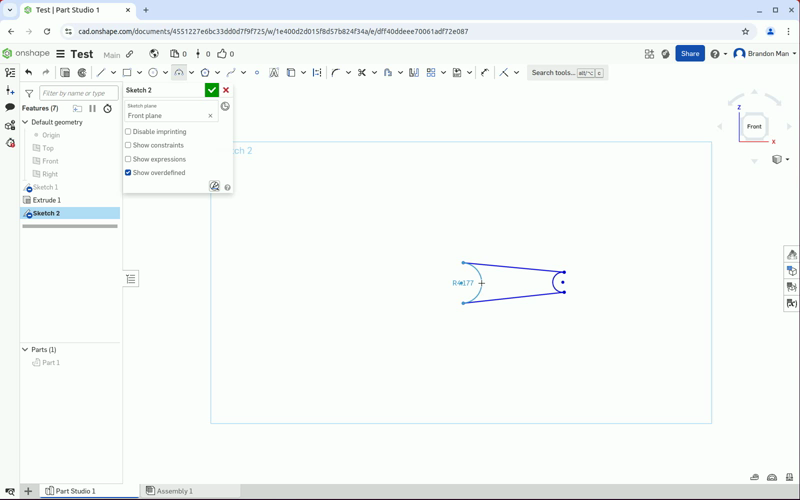
key(esc)
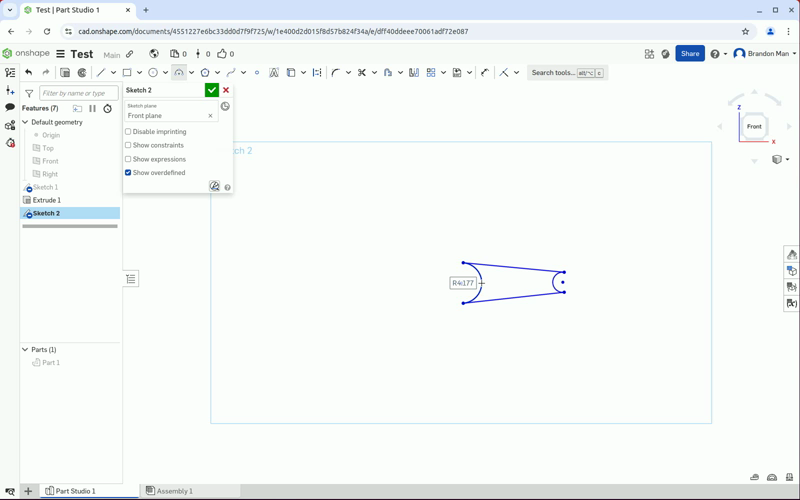
key(l)
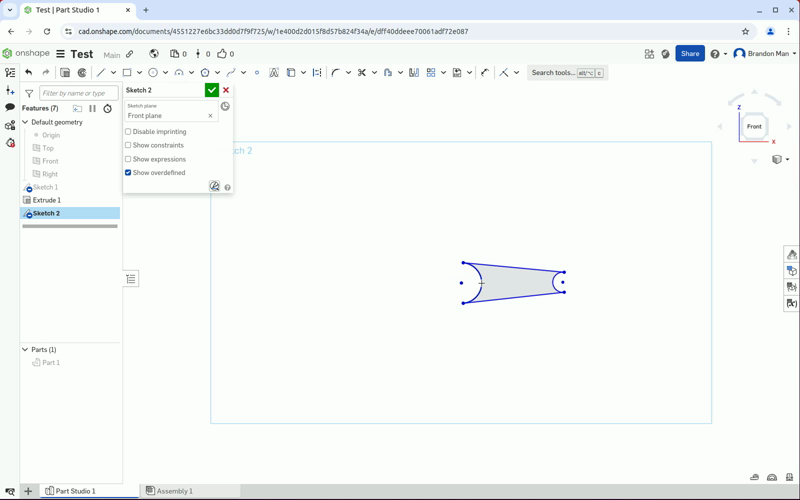
key_down(shift)
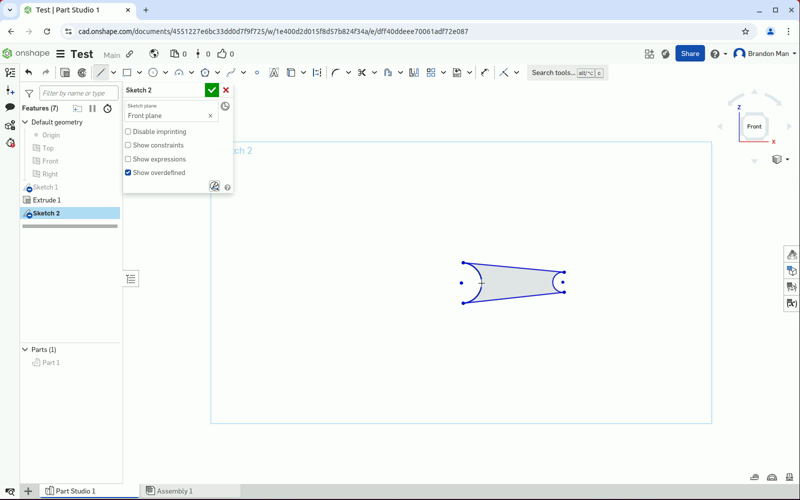
mouse_move(492, 288)
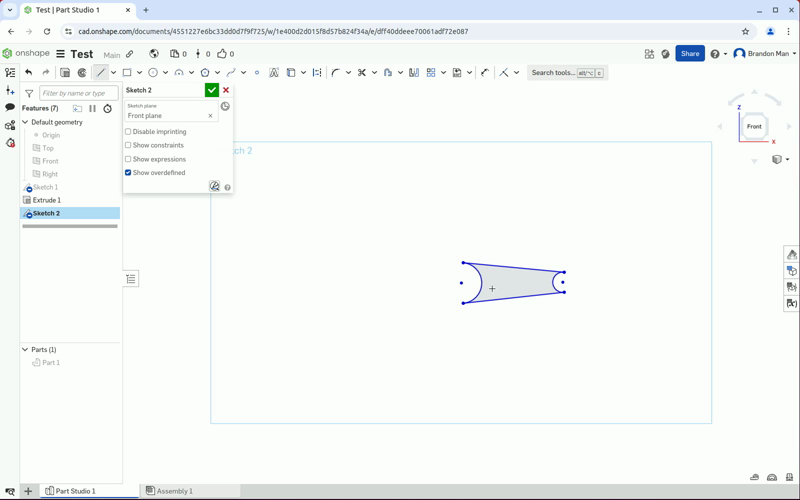
click(492, 288)
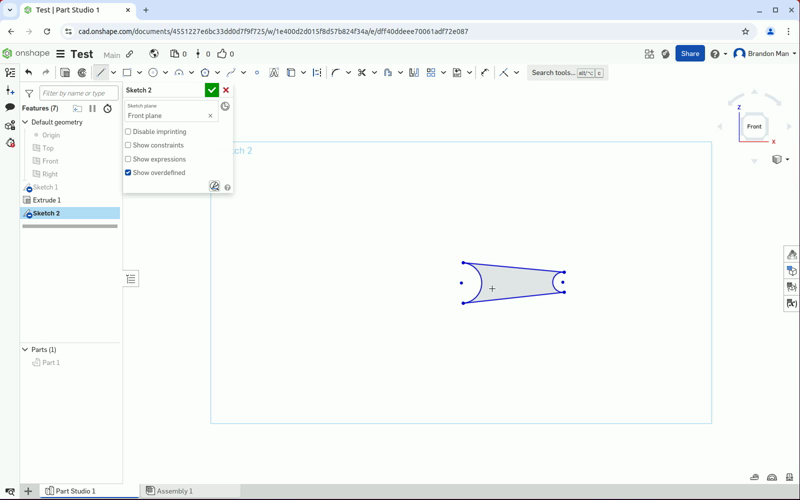
key_up(shift)
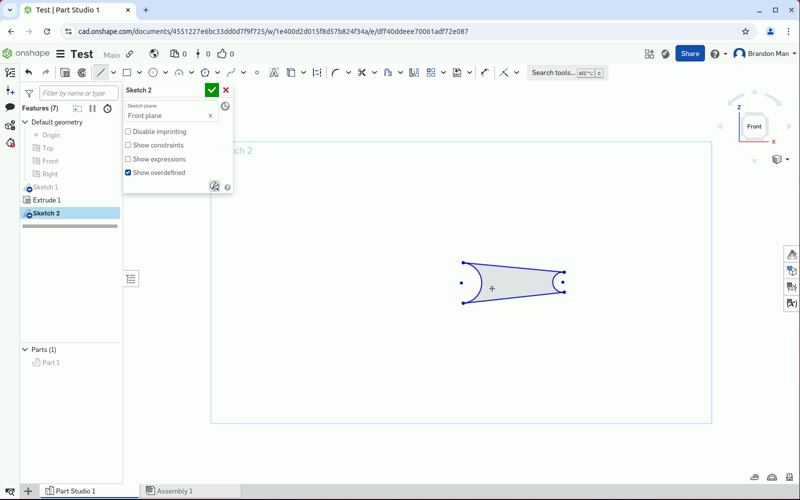
key_down(shift)
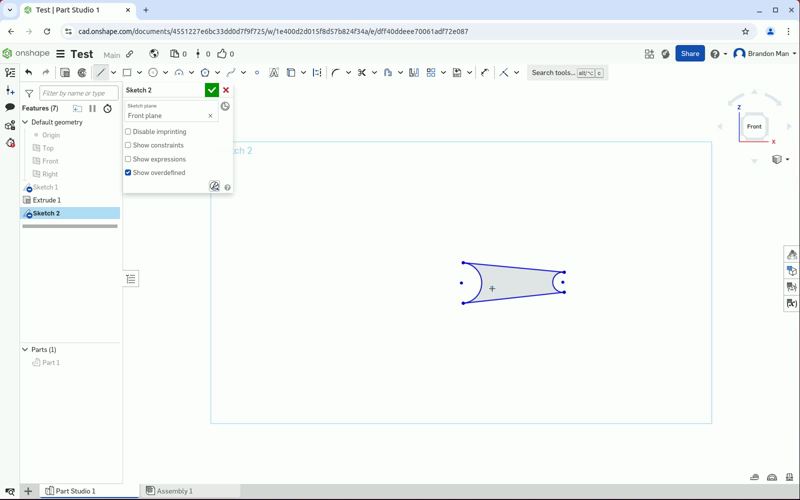
mouse_move(522, 288)
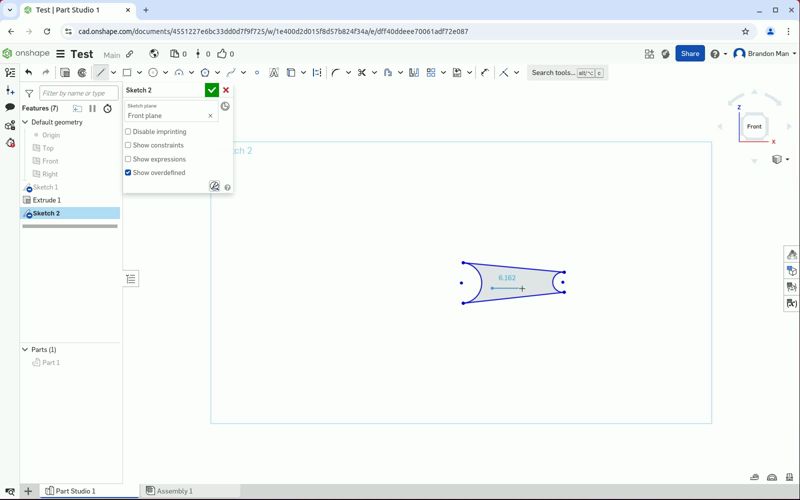
mouse_move(532, 288)
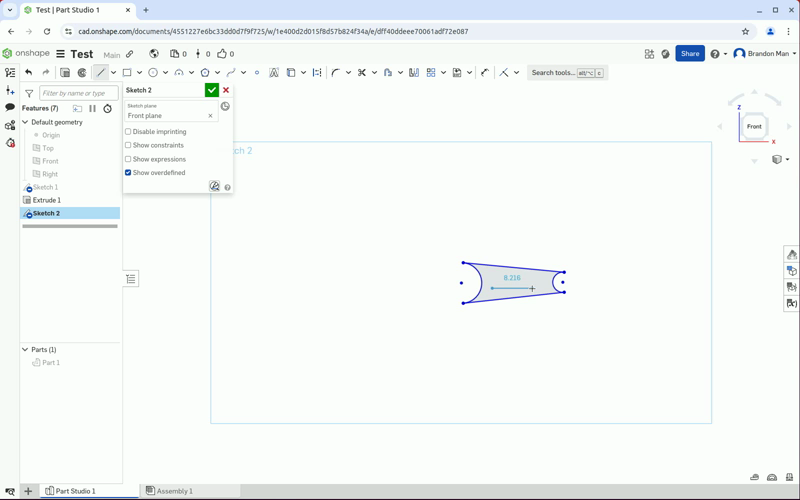
click(532, 288)
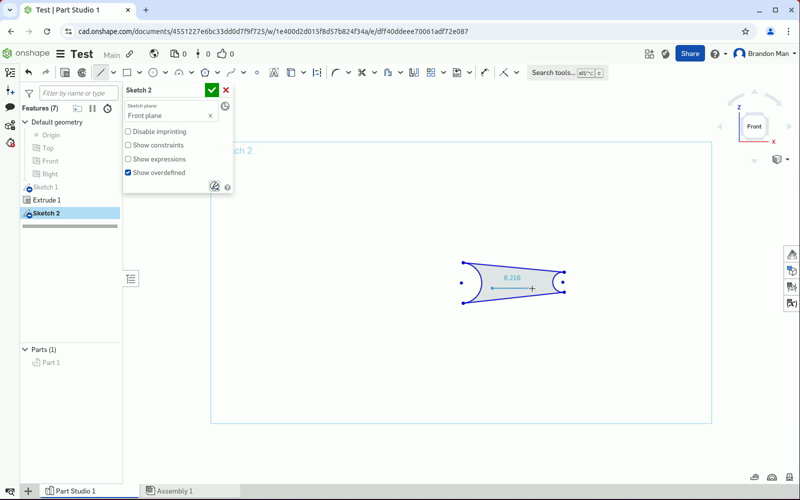
key_up(shift)
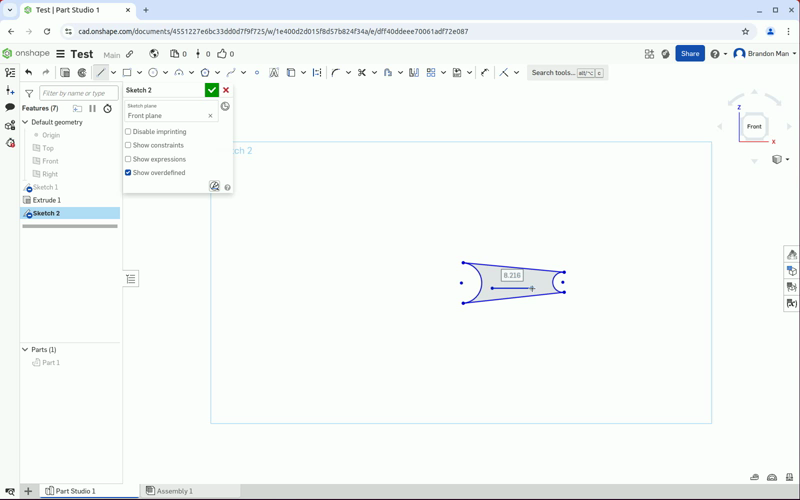
key(esc)
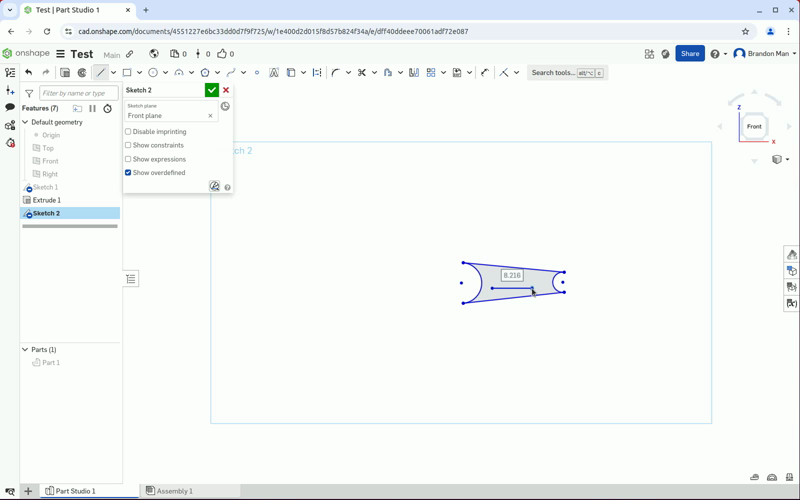
key(a)
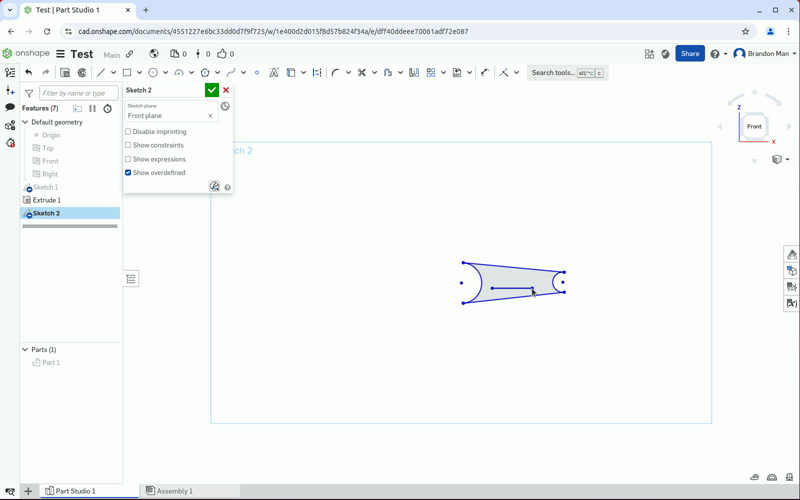
mouse_move(532, 288)
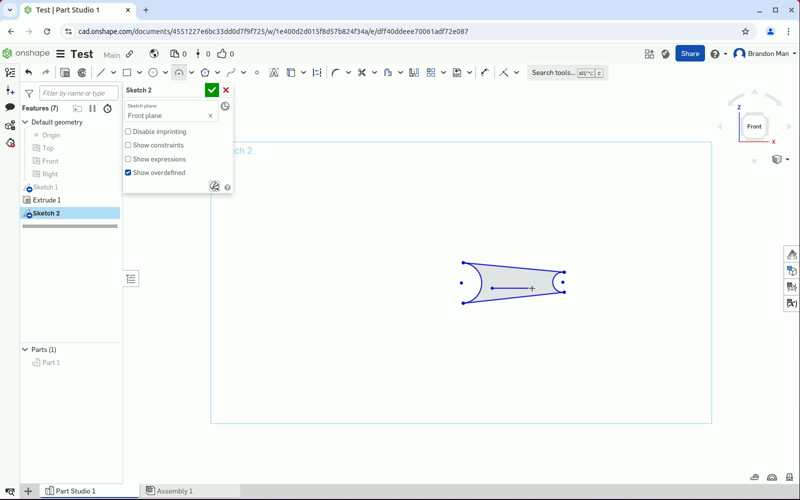
click(532, 288)
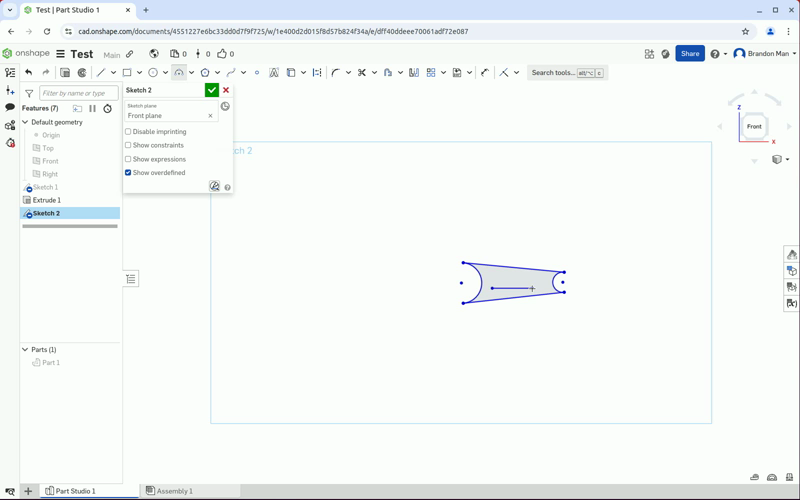
key_down(shift)
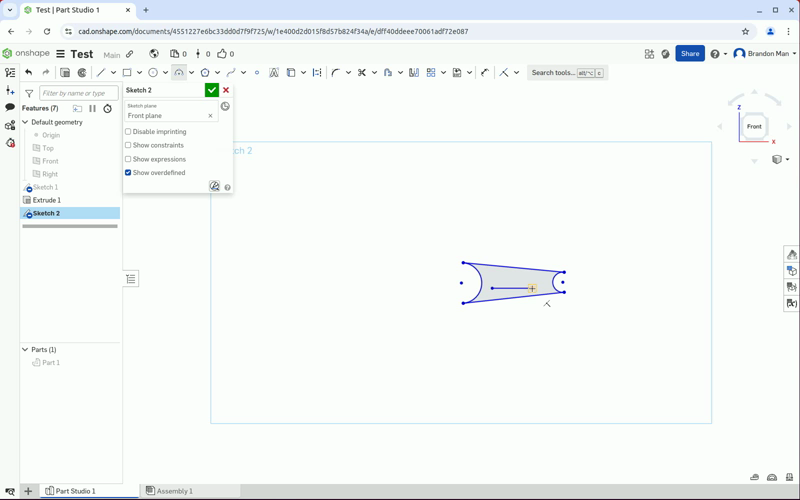
mouse_move(532, 277)
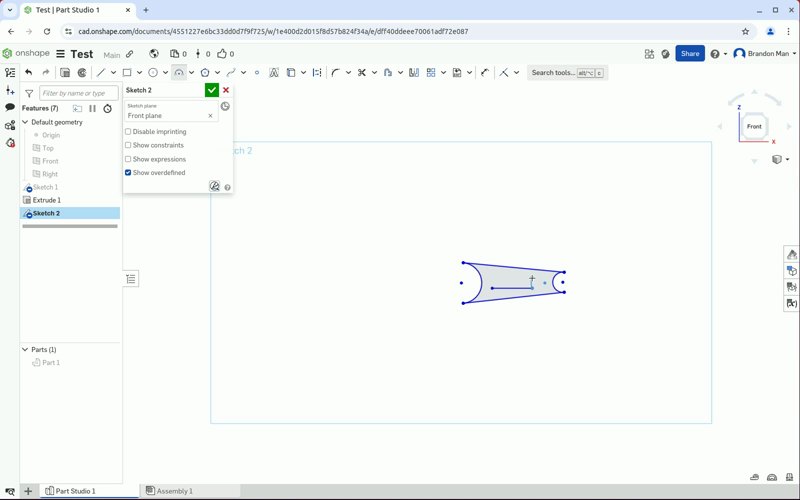
click(532, 277)
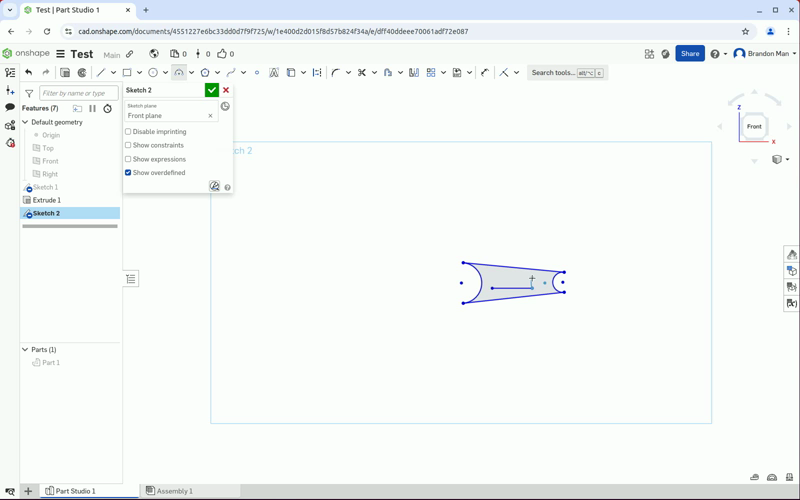
mouse_move(537, 282)
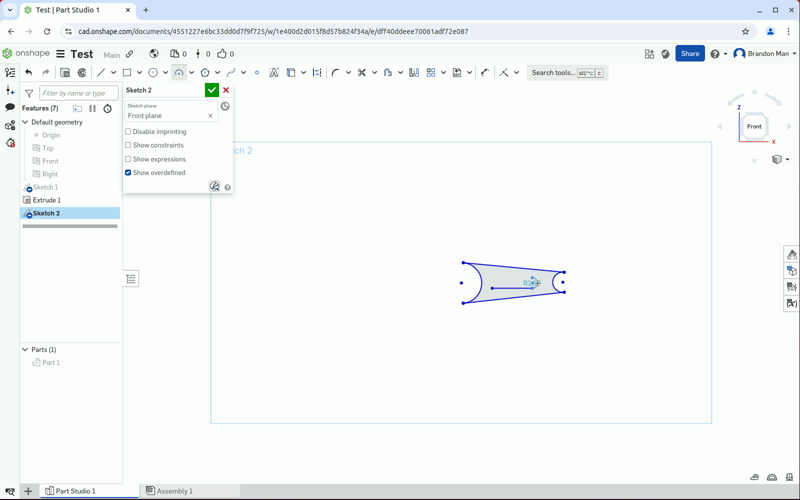
click(537, 282)
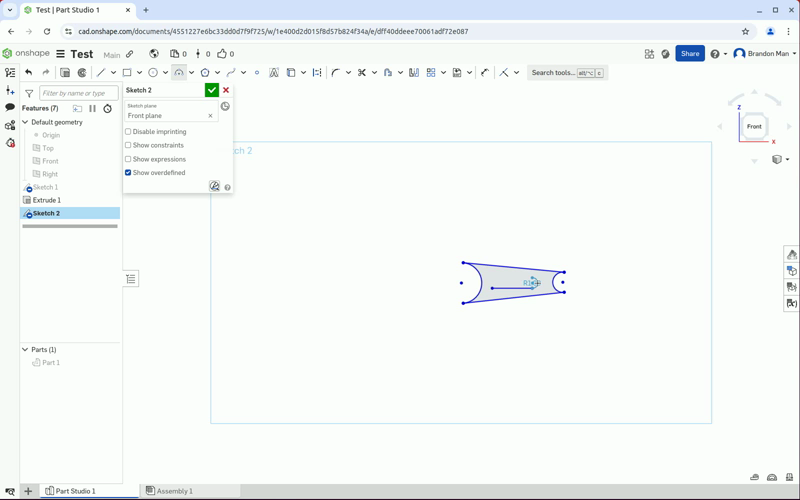
key_up(shift)
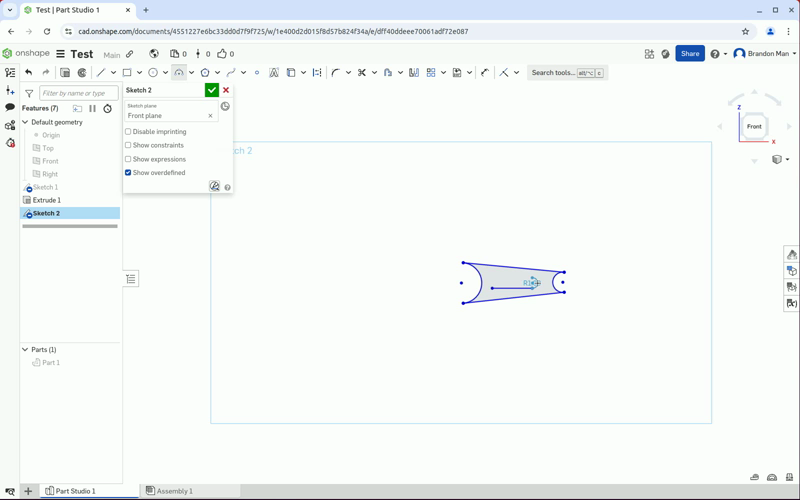
key(esc)
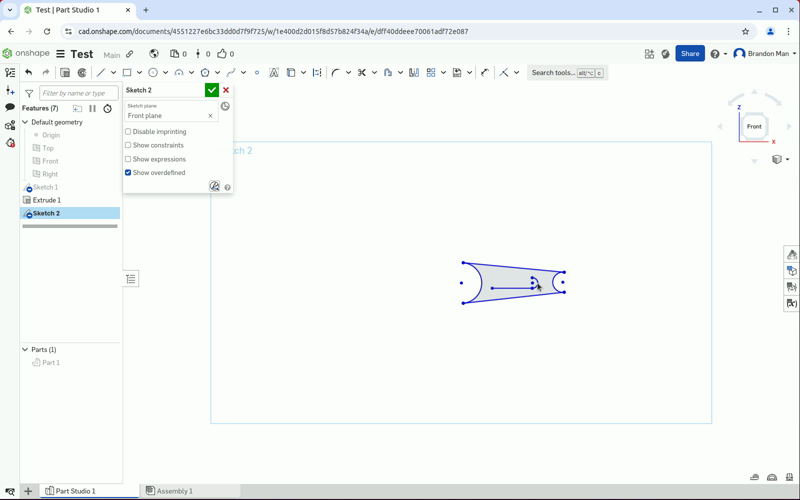
key(l)
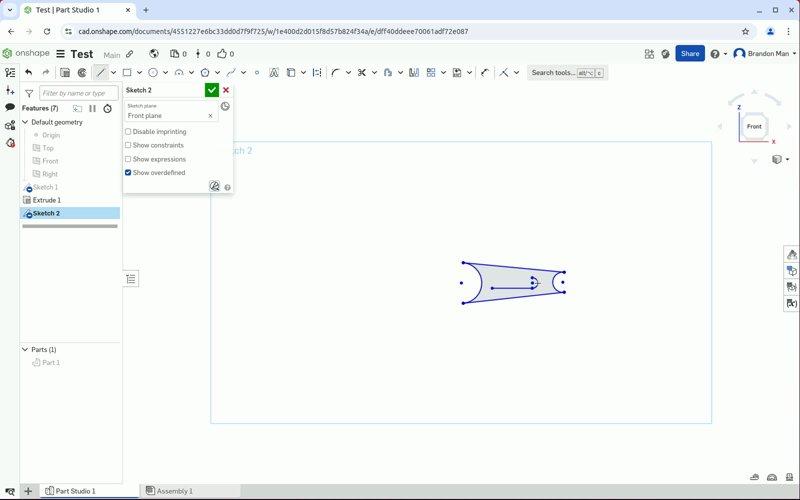
mouse_move(532, 277)
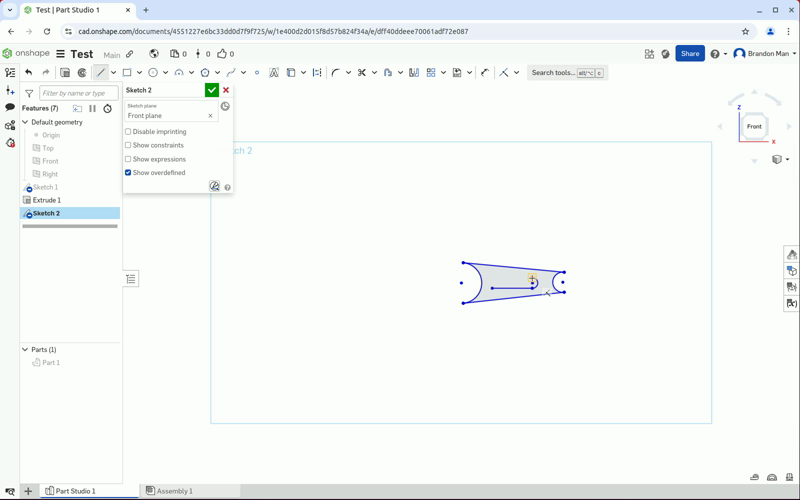
click(532, 277)
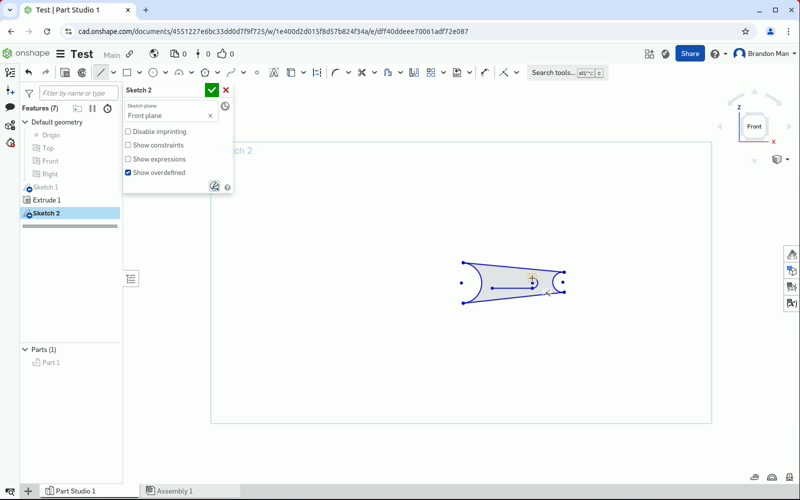
key_down(shift)
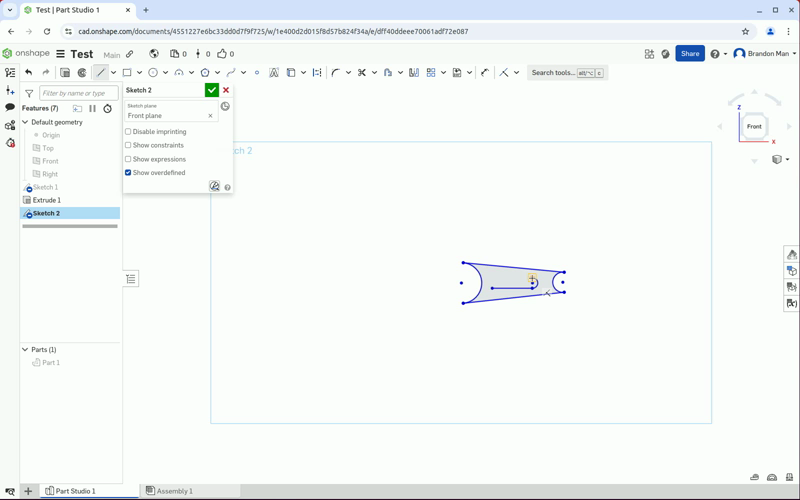
mouse_move(562, 277)
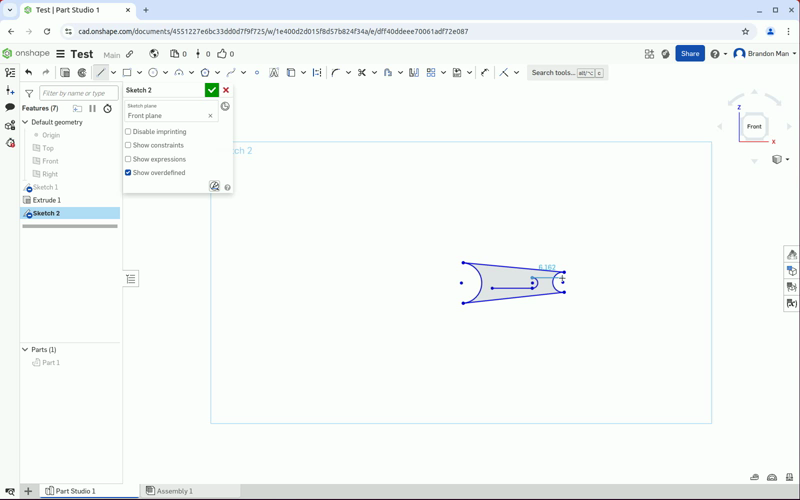
mouse_move(492, 277)
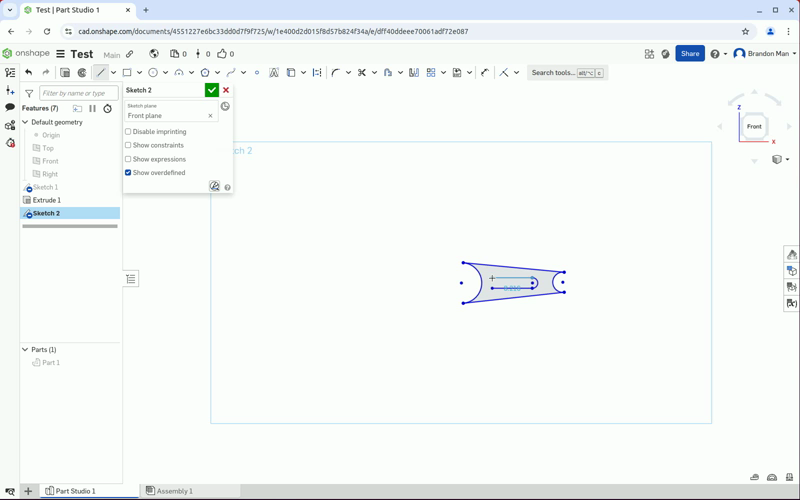
click(492, 277)
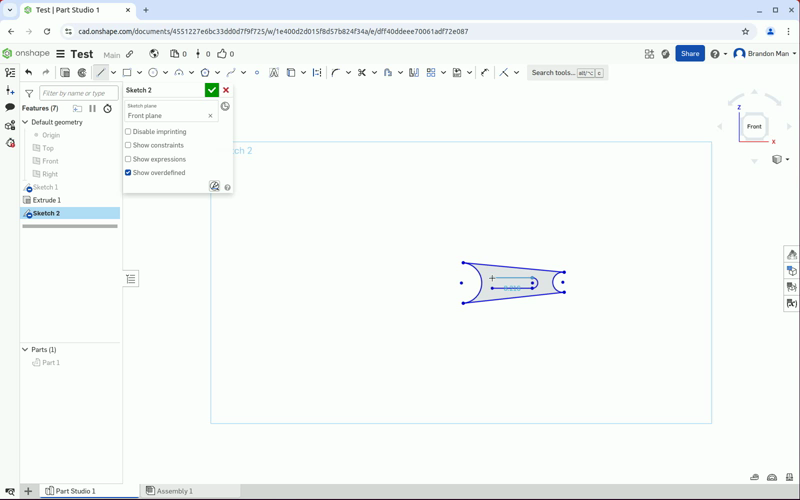
key_up(shift)
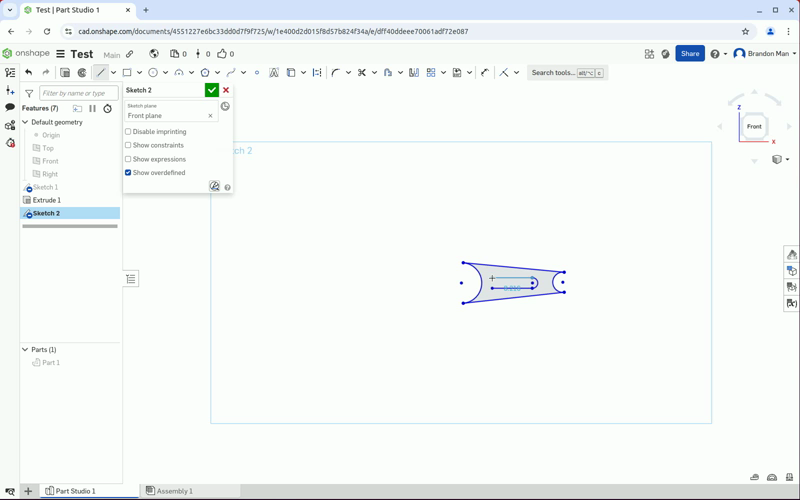
key(esc)
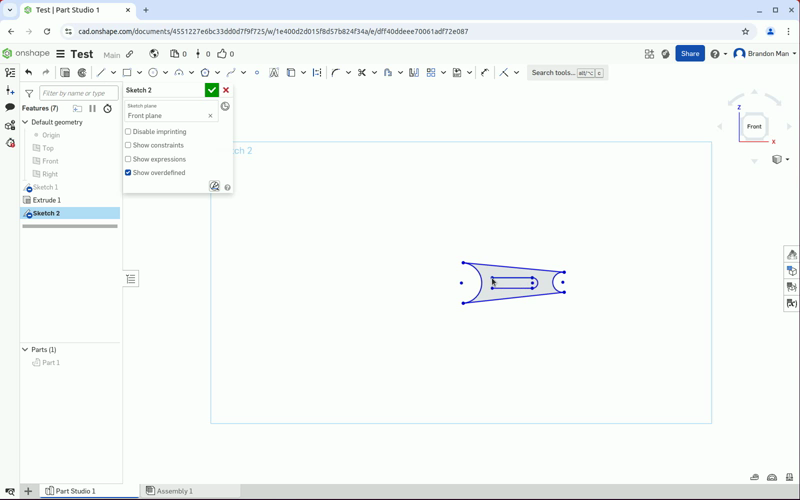
key(a)
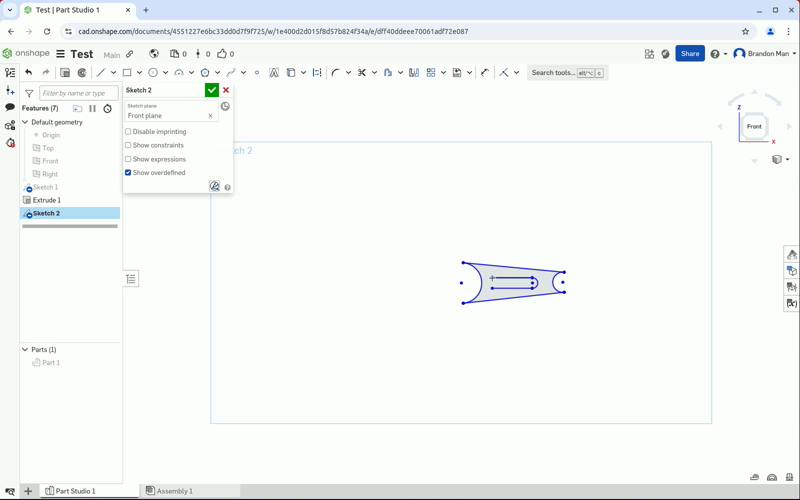
mouse_move(492, 277)
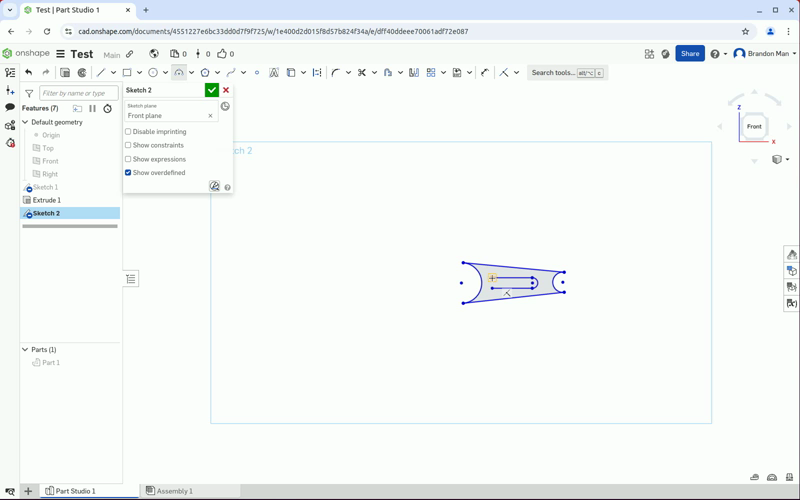
click(492, 277)
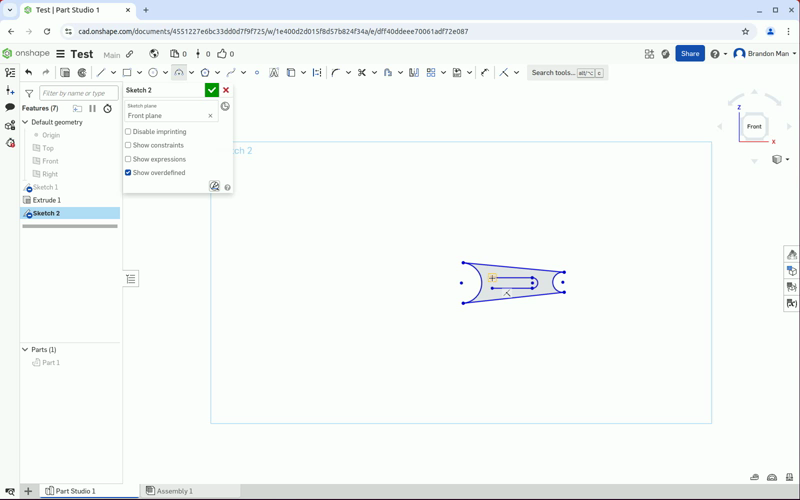
mouse_move(492, 288)
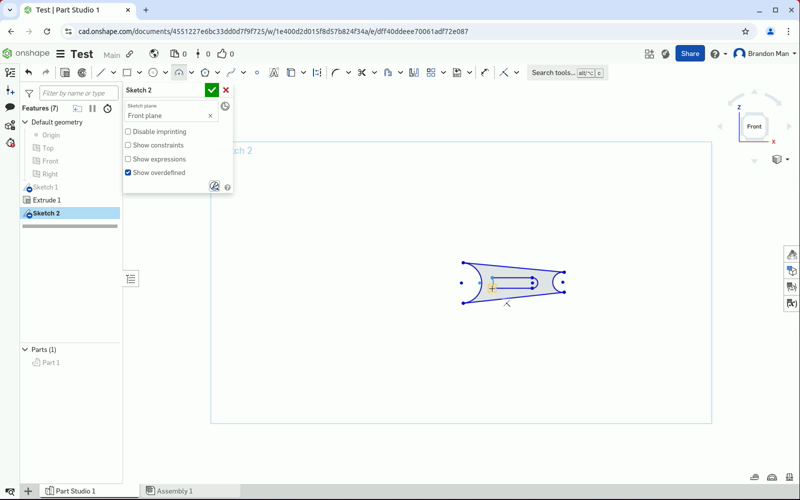
click(492, 288)
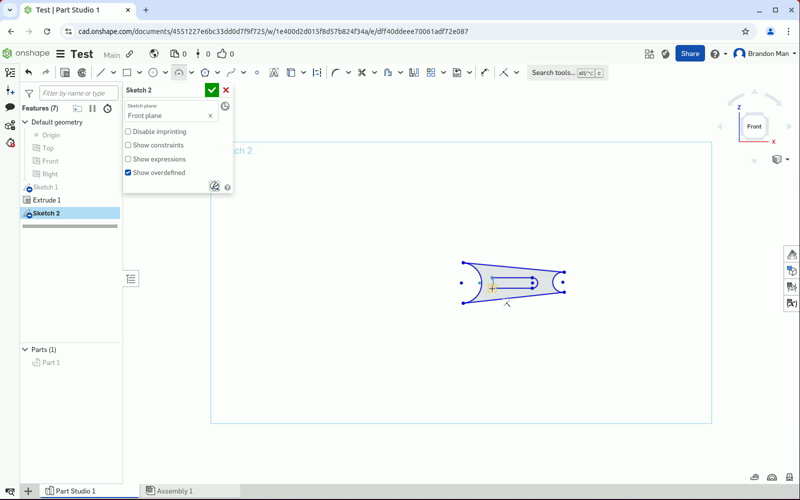
key_down(shift)
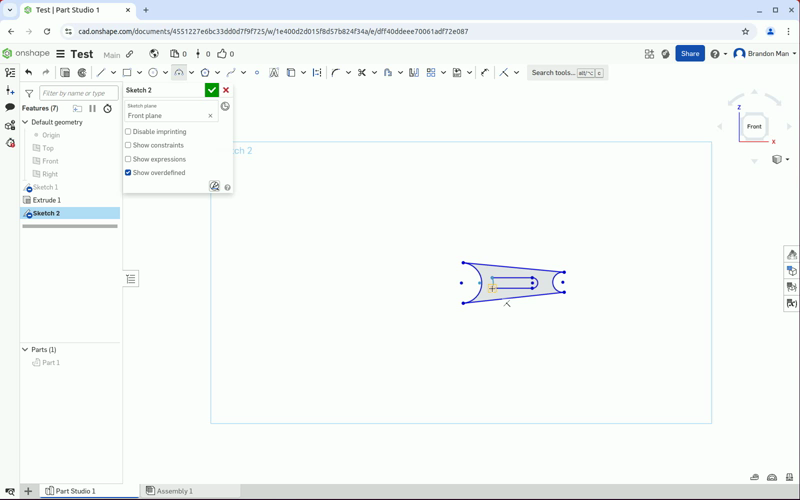
mouse_move(486, 282)
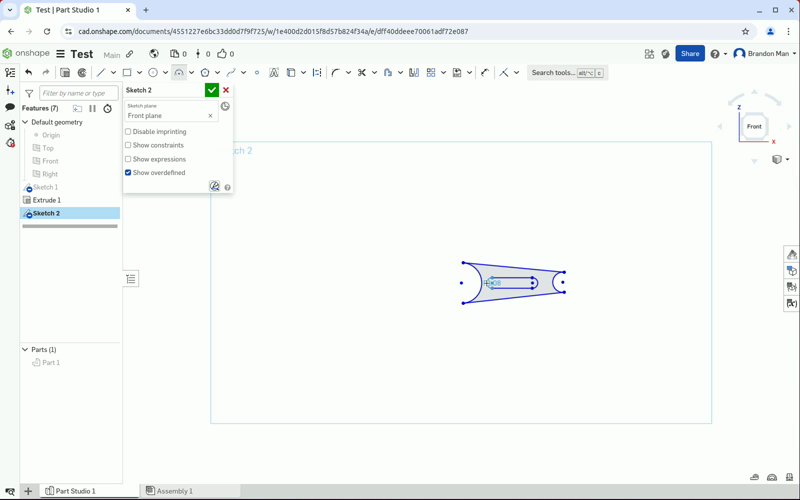
click(486, 282)
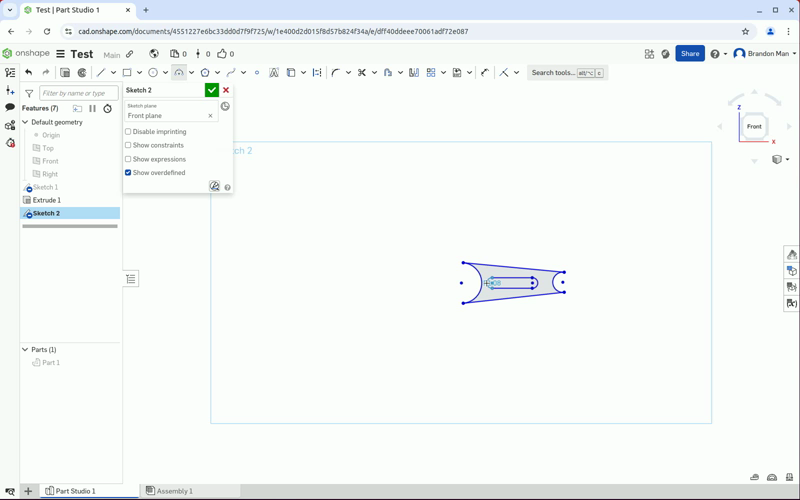
key_up(shift)
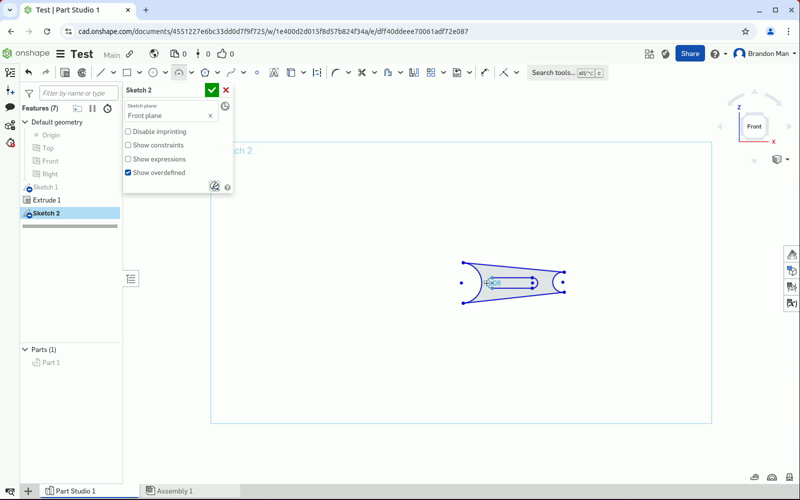
key(esc)
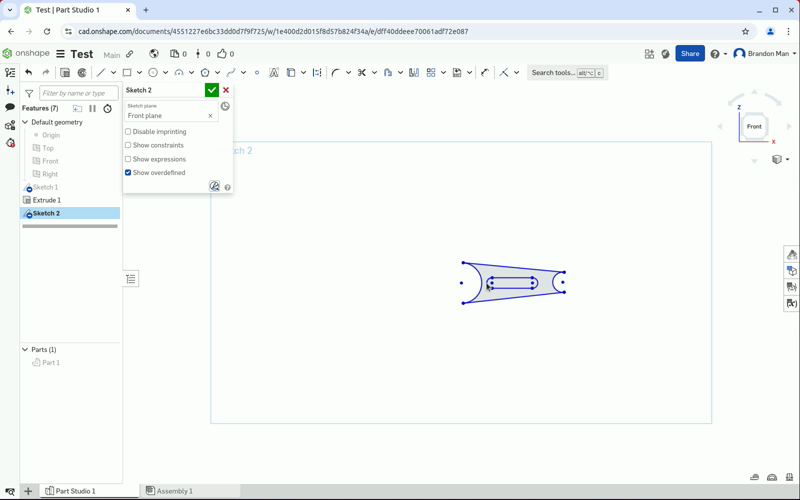
mouse_move(542, 279)
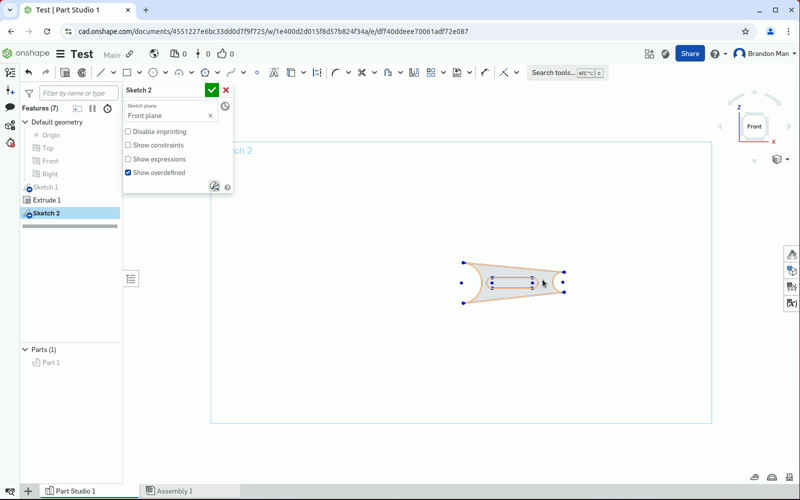
click(542, 279)
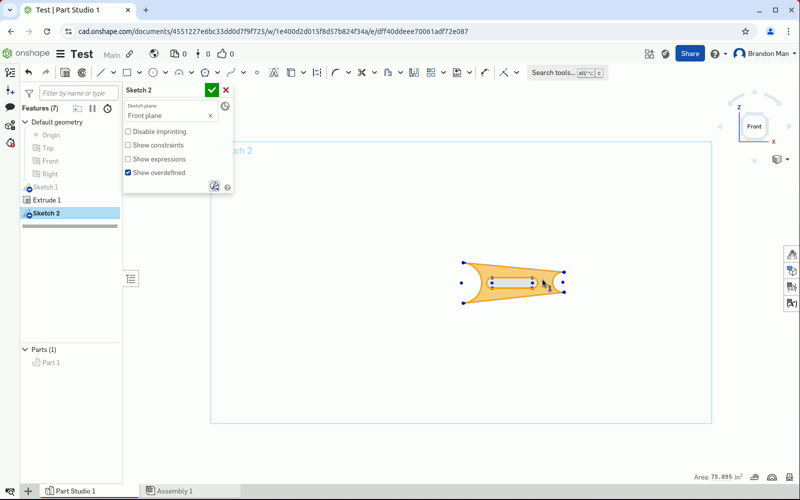
mouse_move(73, 352)
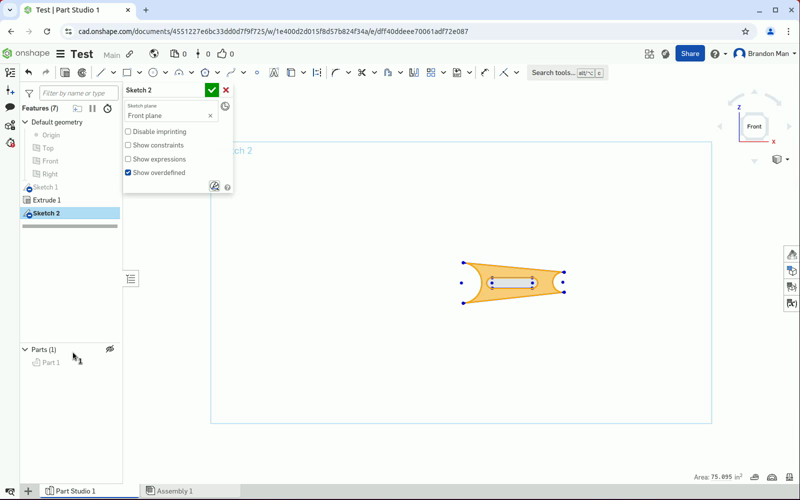
key(shift+y)
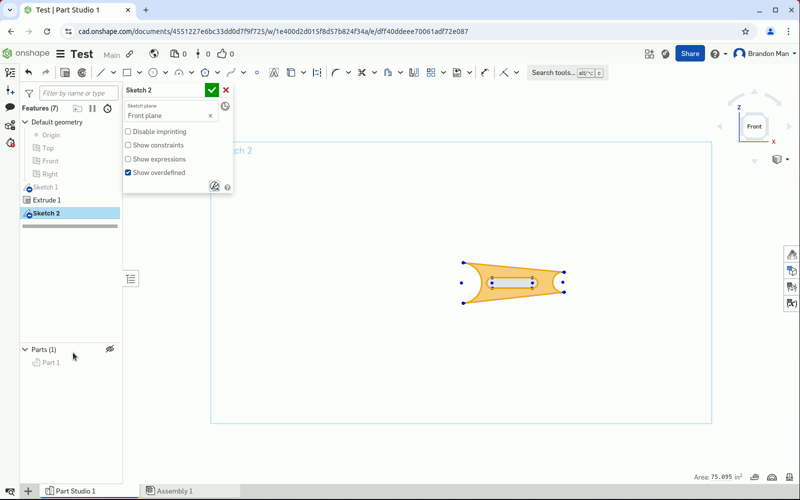
key(shift+e)
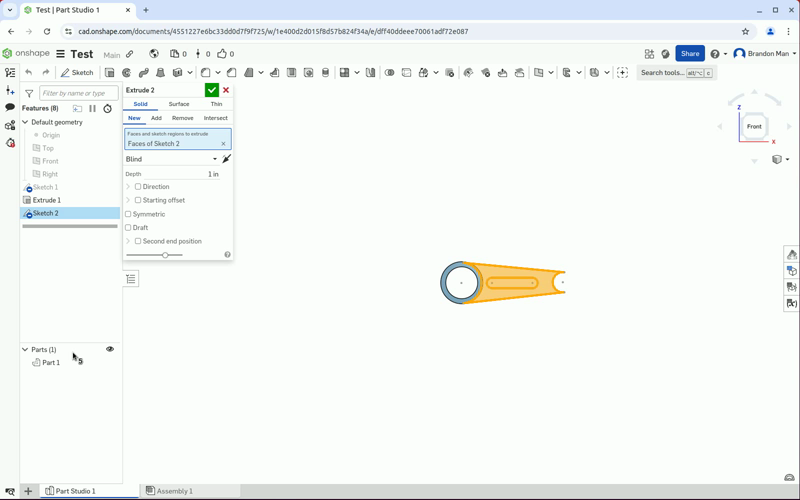
mouse_move(143, 106)
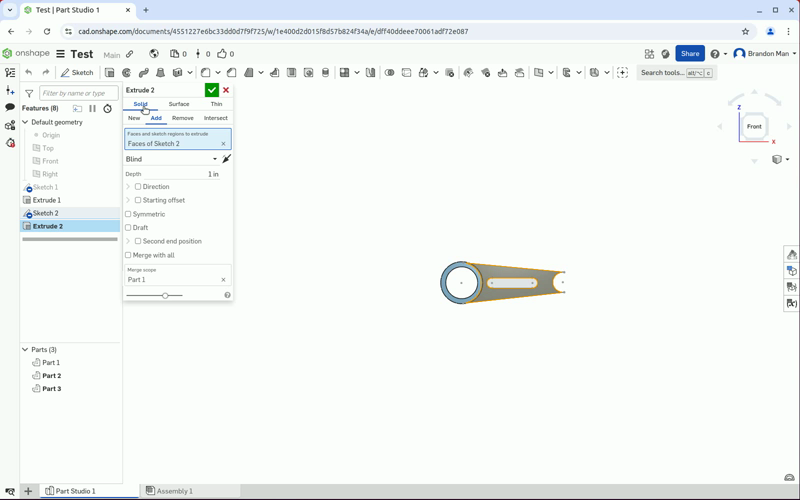
click(143, 106)
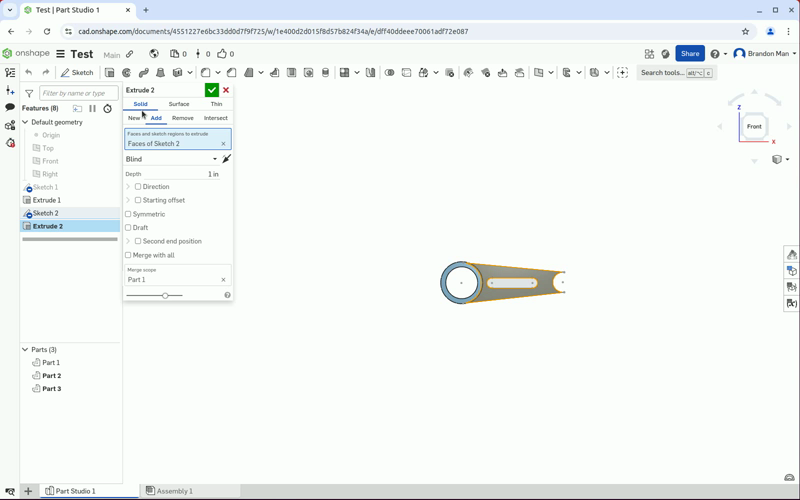
mouse_move(137, 120)
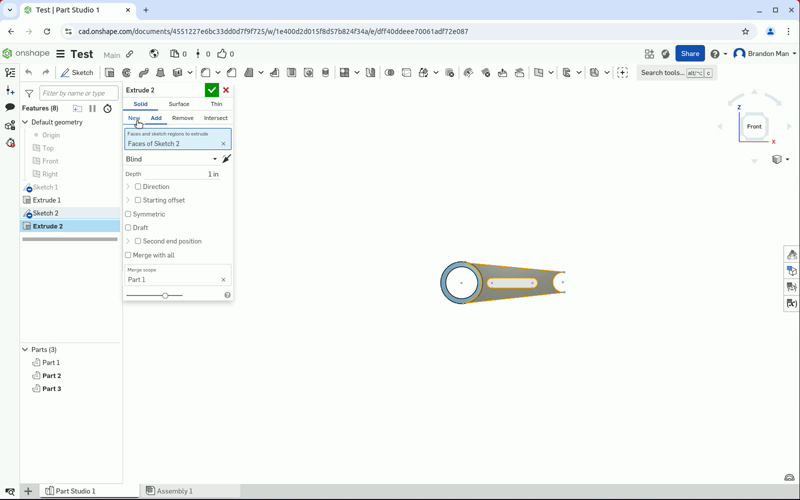
click(137, 120)
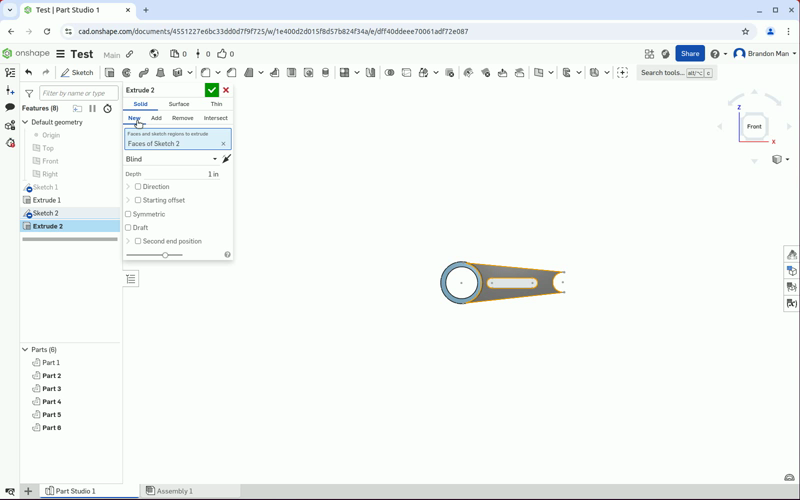
key(tab, 4)
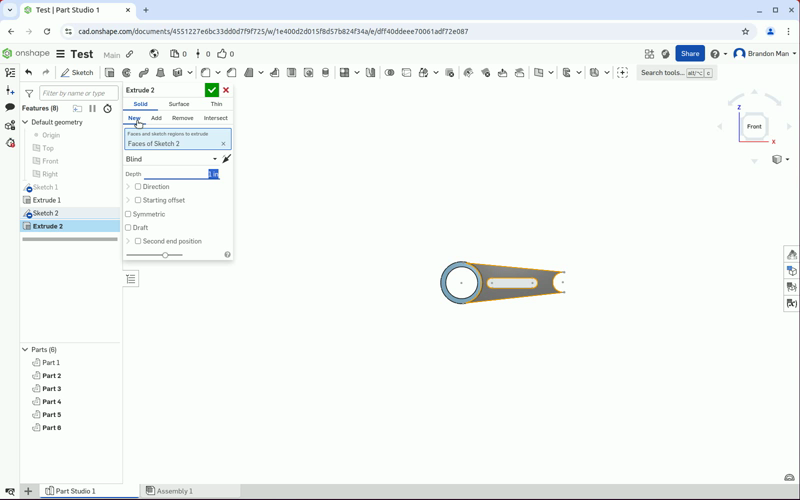
text(4.092)
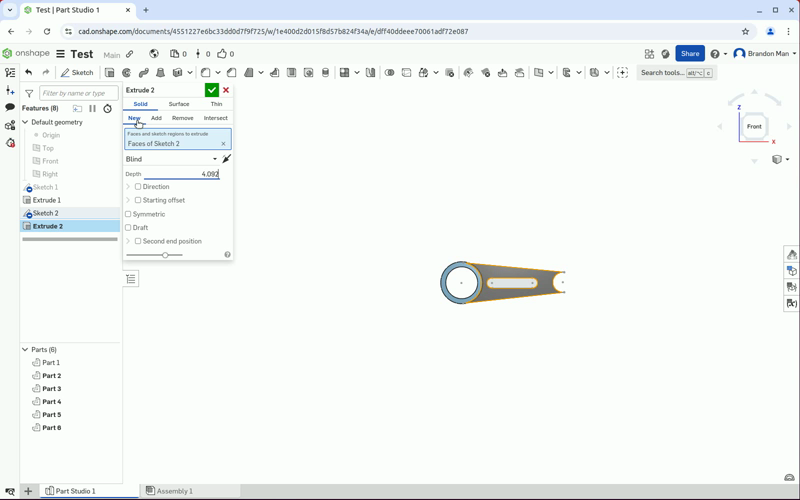
key(enter)
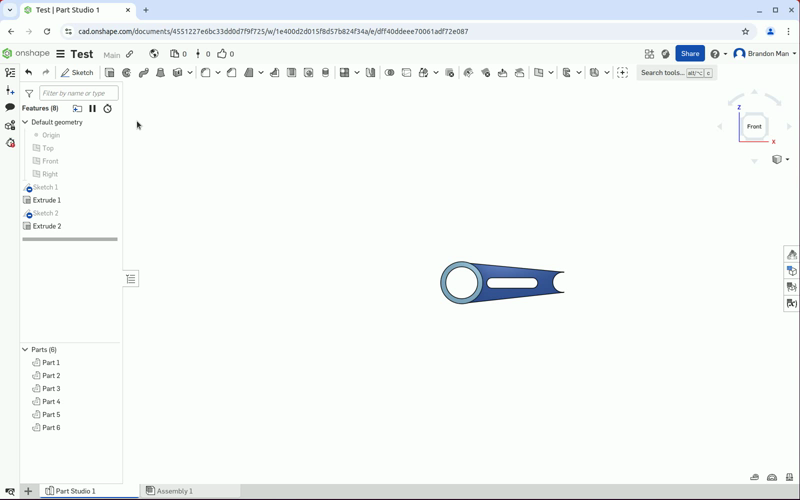
key(shift+h)
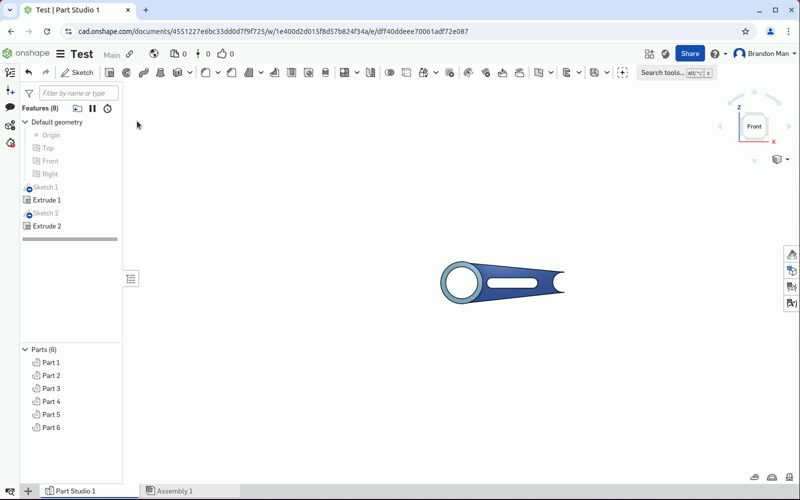
key(shift+h)
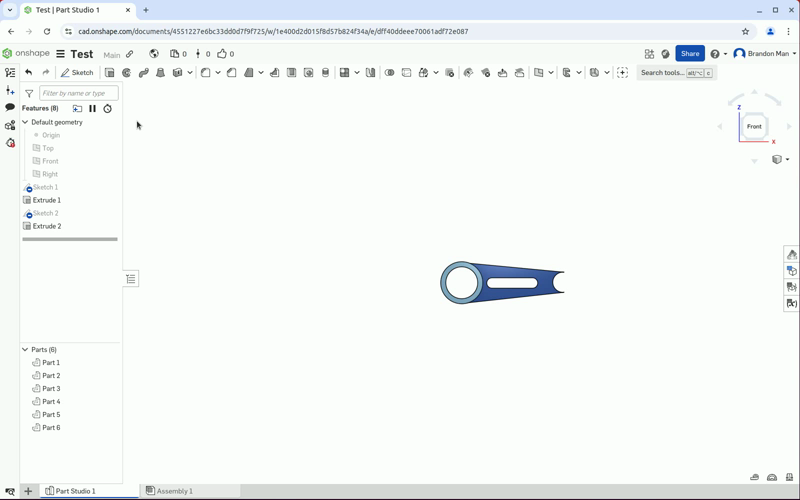
mouse_move(73, 189)
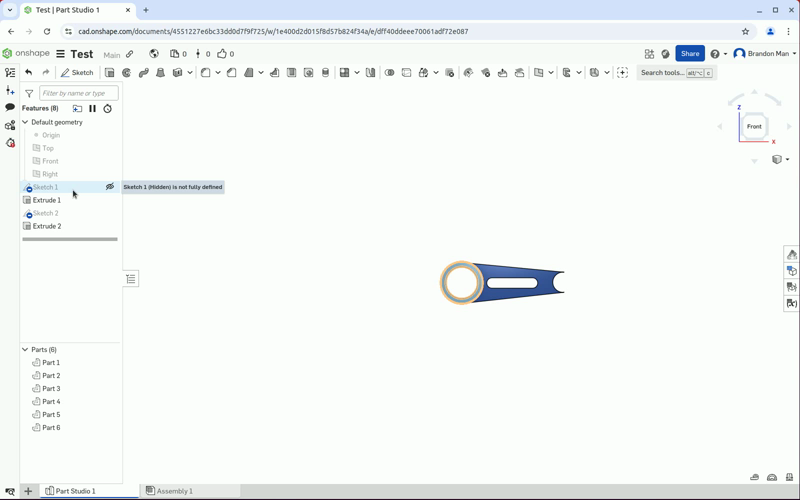
click(73, 189)
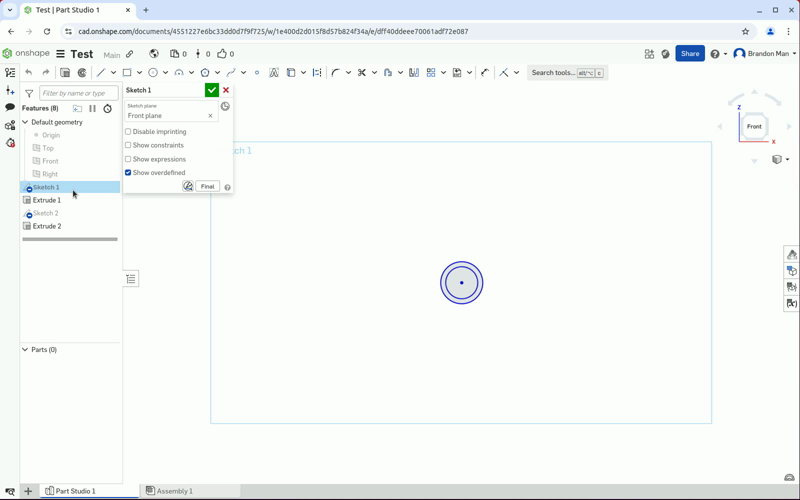
mouse_move(229, 92)
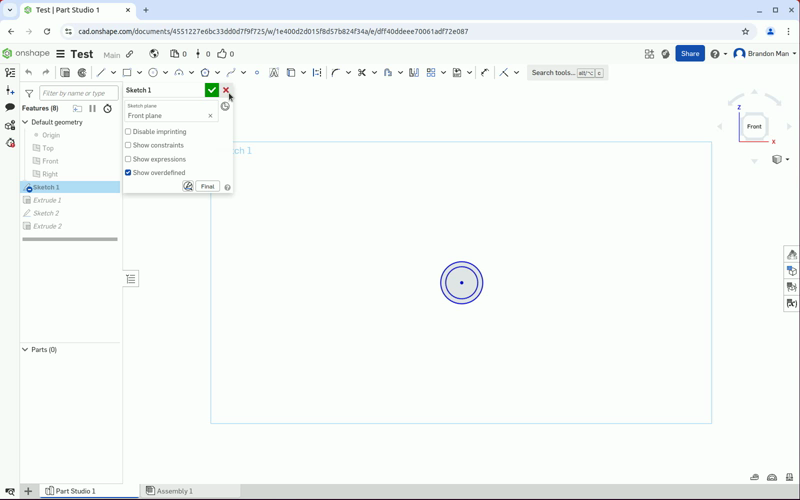
click(229, 92)
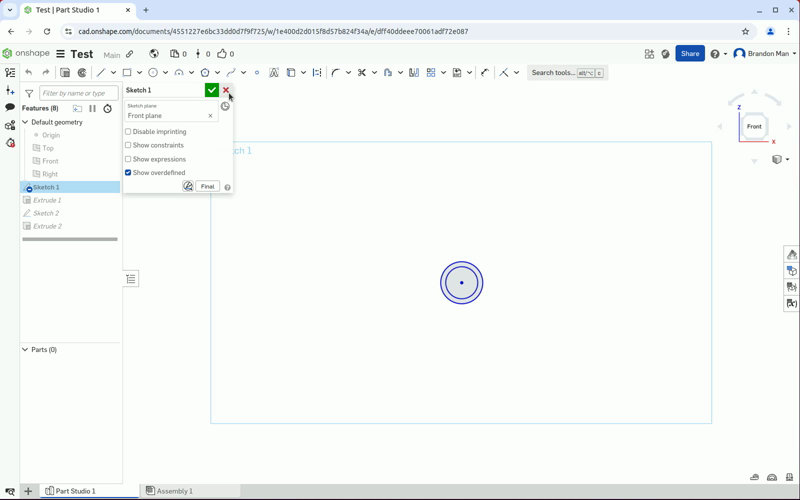
key(shift+s)
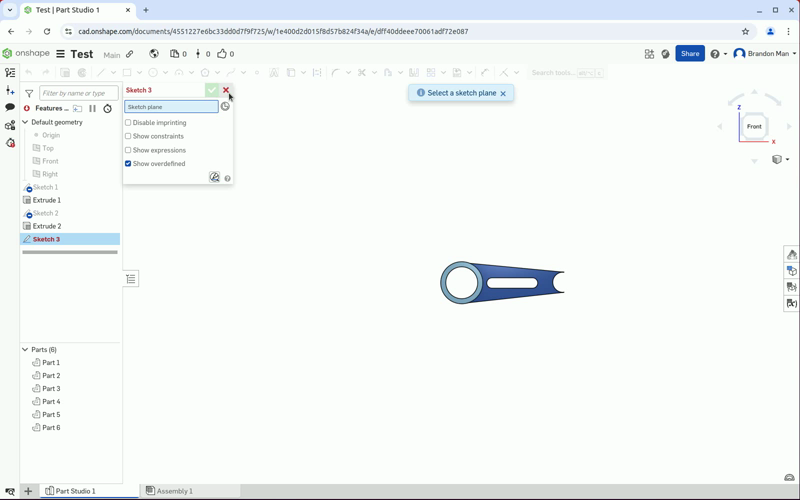
mouse_move(73, 163)
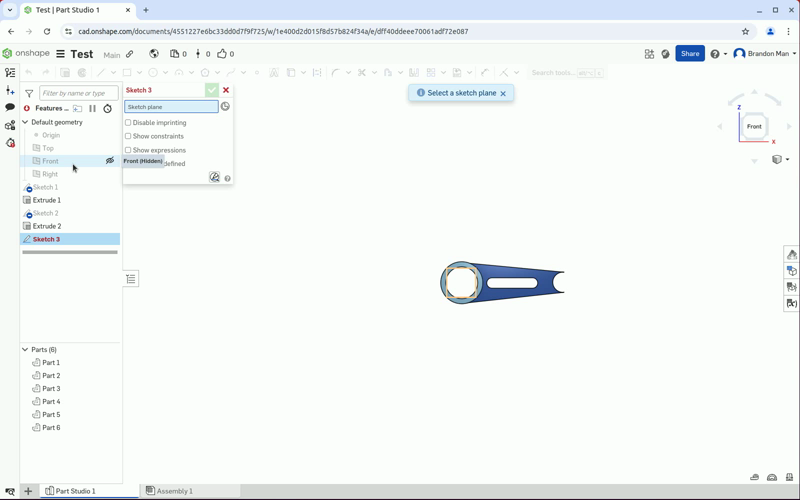
click(73, 163)
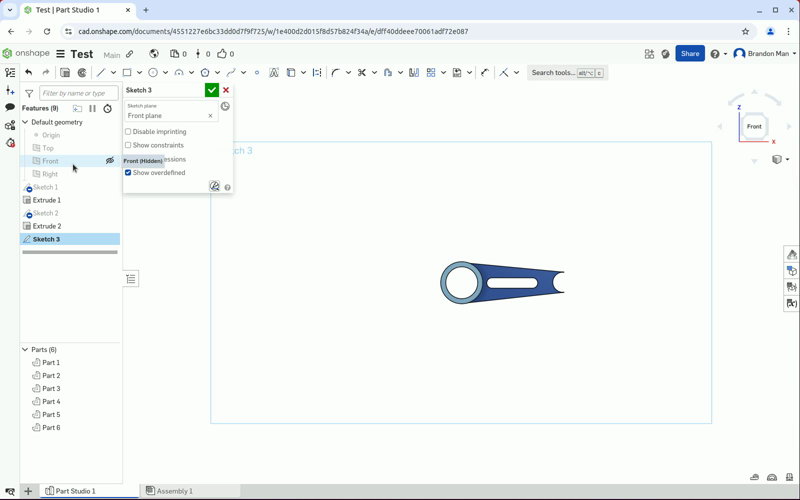
mouse_move(73, 352)
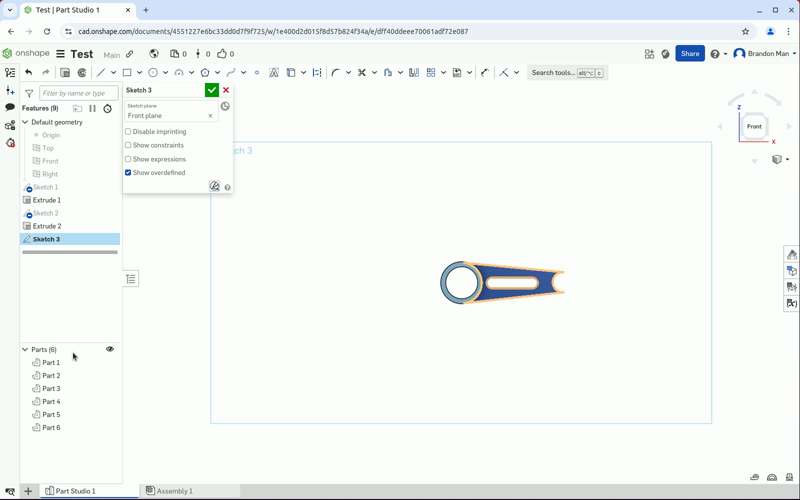
key(y)
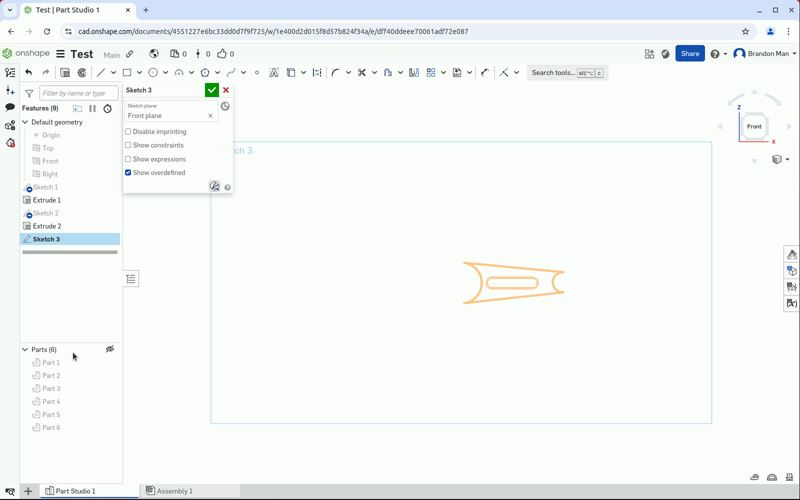
key(c)
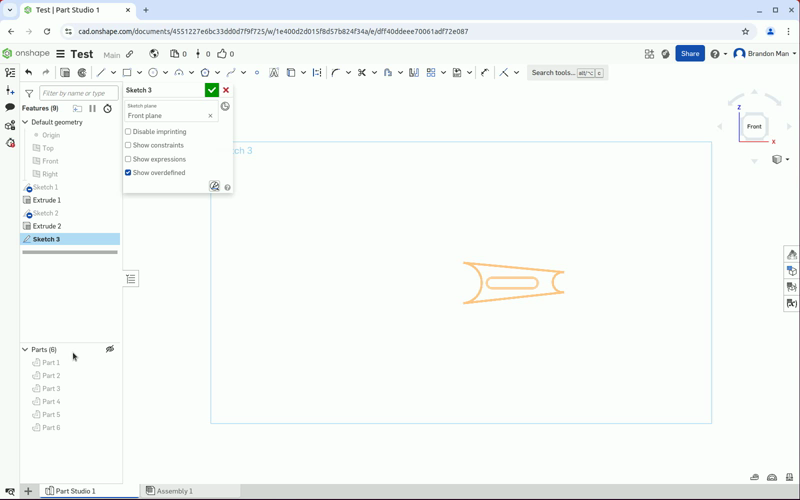
key_down(shift)
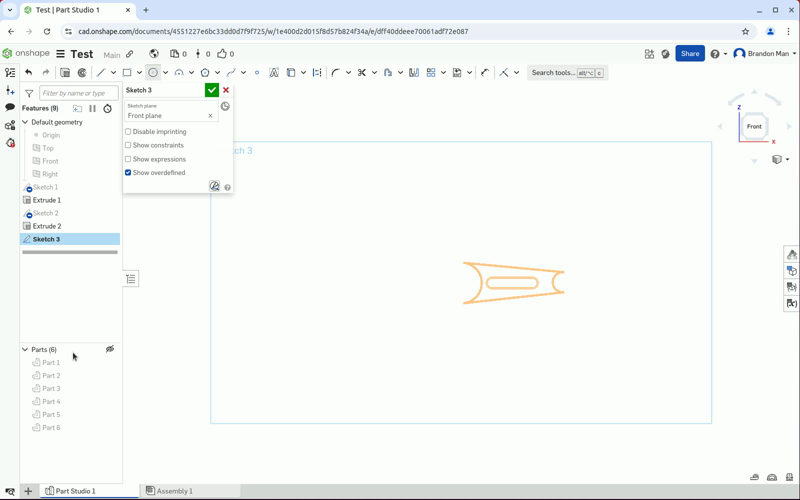
mouse_move(564, 282)
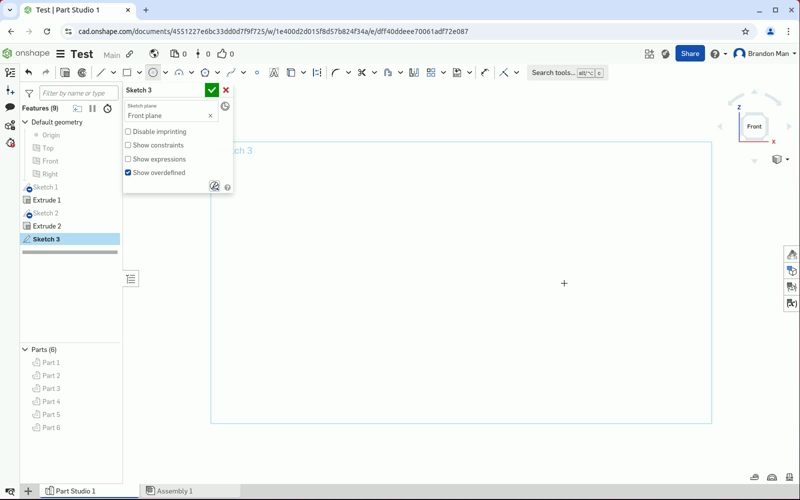
click(564, 282)
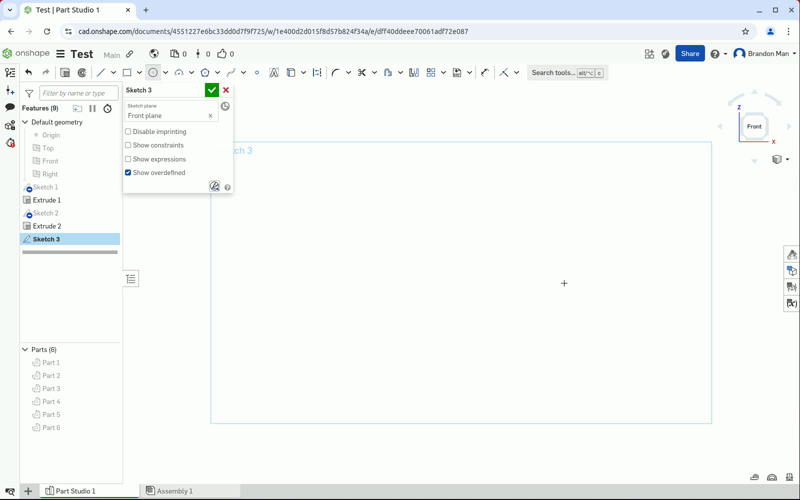
key_up(shift)
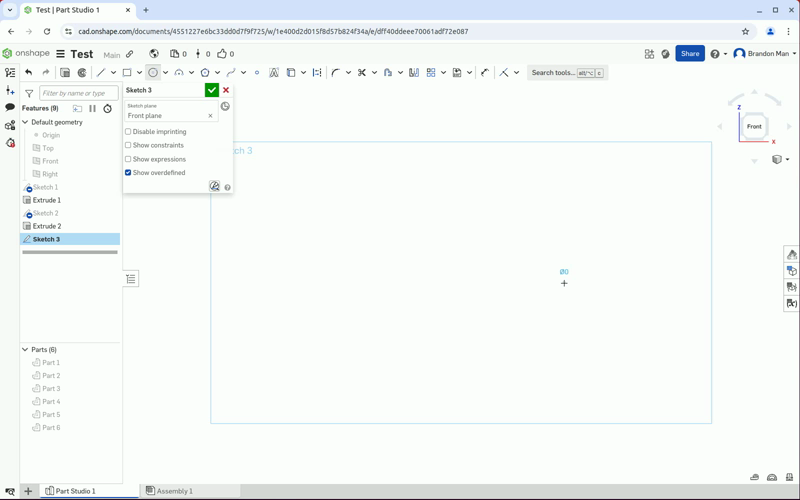
mouse_move(574, 282)
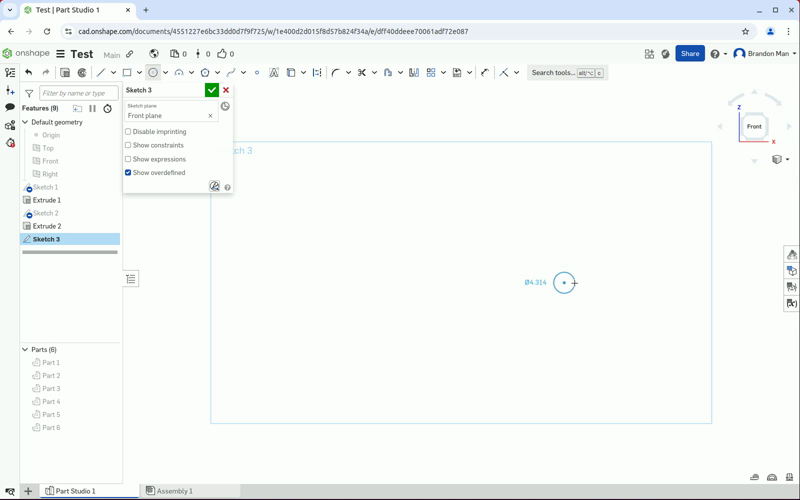
click(574, 282)
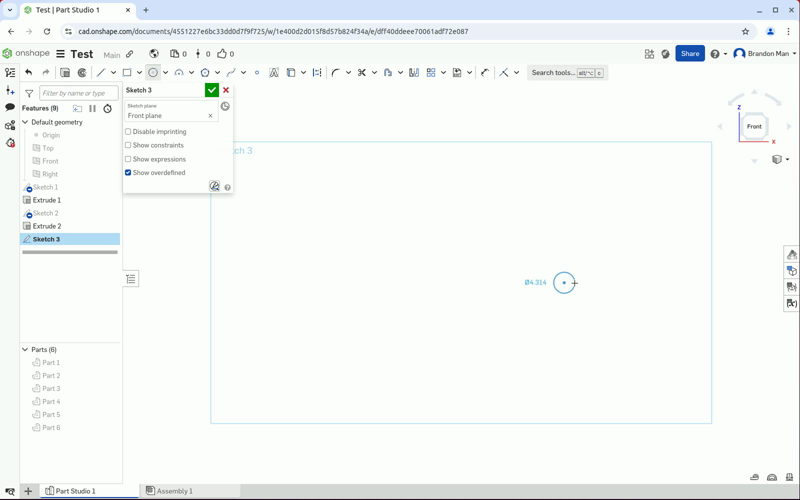
key(esc)
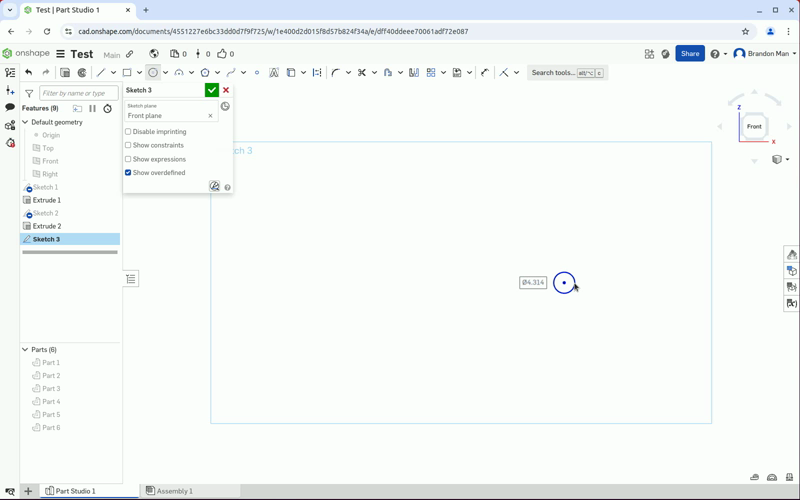
key(c)
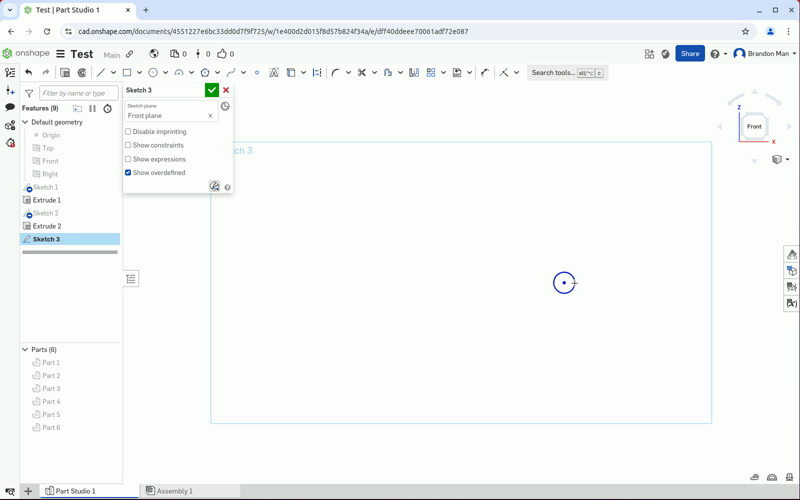
key_down(shift)
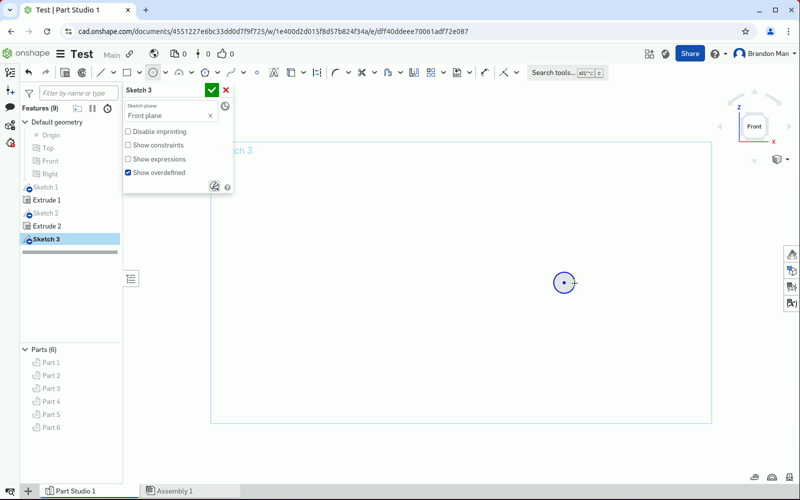
mouse_move(564, 282)
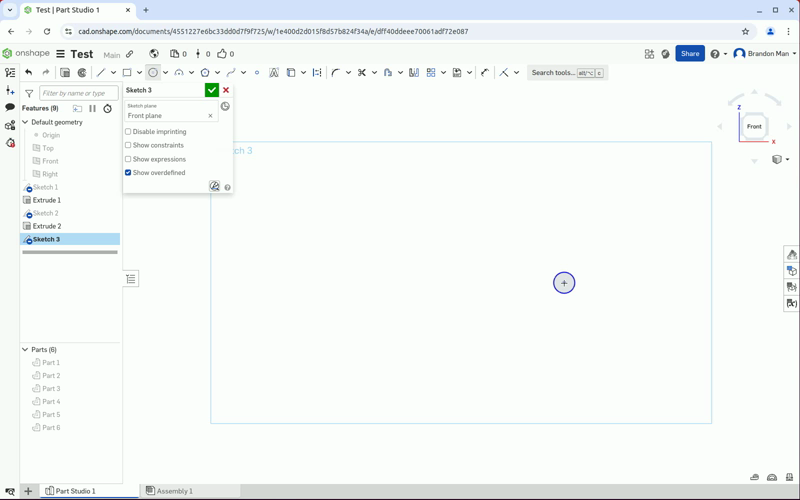
click(564, 282)
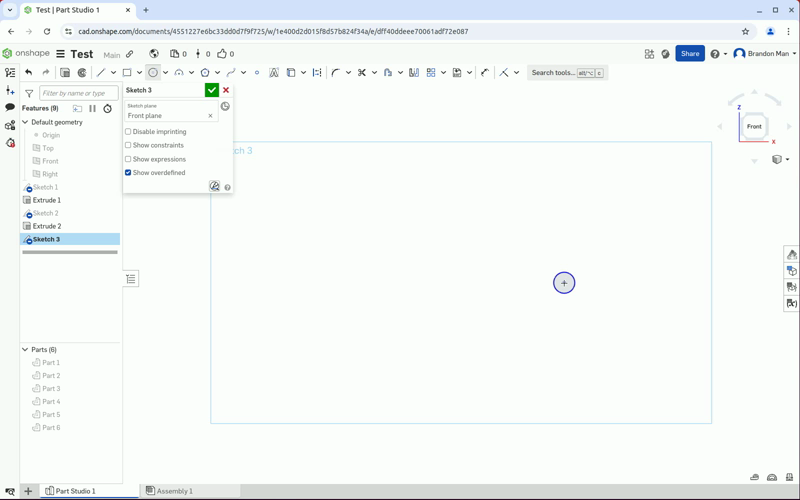
key_up(shift)
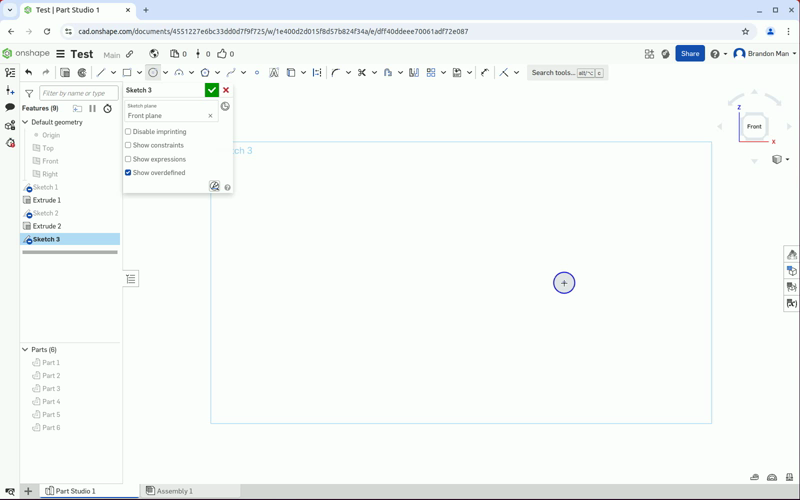
mouse_move(569, 282)
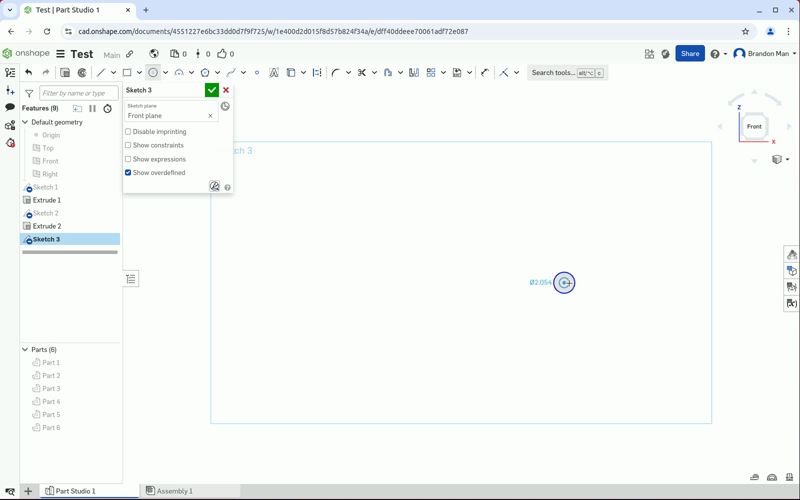
click(569, 282)
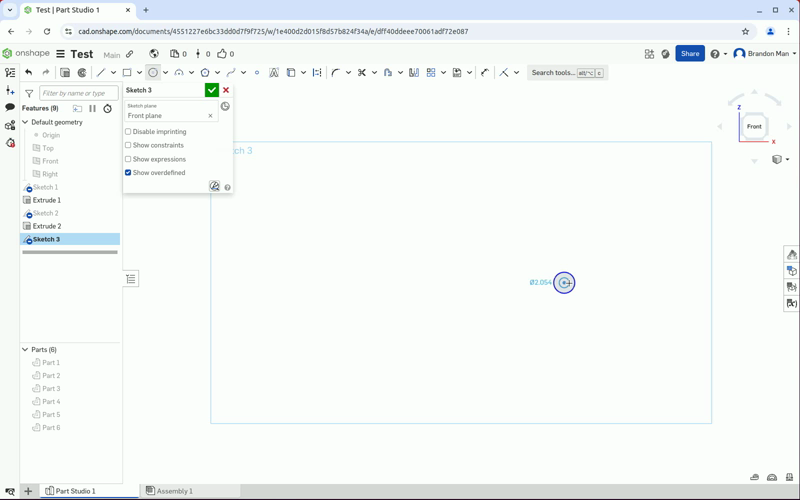
key(esc)
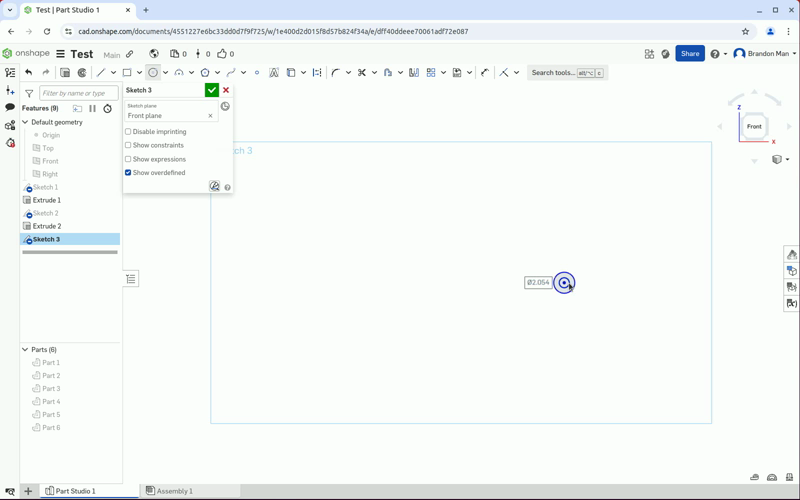
mouse_move(556, 287)
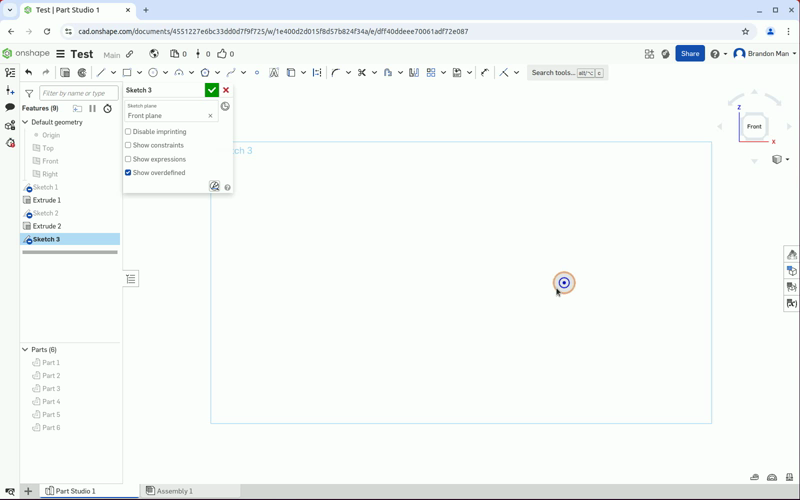
scroll(6)
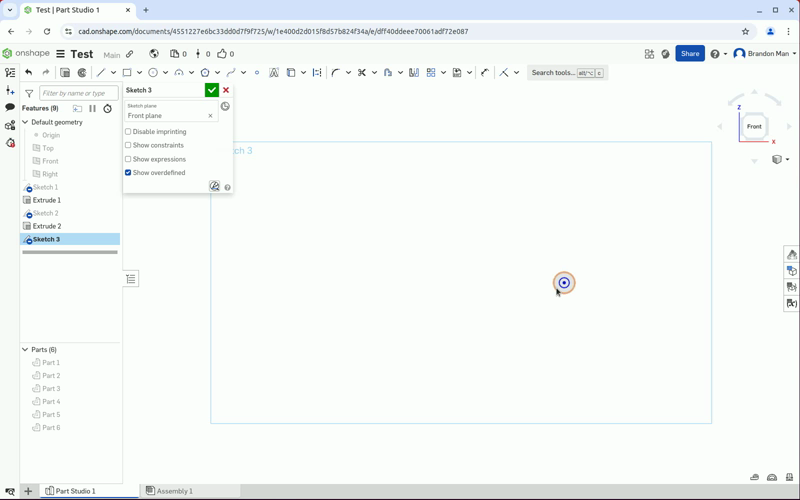
scroll(6)
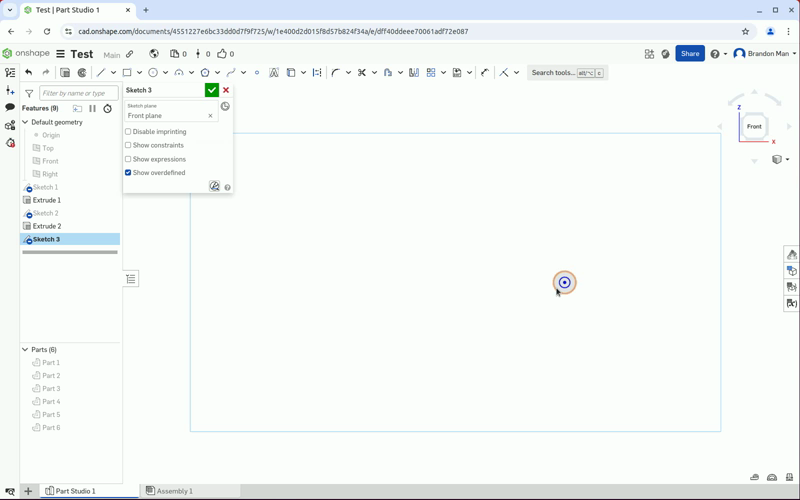
scroll(6)
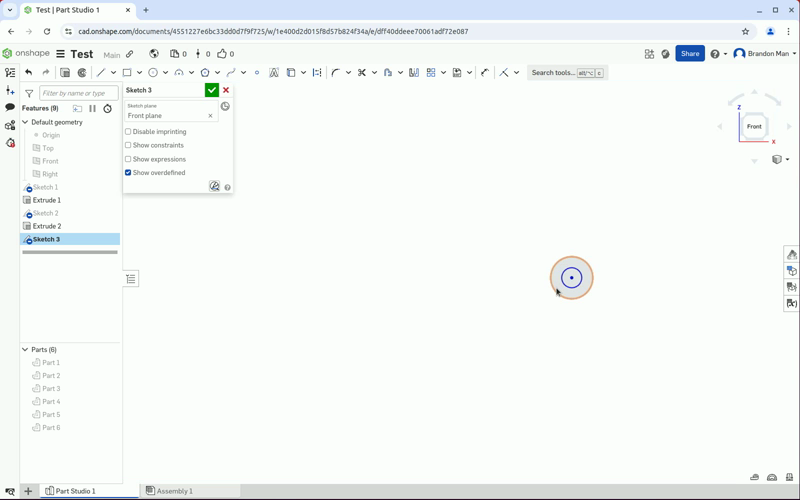
scroll(6)
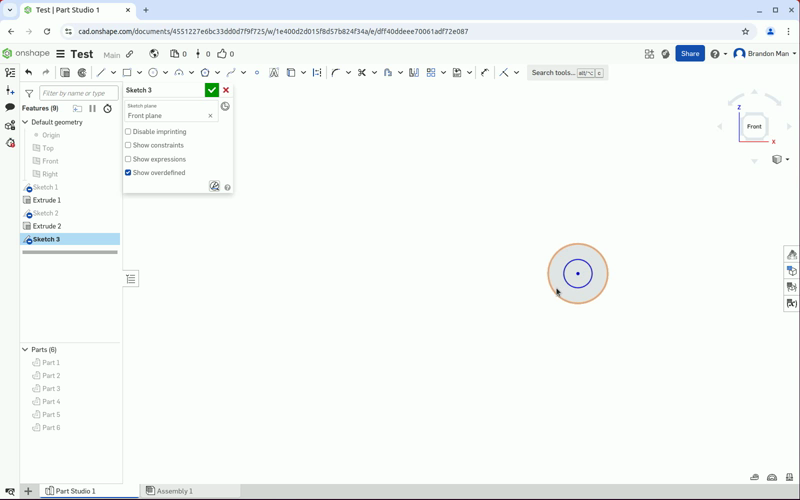
scroll(6)
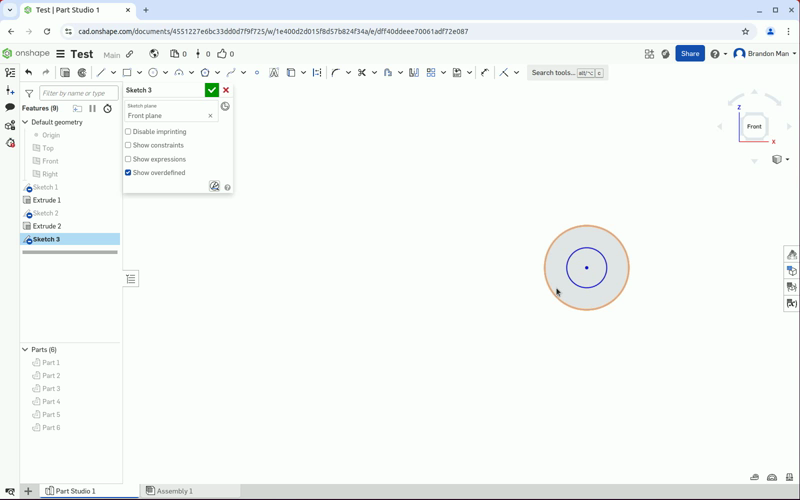
scroll(6)
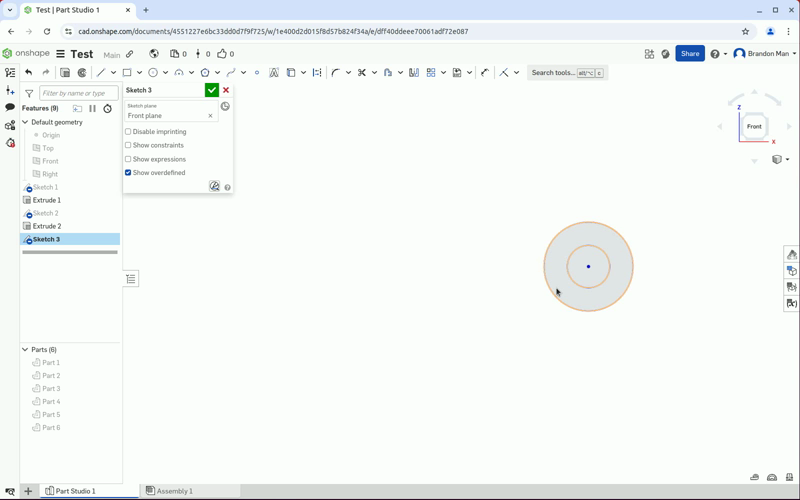
scroll(6)
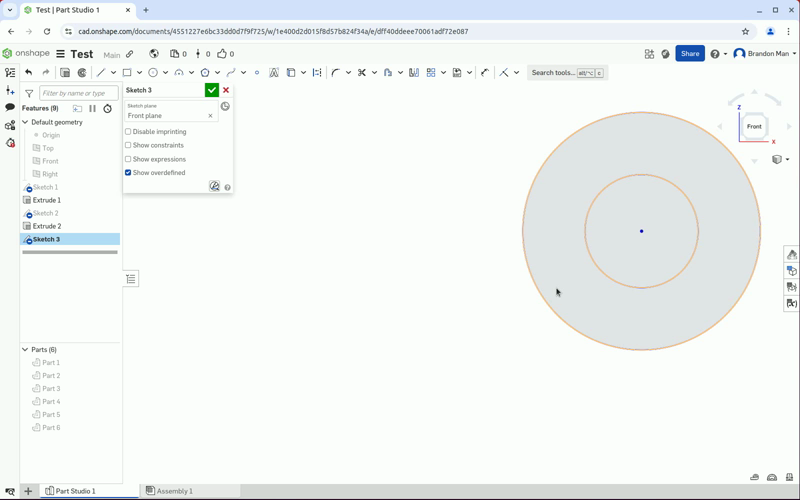
click(556, 287)
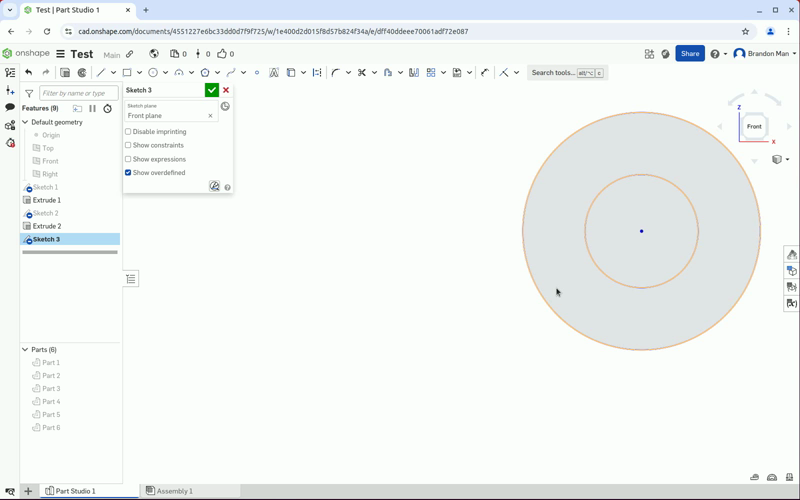
scroll(-6)
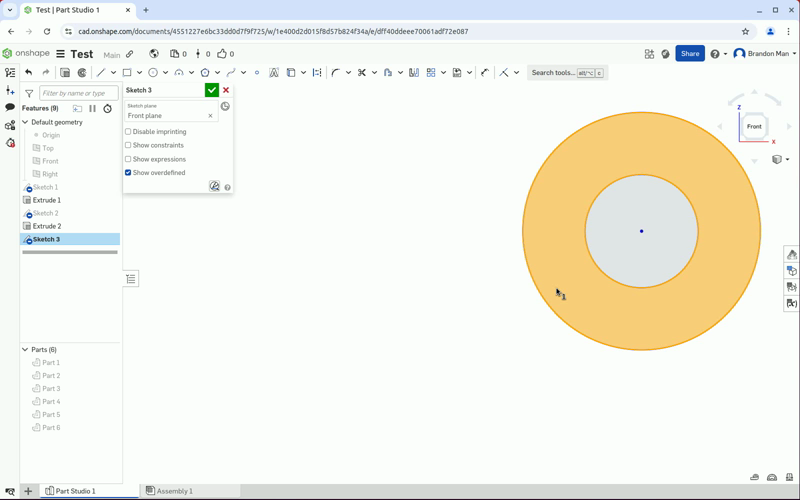
scroll(-6)
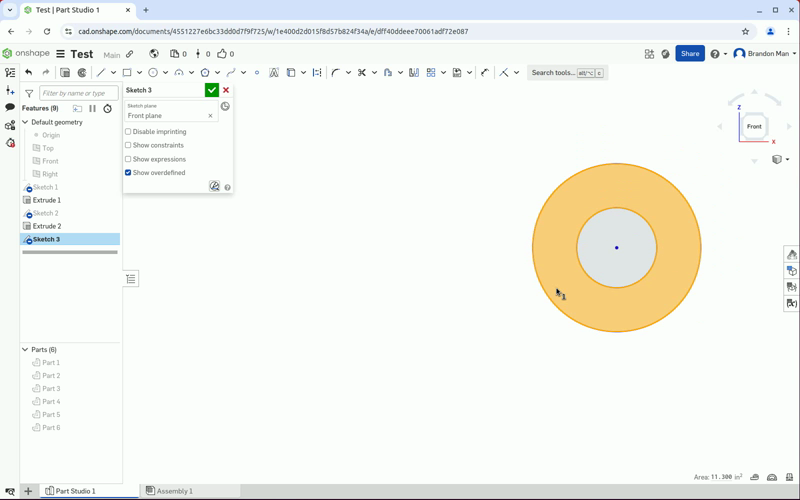
scroll(-6)
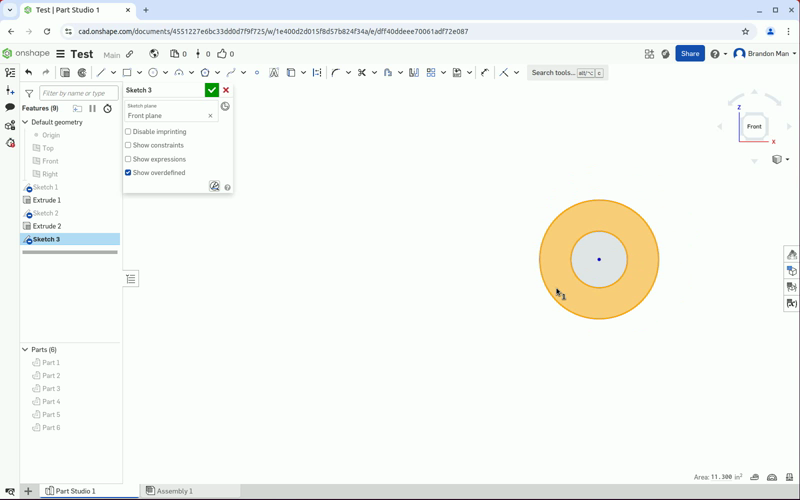
scroll(-6)
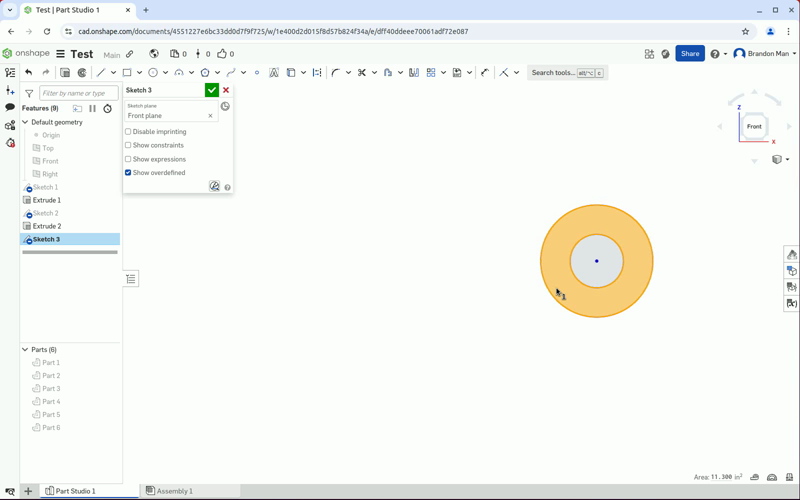
scroll(-6)
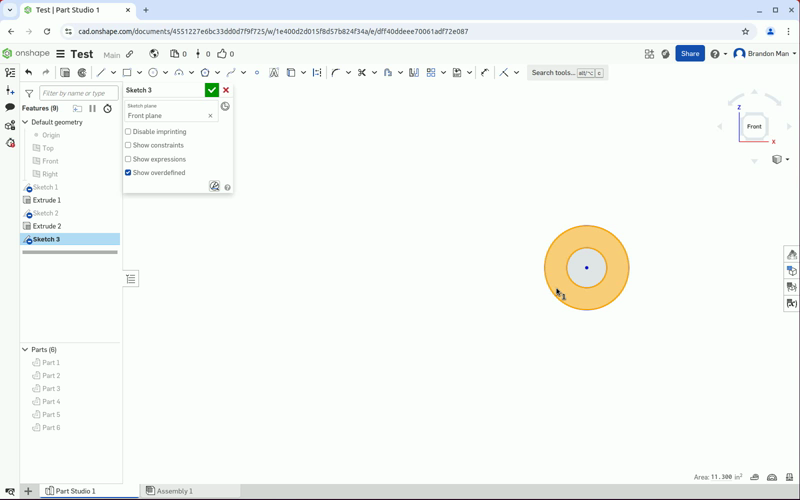
scroll(-6)
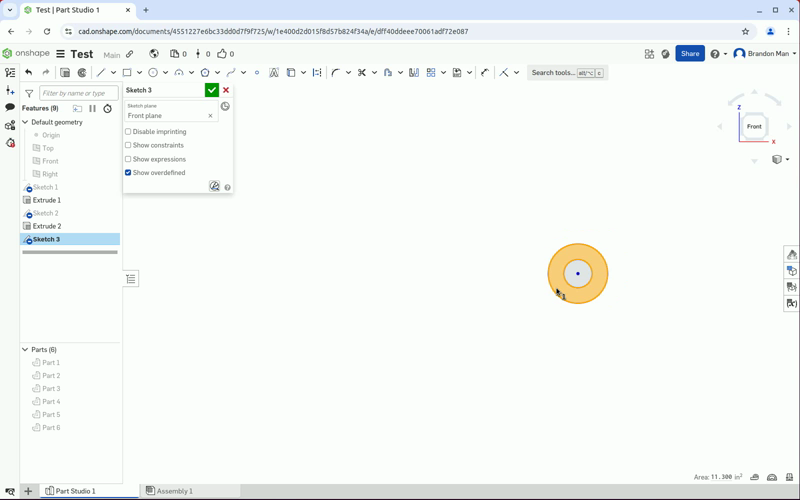
scroll(-6)
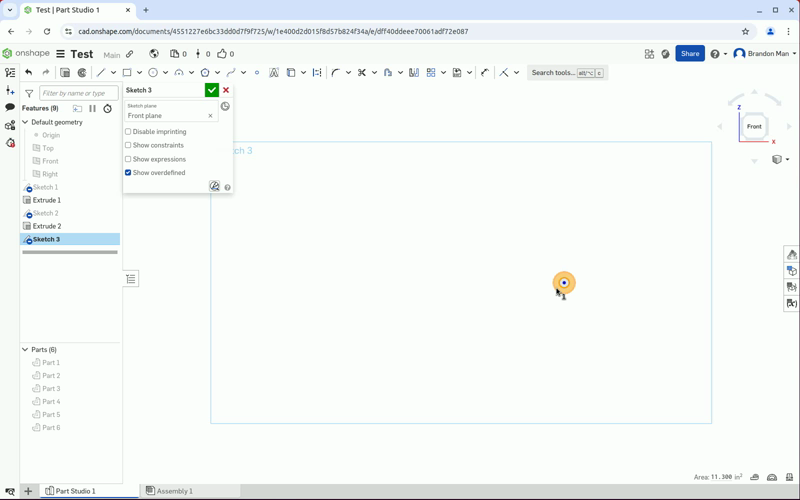
mouse_move(73, 352)
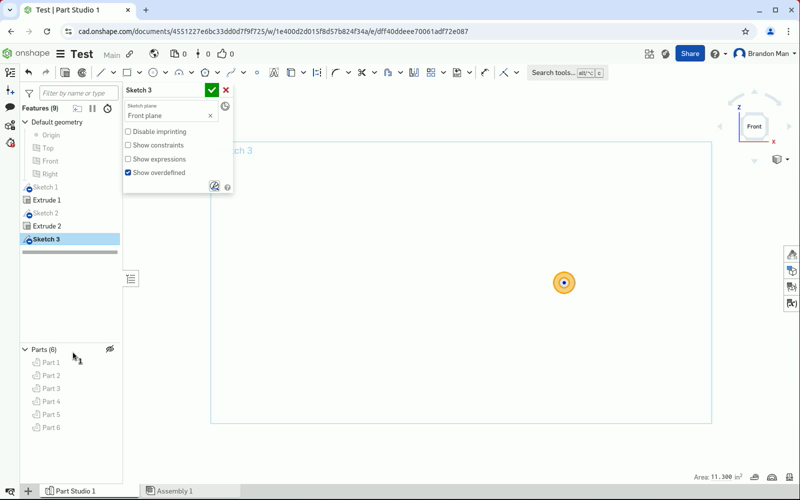
key(shift+y)
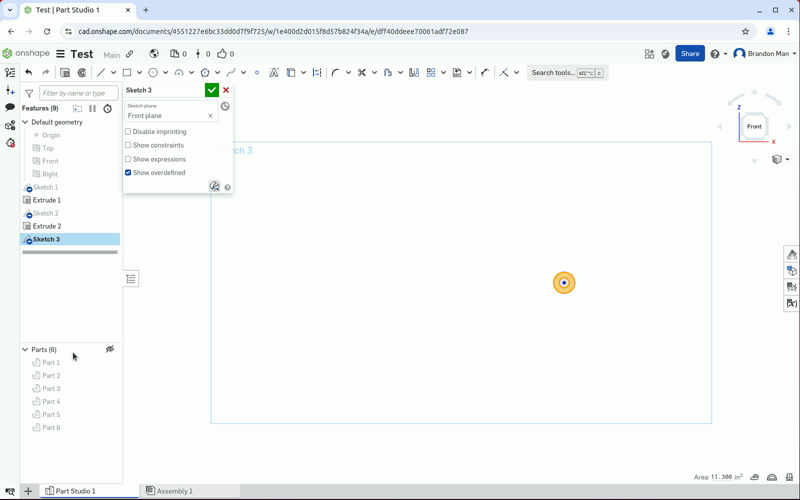
key(shift+e)
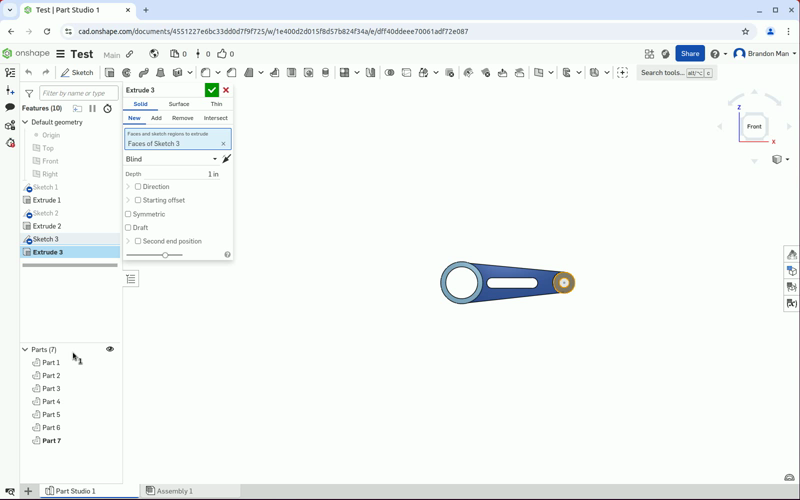
mouse_move(143, 106)
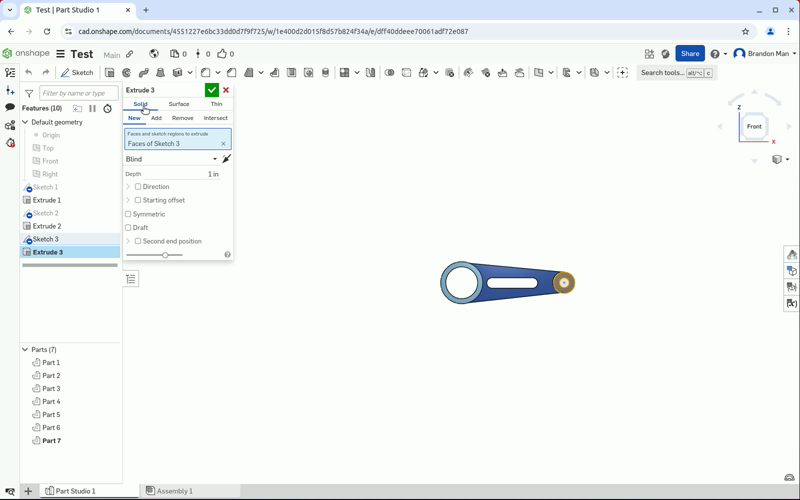
click(143, 106)
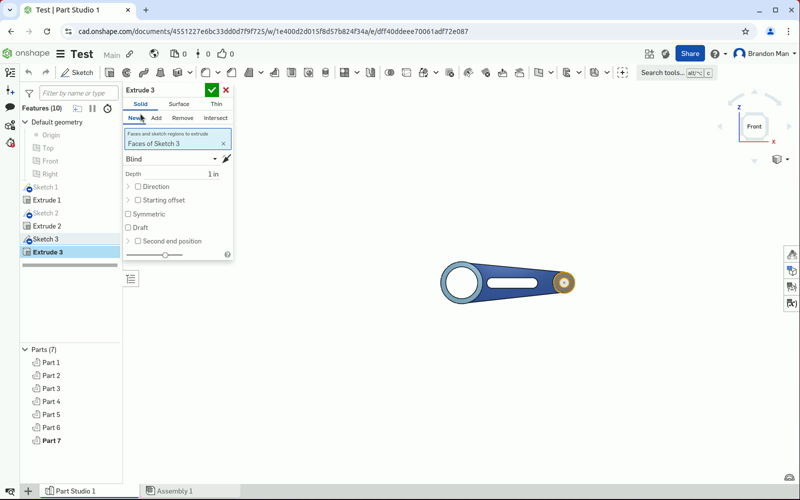
mouse_move(137, 120)
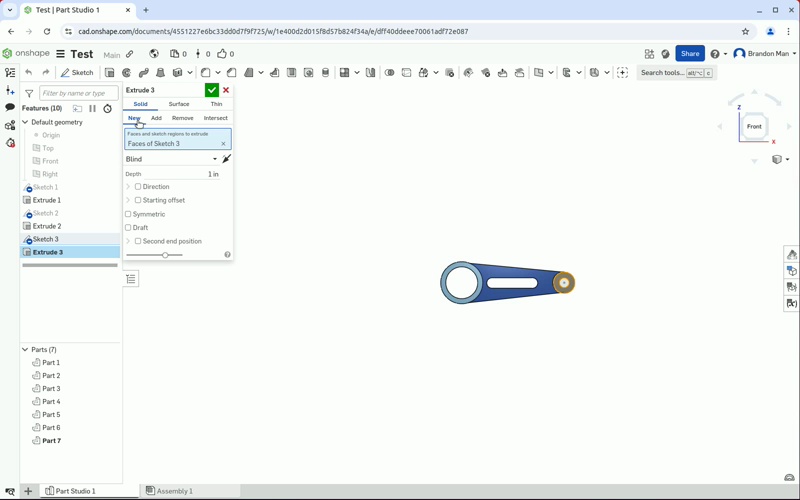
click(137, 120)
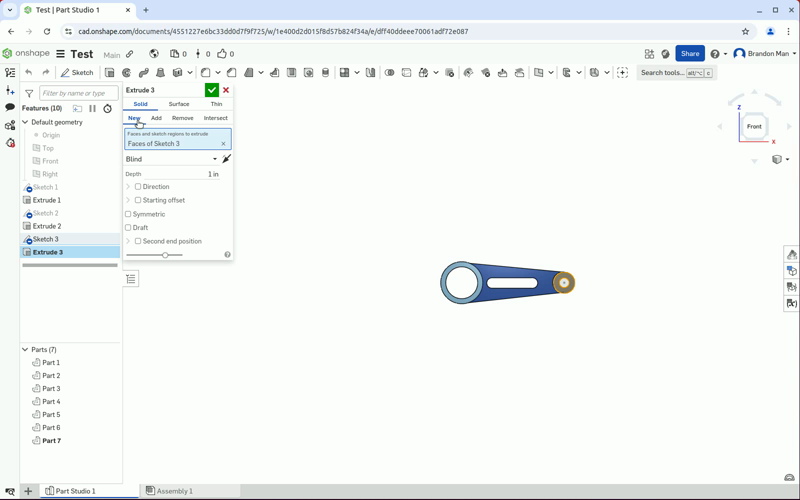
key(tab, 4)
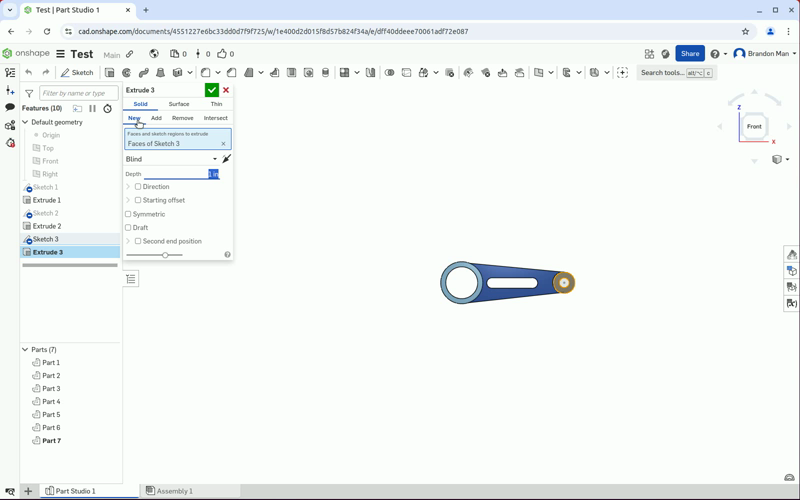
text(5.296)
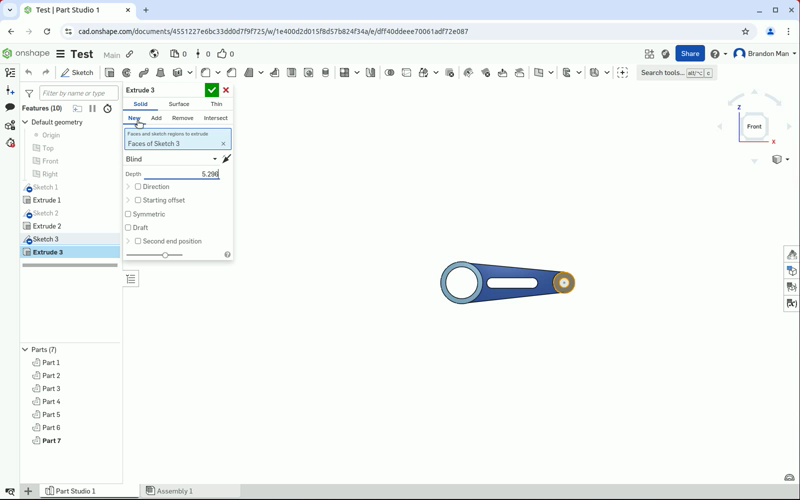
key(enter)
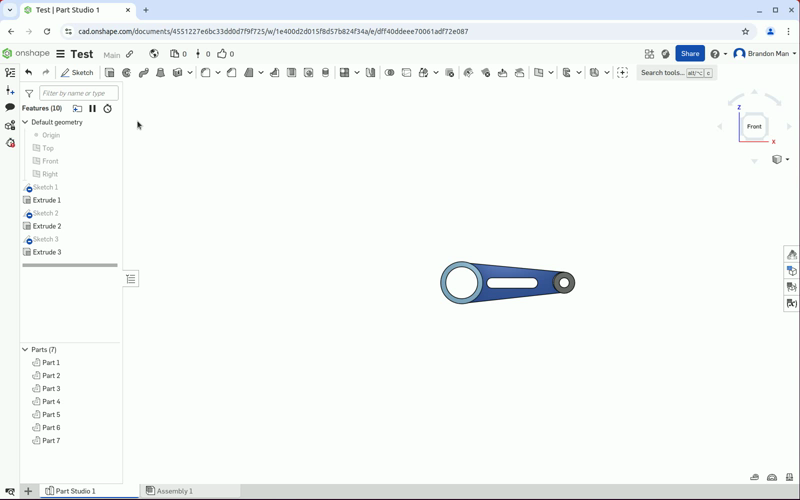
key(shift+h)
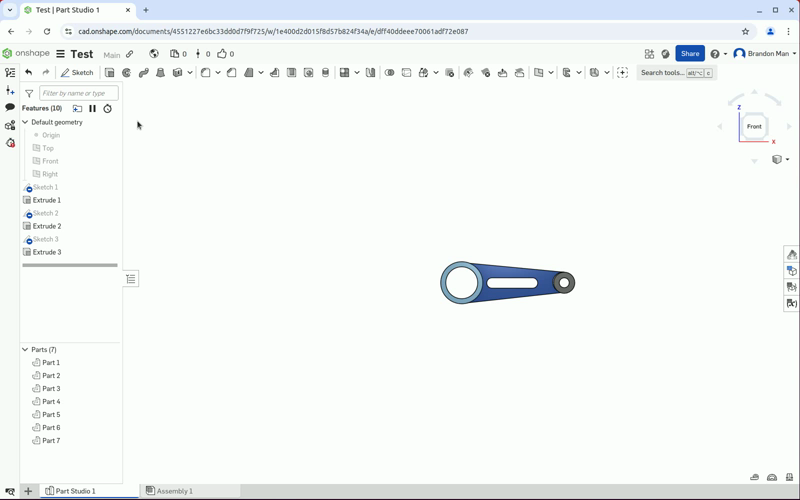
key(shift+h)
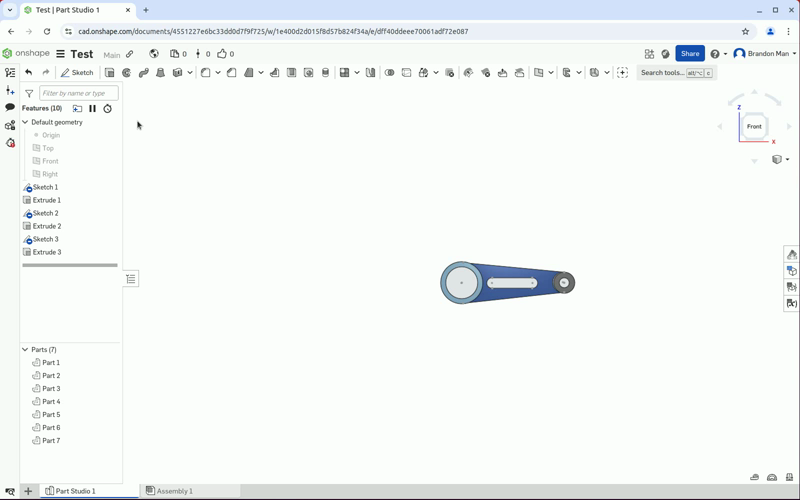
key(shift+7)
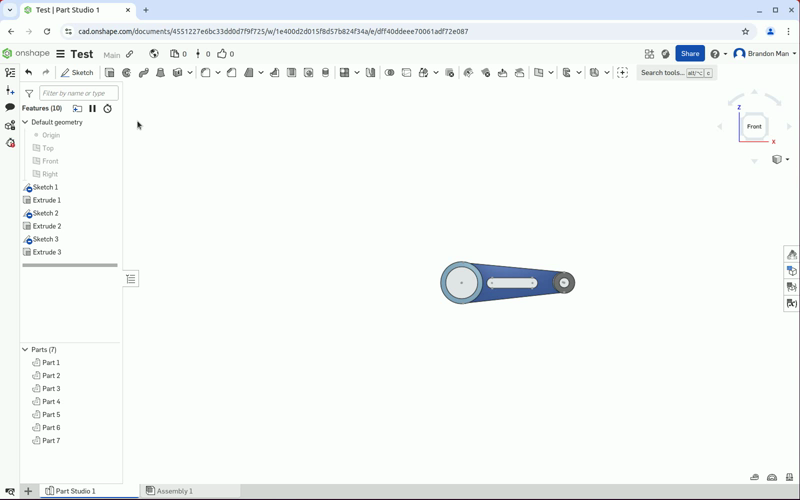
key(left, 2)
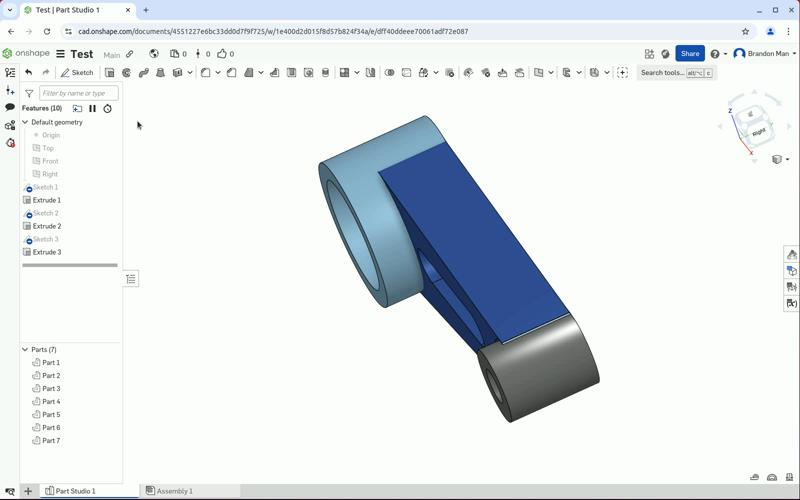
key(down, 2)
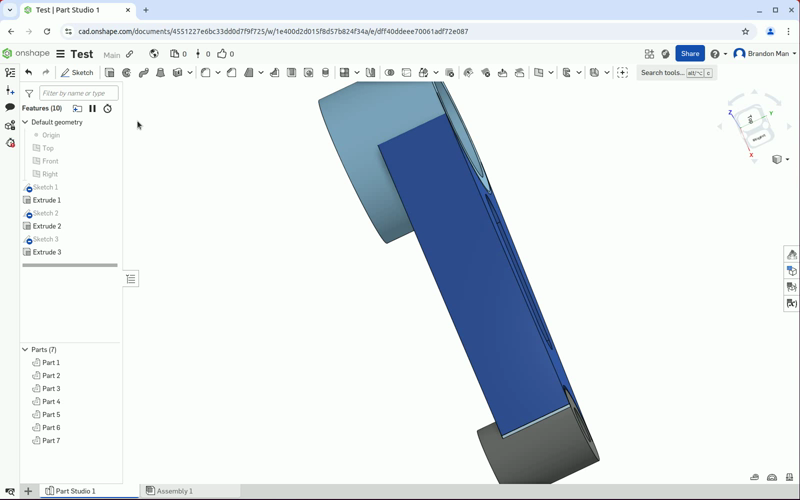
key(up, 2)
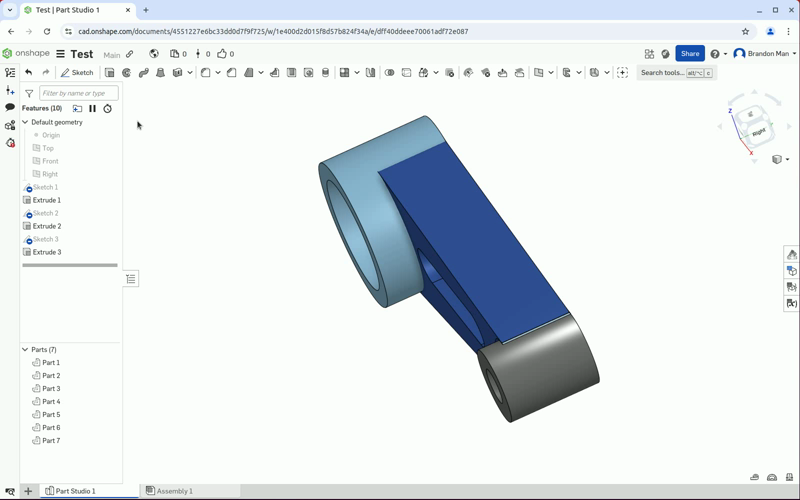
key(right, 2)
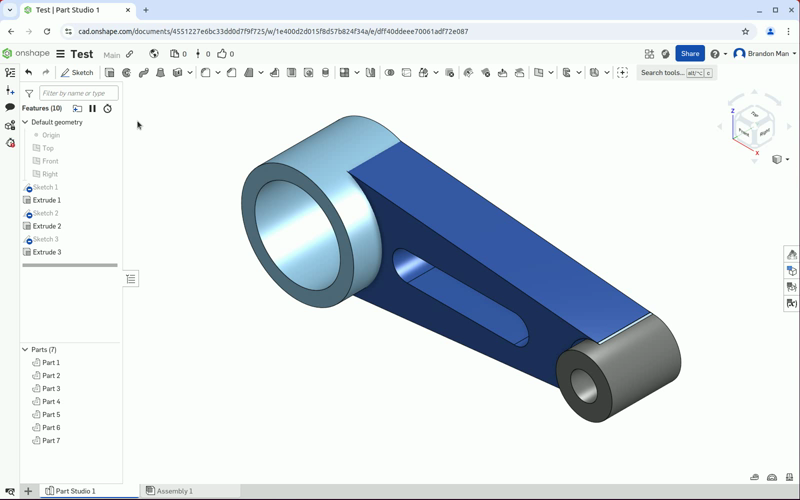
mouse_move(73, 189)
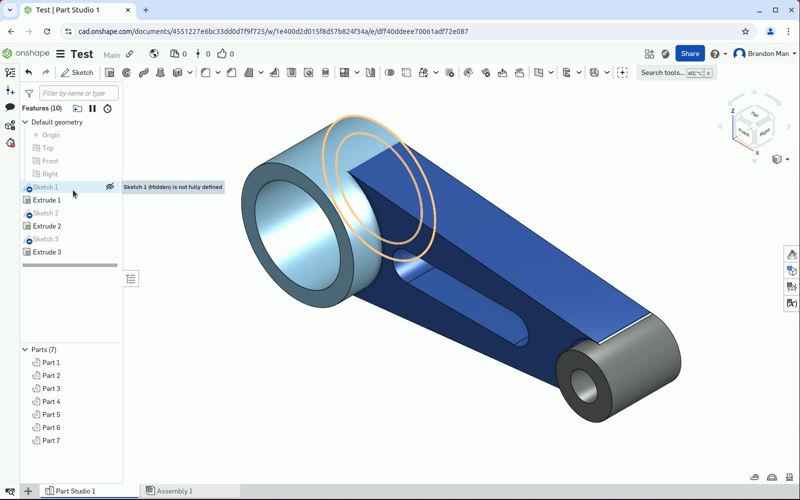
click(73, 189)